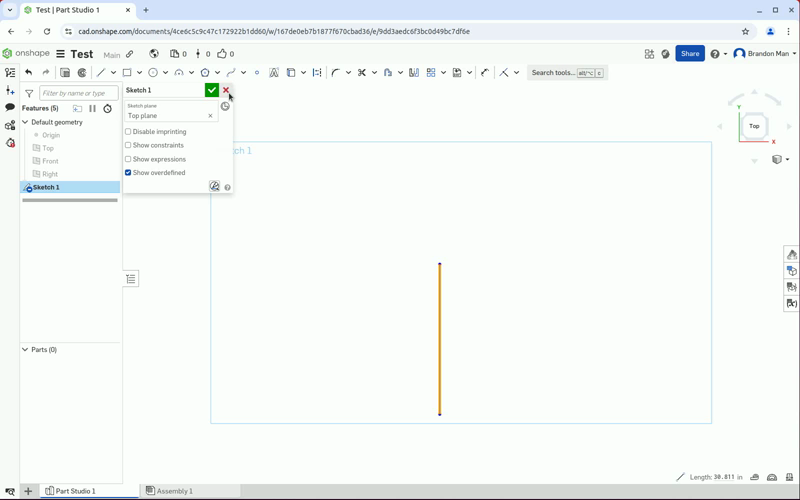
key(shift+h)
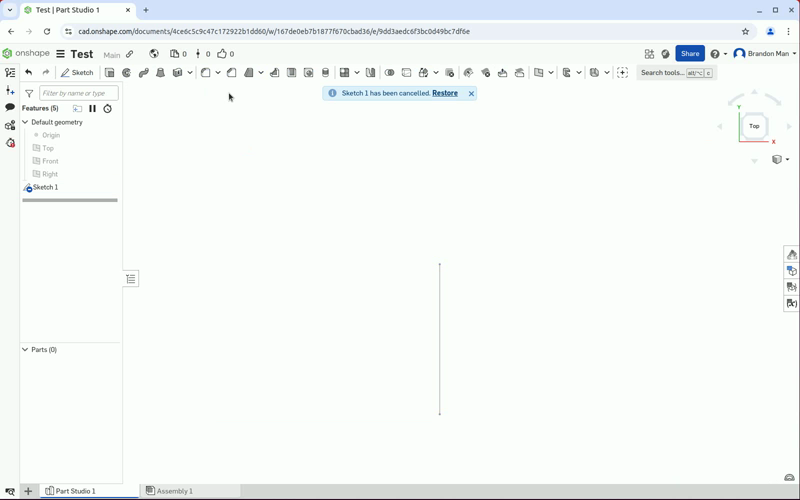
key(shift+s)
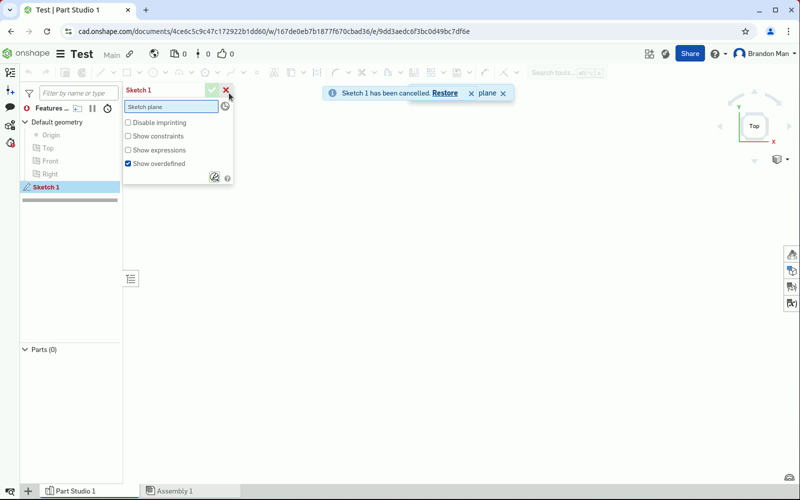
mouse_move(73, 150)
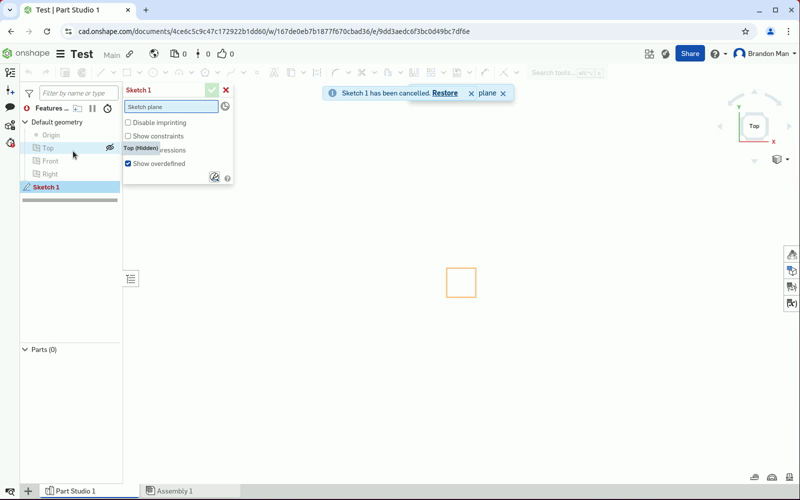
click(73, 150)
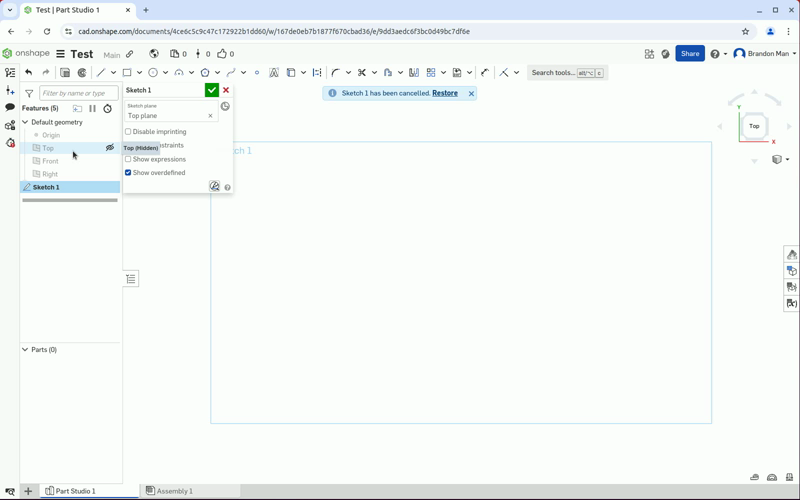
mouse_move(73, 352)
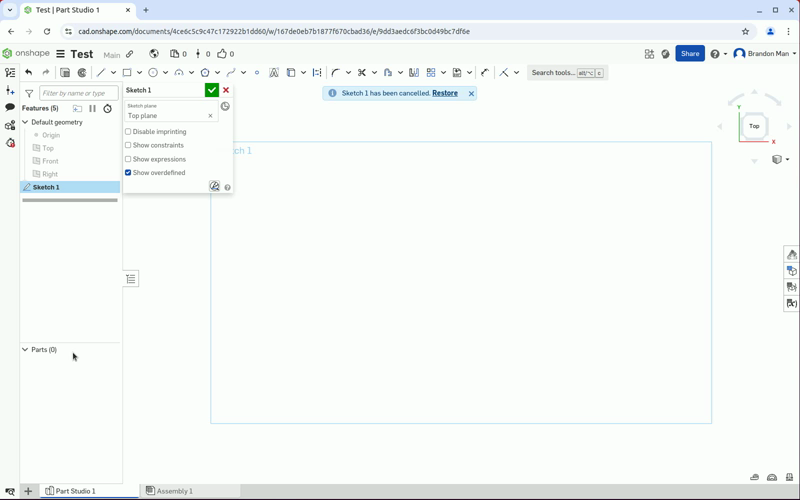
key(y)
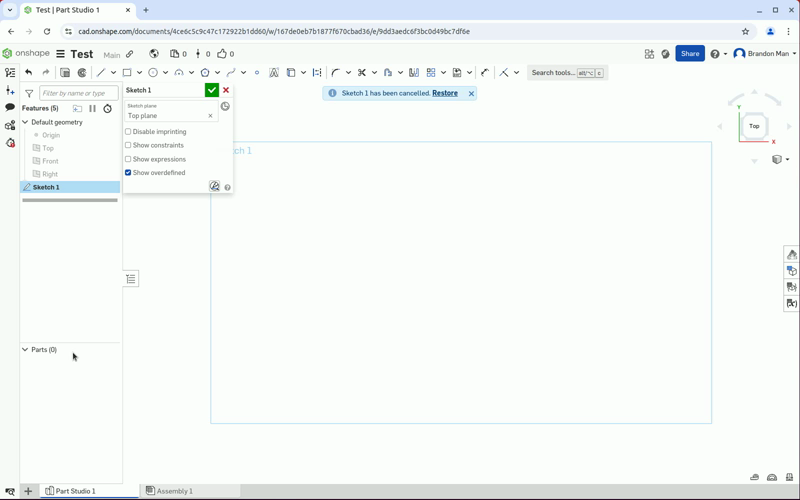
key(l)
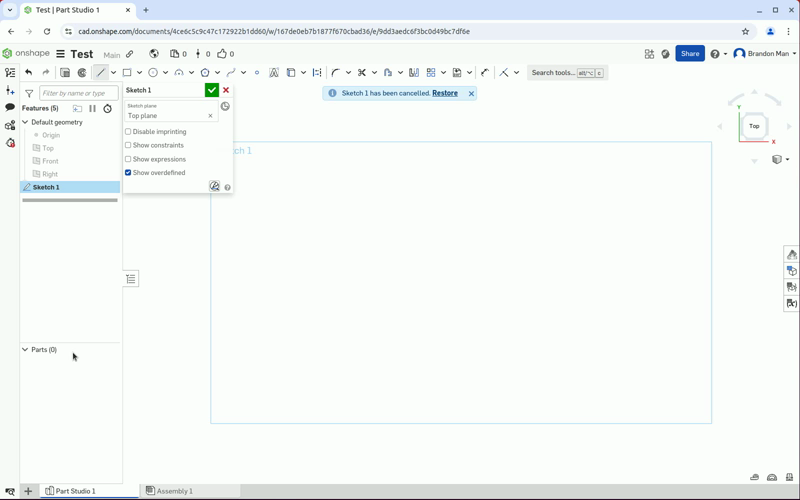
key_down(shift)
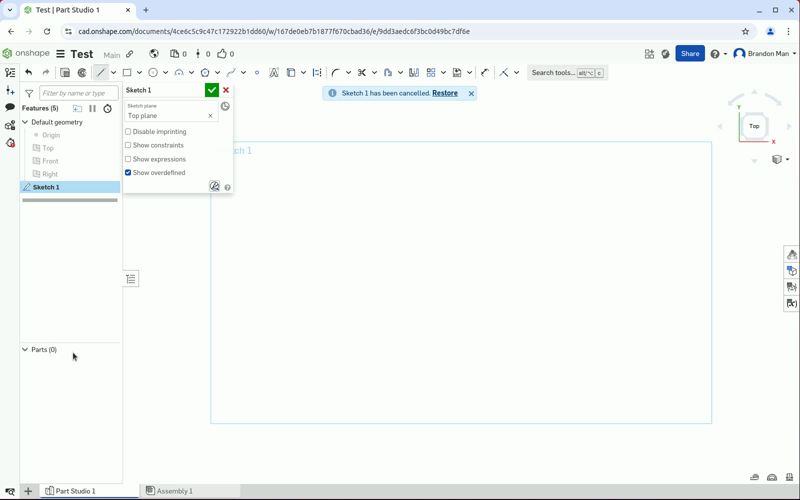
mouse_move(386, 282)
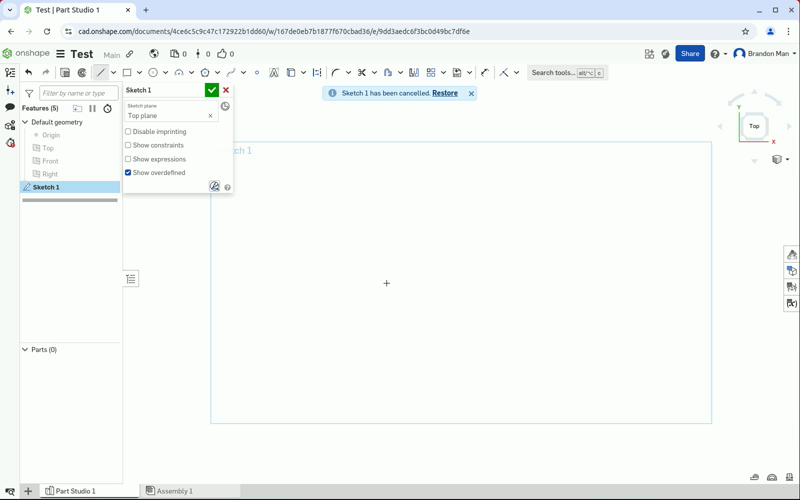
click(386, 282)
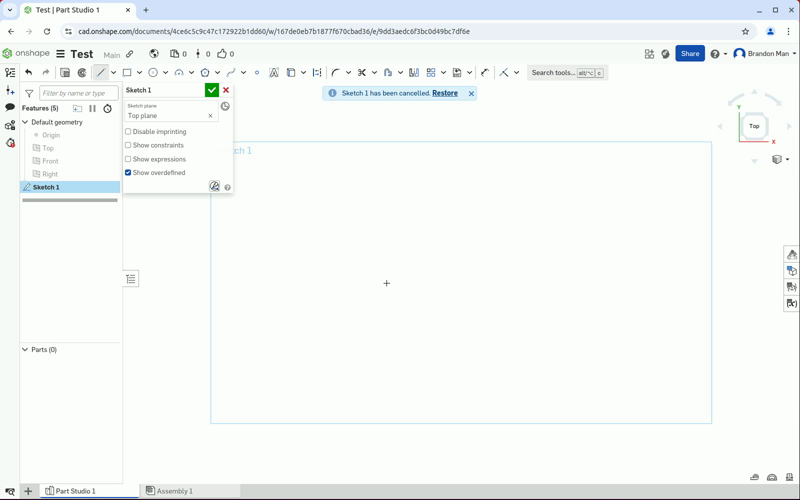
key_up(shift)
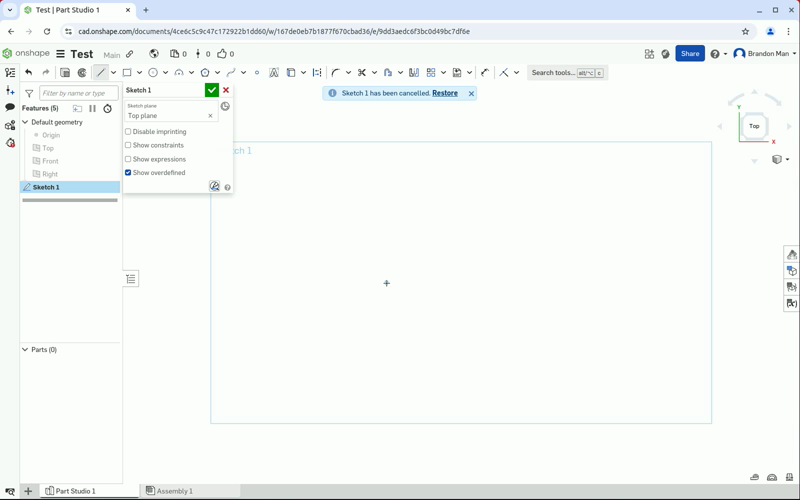
key_down(shift)
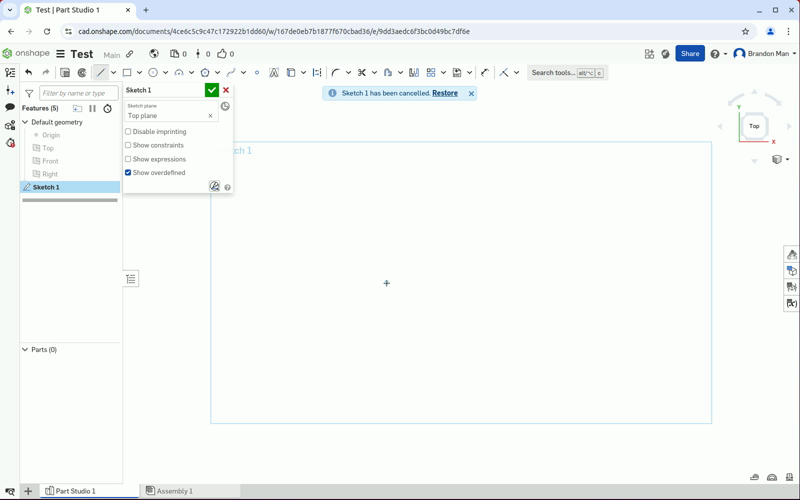
mouse_move(460, 282)
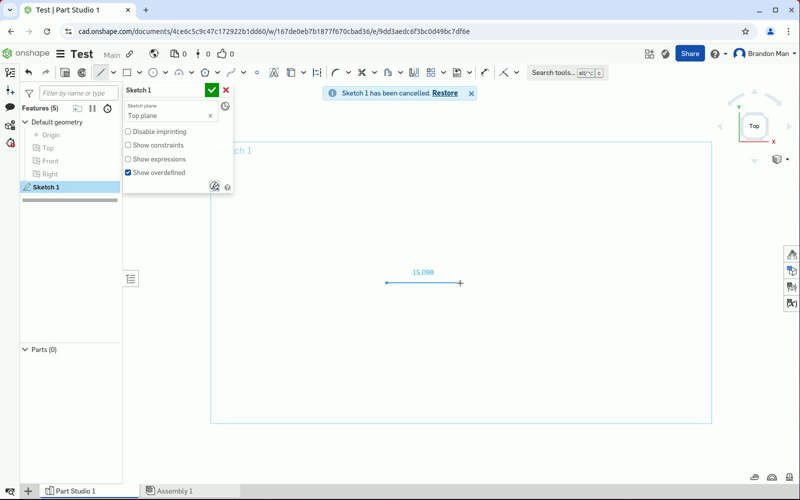
click(460, 282)
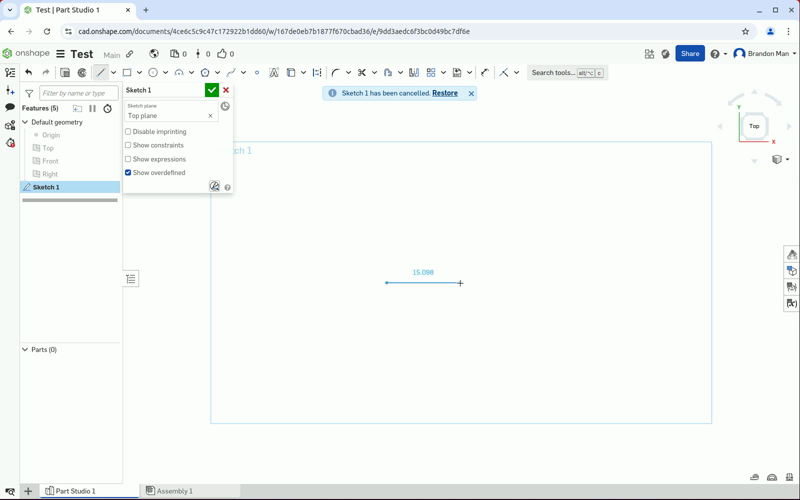
key_up(shift)
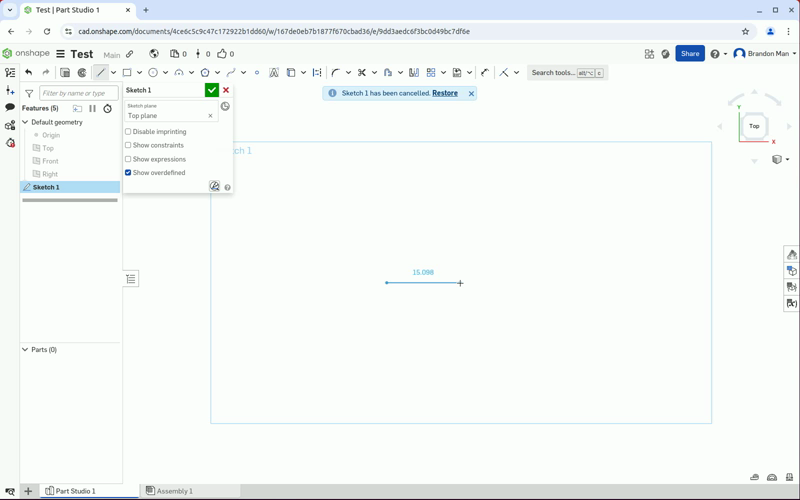
key_down(shift)
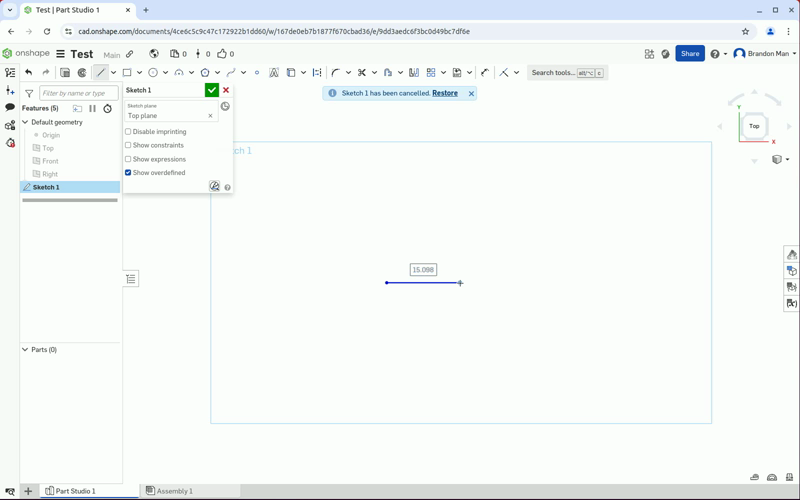
mouse_move(460, 183)
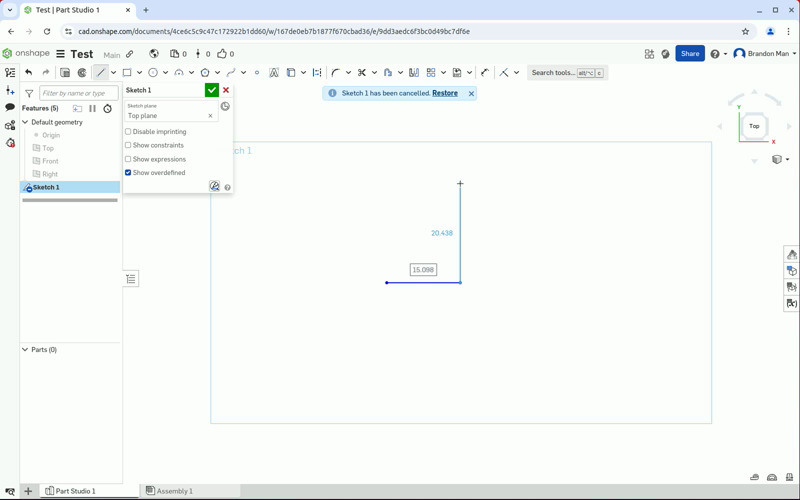
click(460, 183)
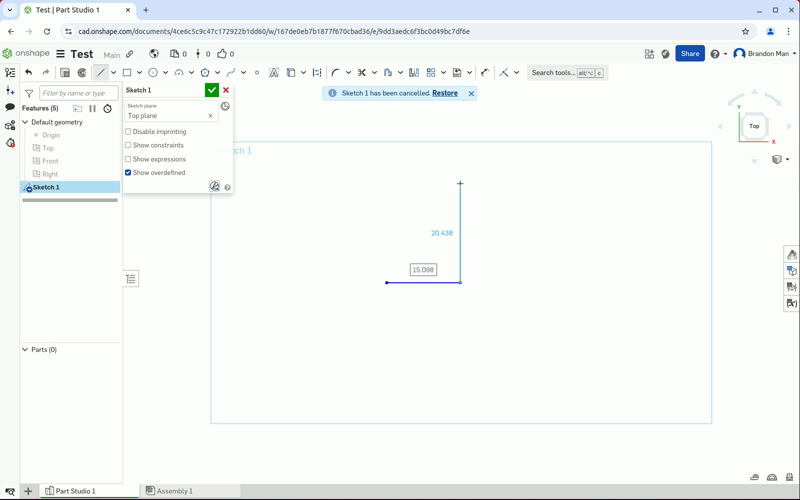
key_up(shift)
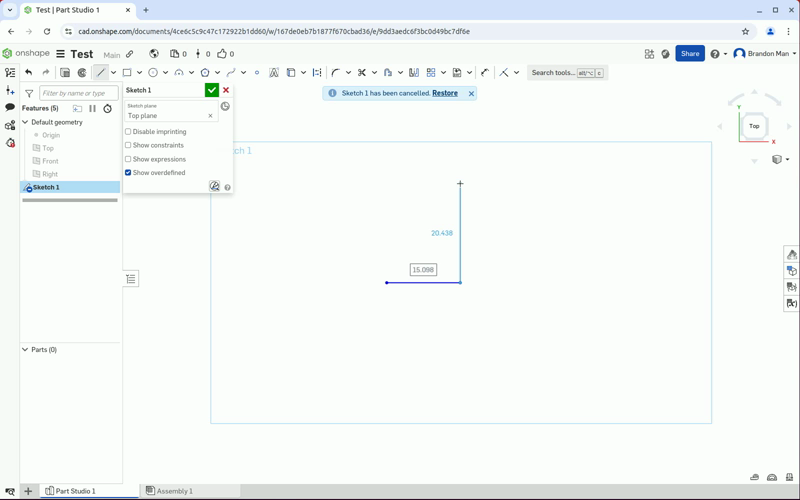
key_down(shift)
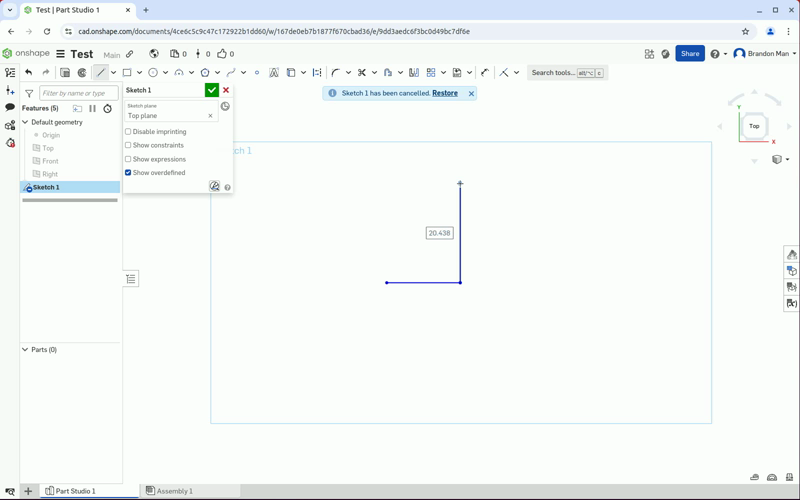
mouse_move(490, 183)
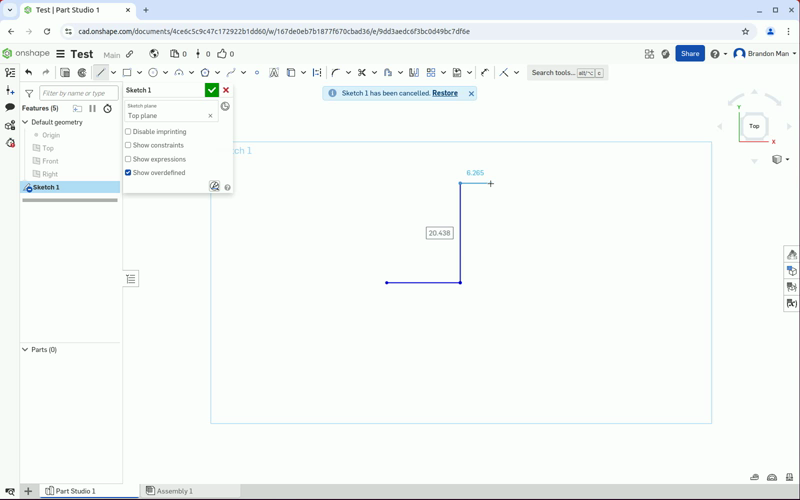
mouse_move(406, 183)
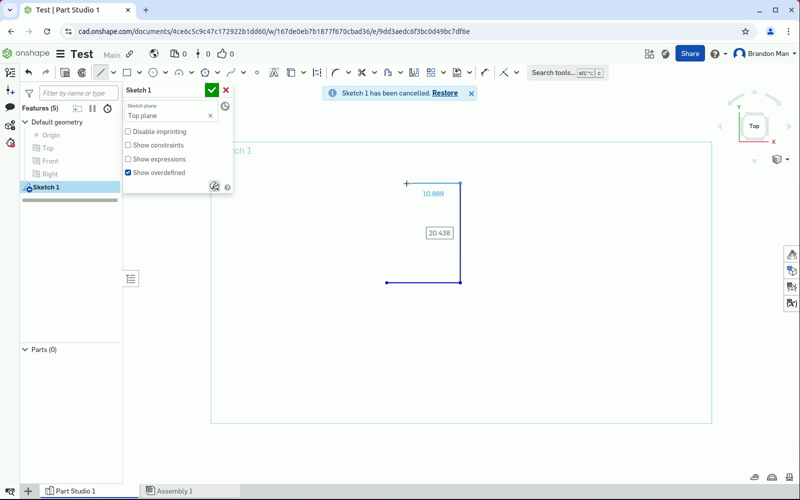
click(406, 183)
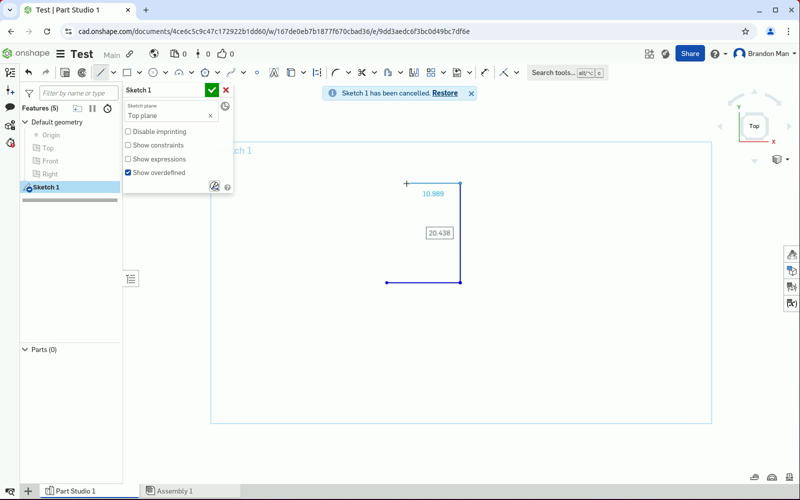
key_up(shift)
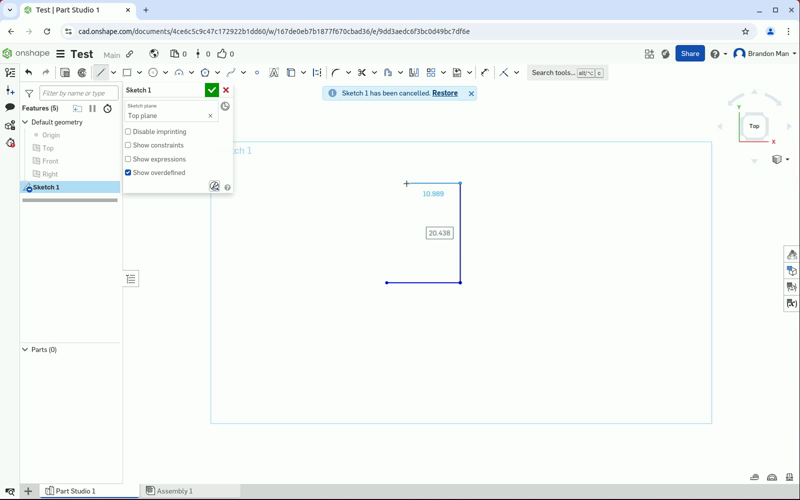
key_down(shift)
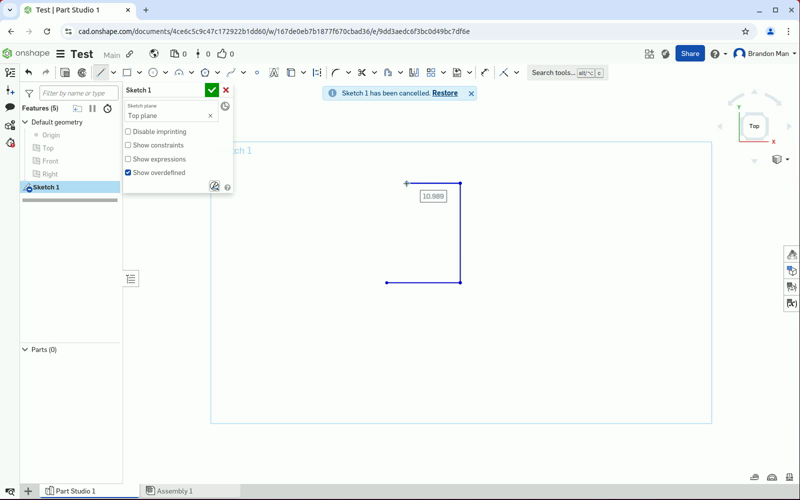
mouse_move(436, 183)
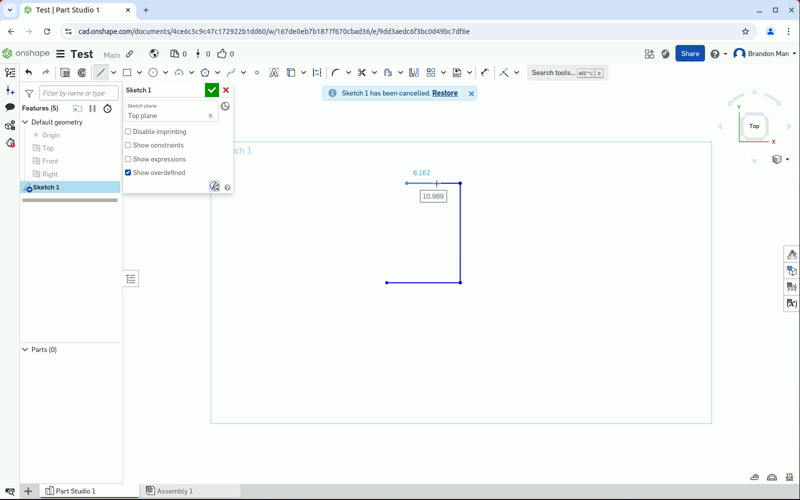
mouse_move(394, 183)
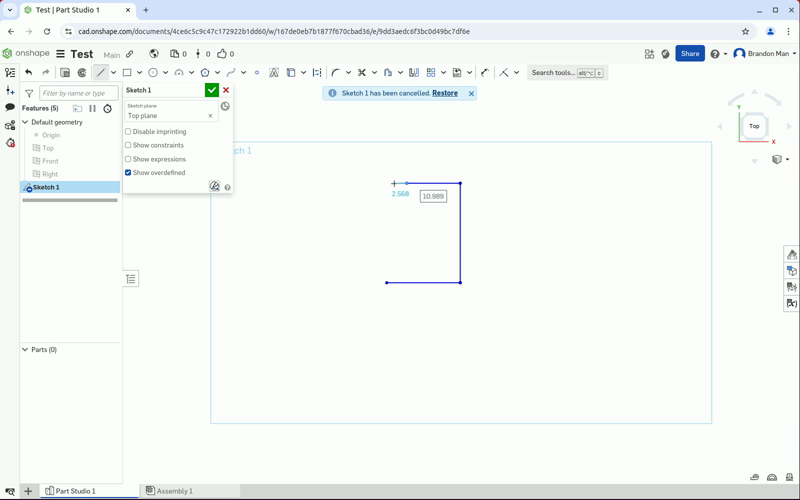
click(394, 183)
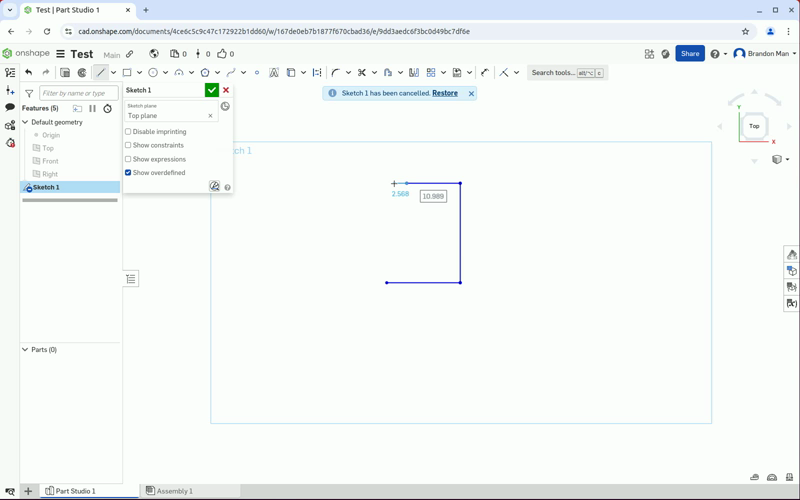
key_up(shift)
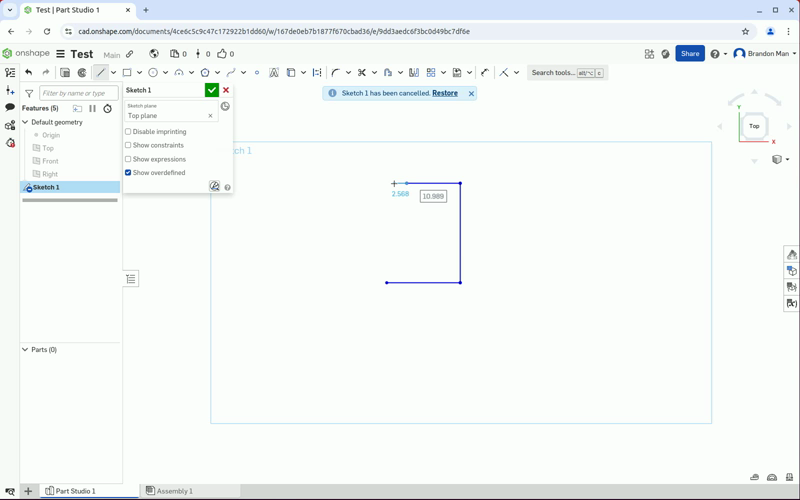
key_down(shift)
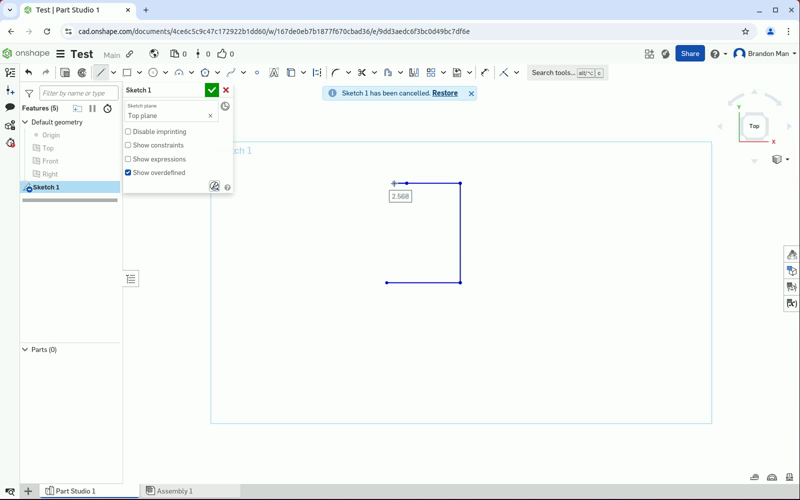
mouse_move(424, 183)
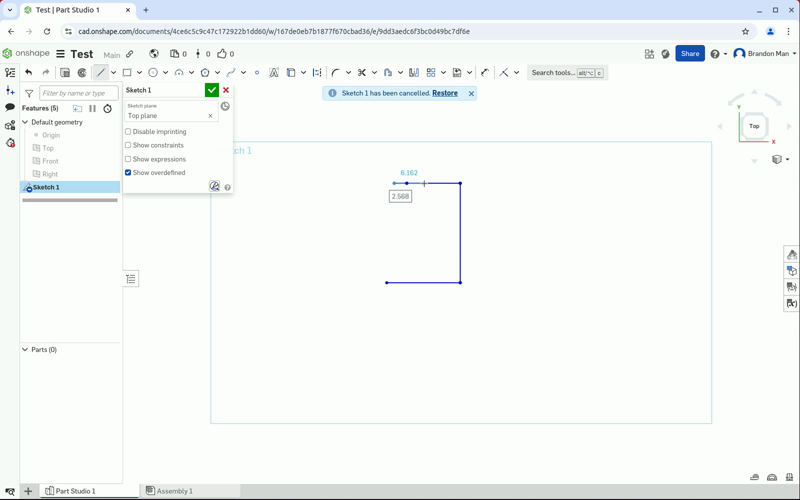
mouse_move(386, 183)
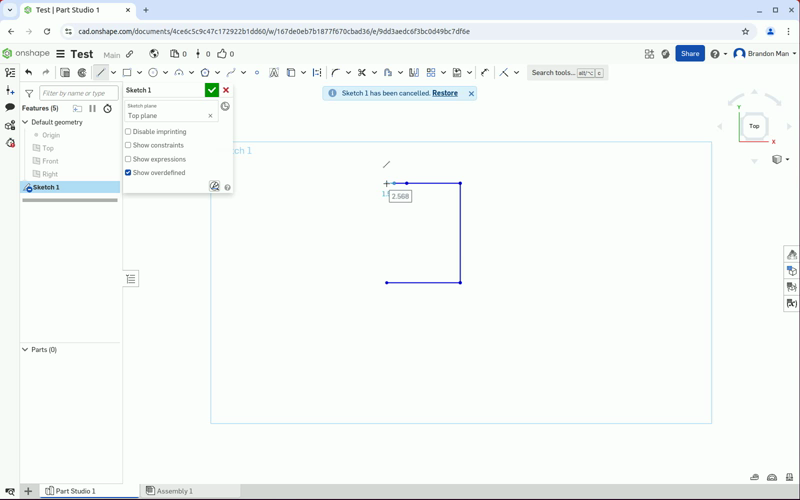
scroll(6)
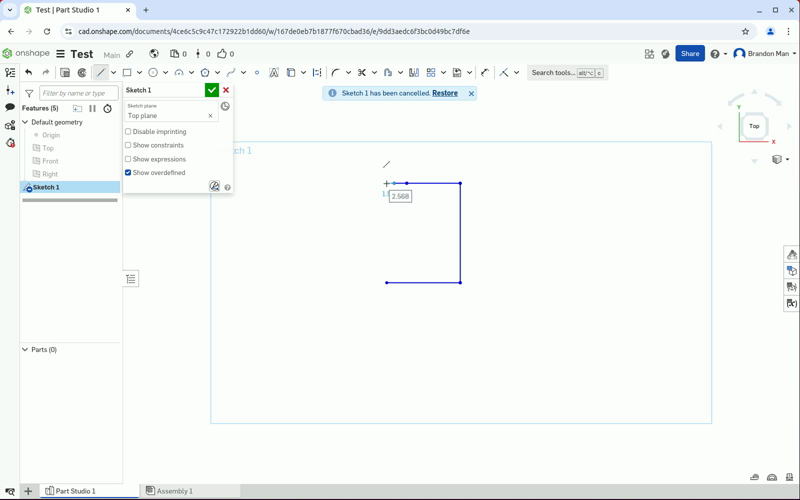
scroll(6)
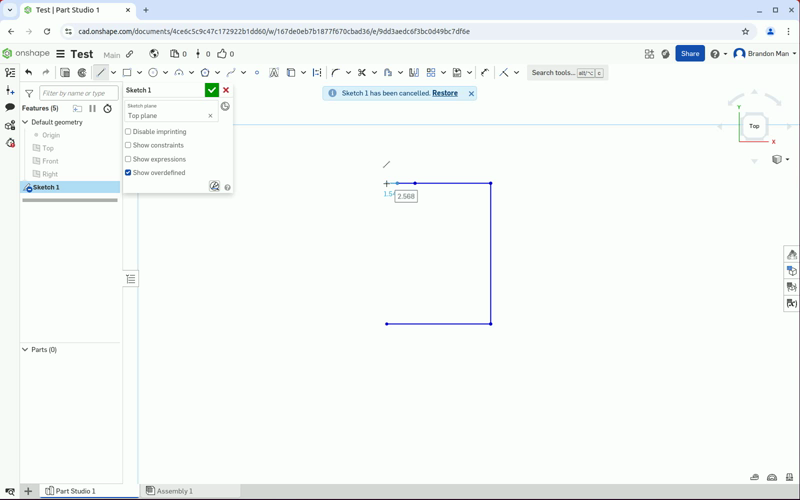
scroll(6)
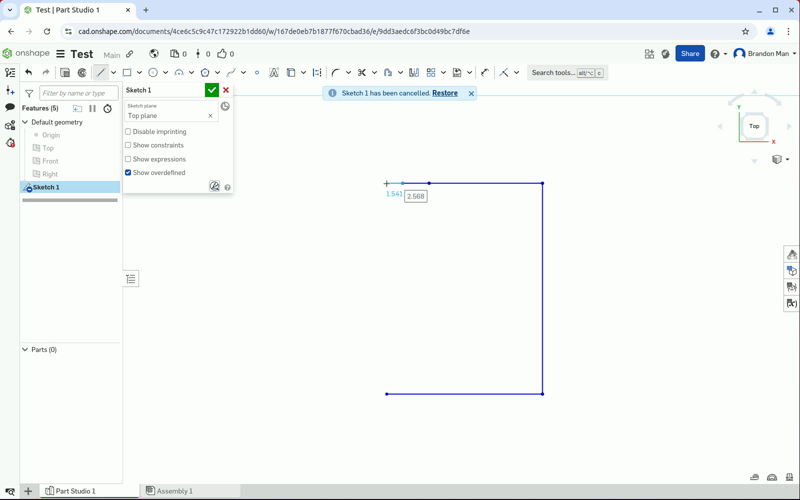
scroll(6)
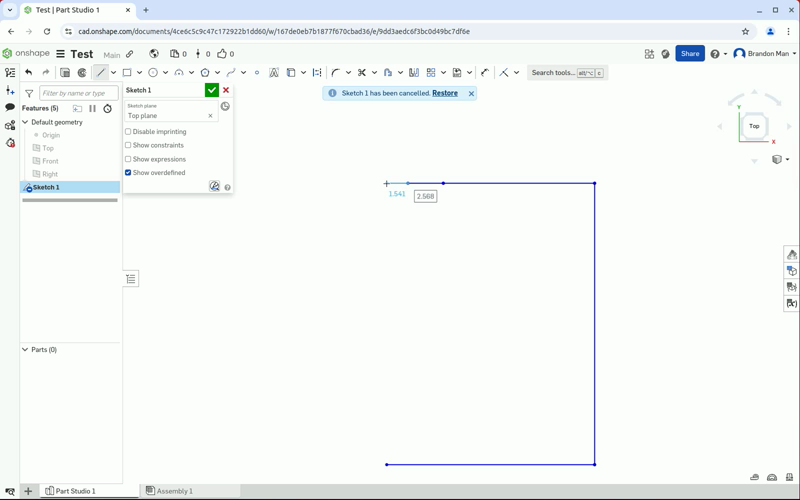
scroll(6)
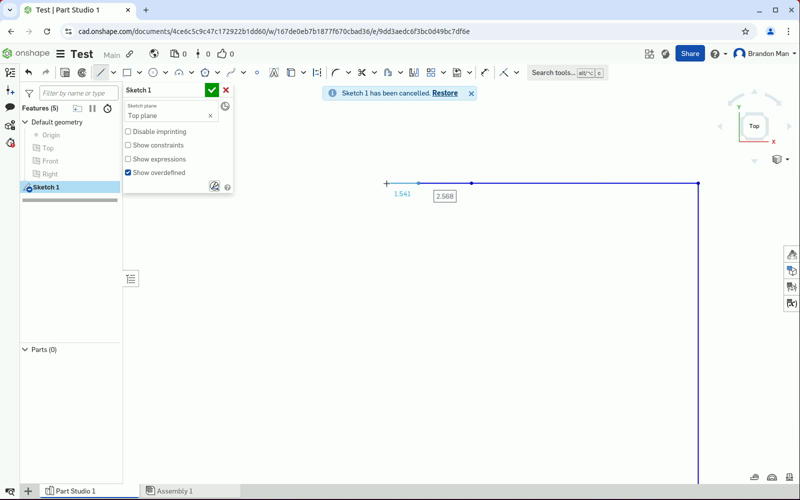
scroll(6)
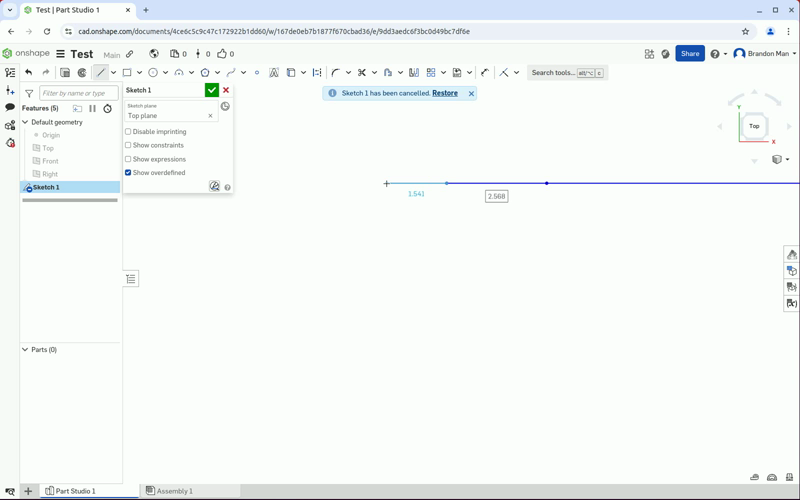
scroll(6)
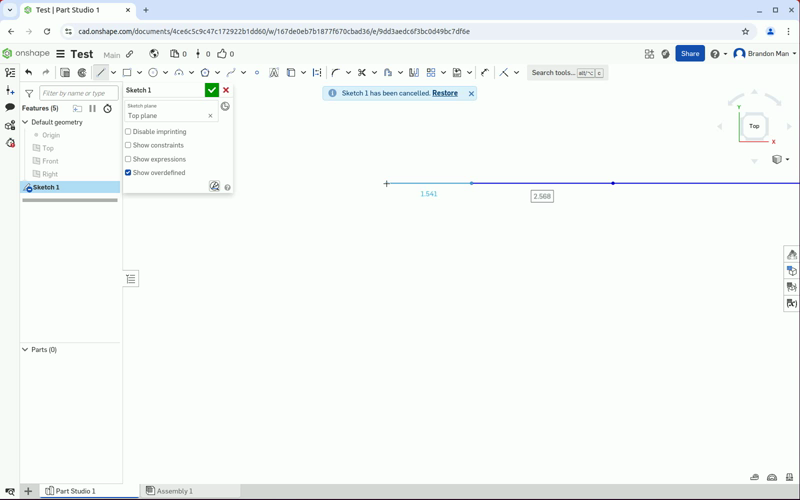
click(386, 183)
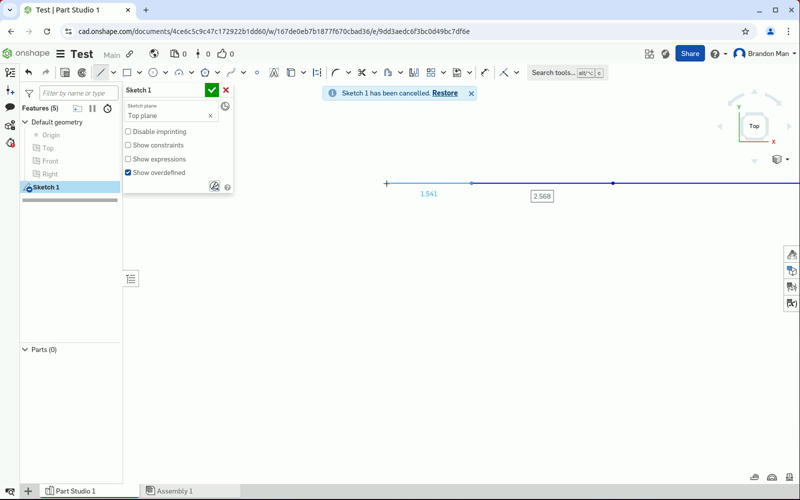
scroll(-6)
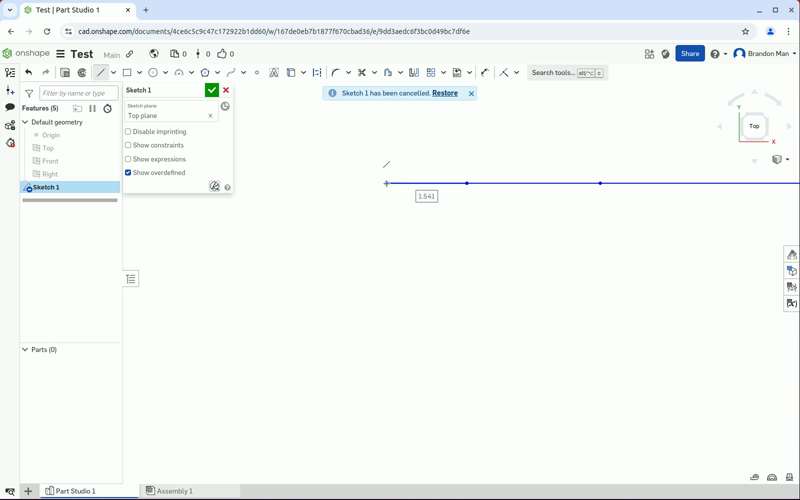
scroll(-6)
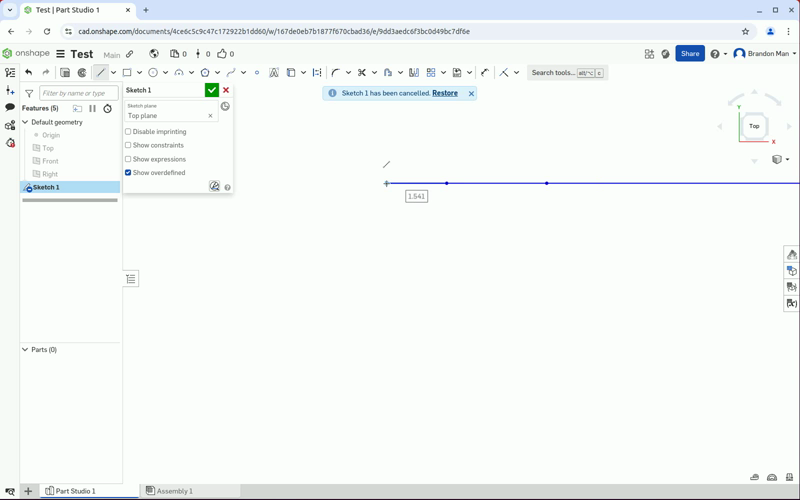
scroll(-6)
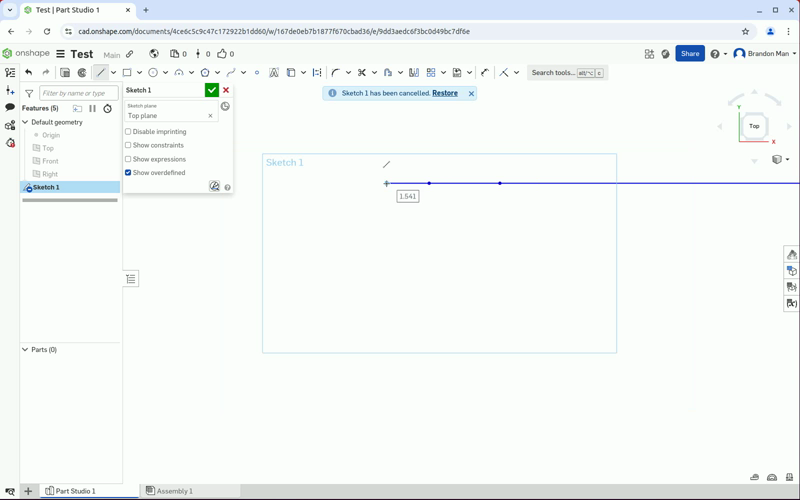
scroll(-6)
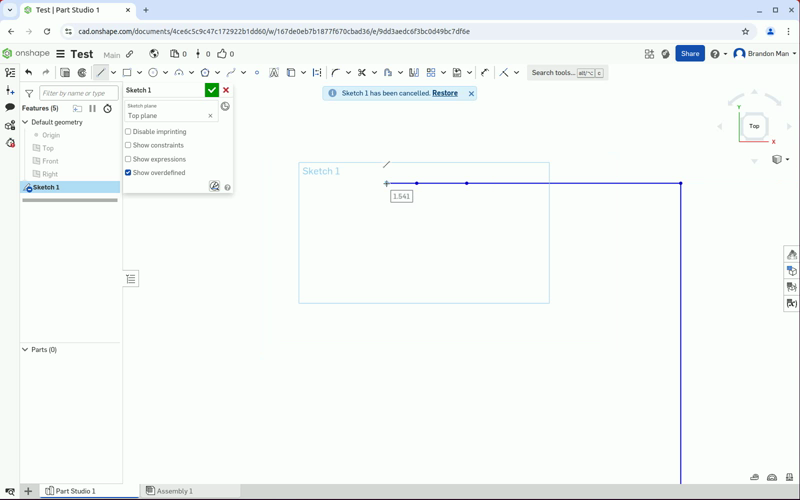
scroll(-6)
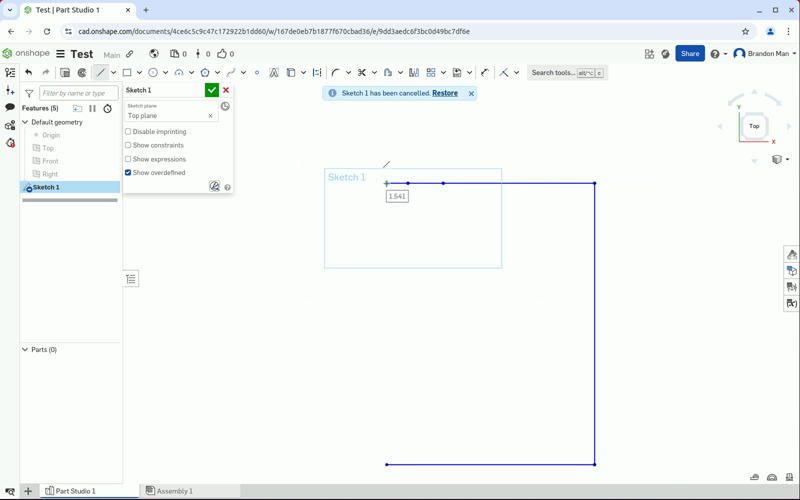
scroll(-6)
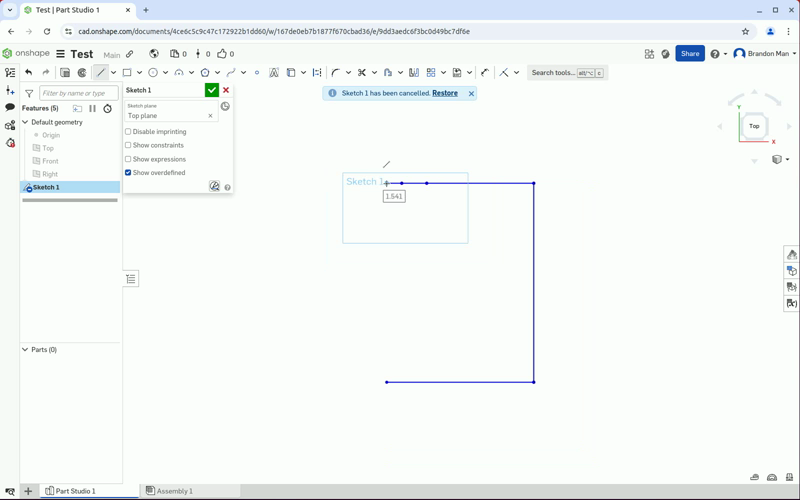
scroll(-6)
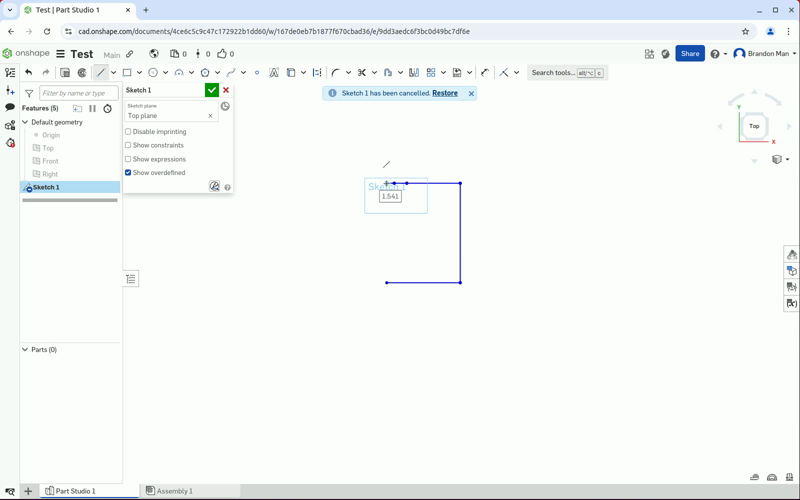
key_up(shift)
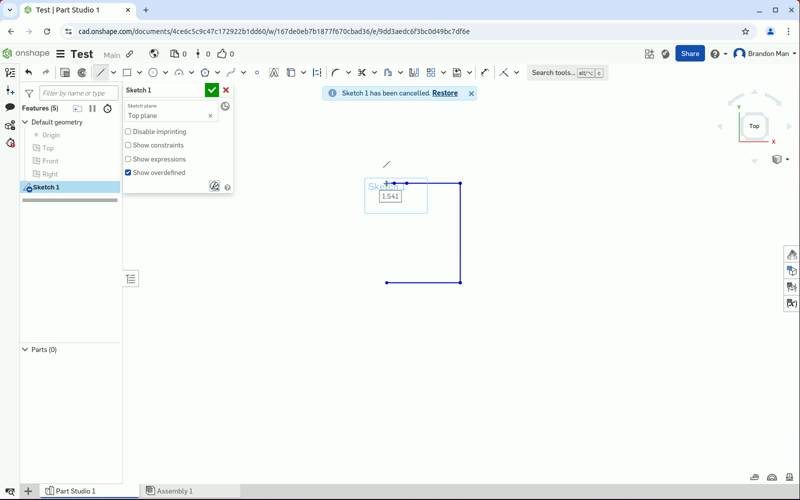
key_down(shift)
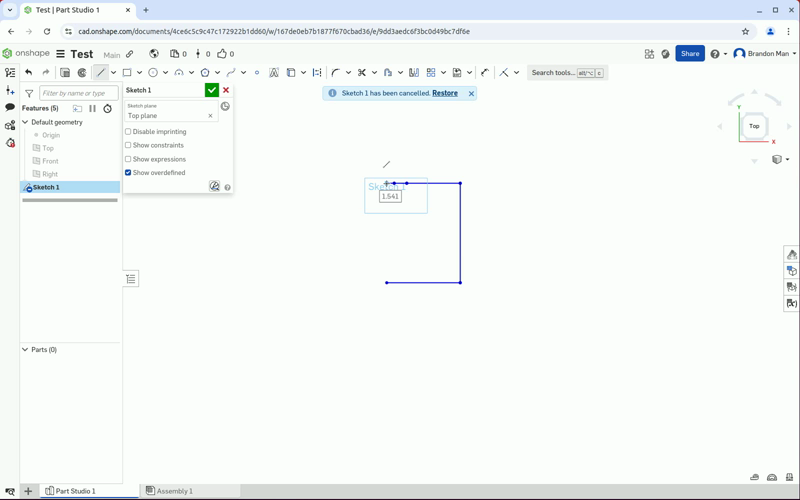
mouse_move(386, 282)
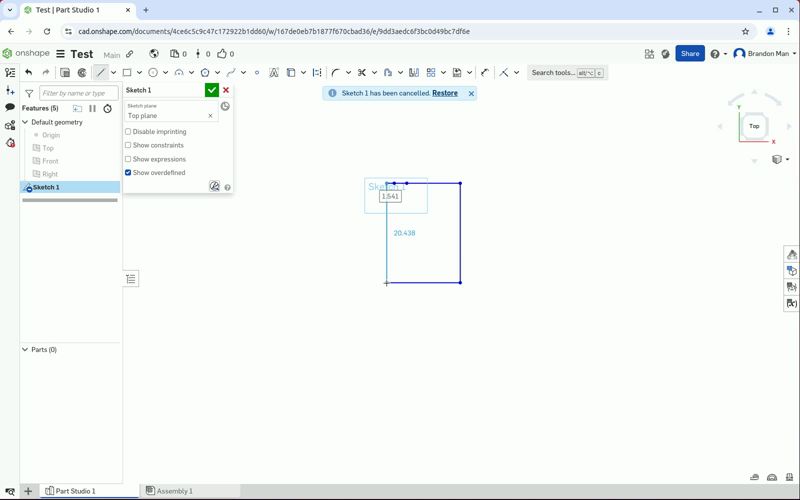
key_up(shift)
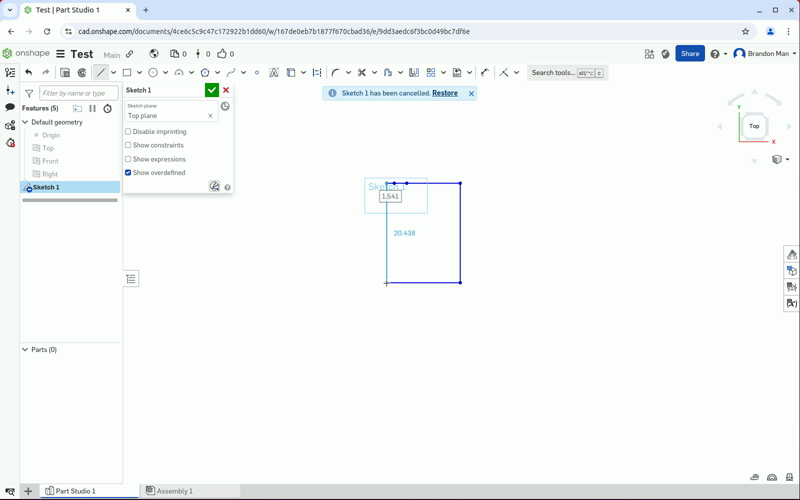
click(386, 282)
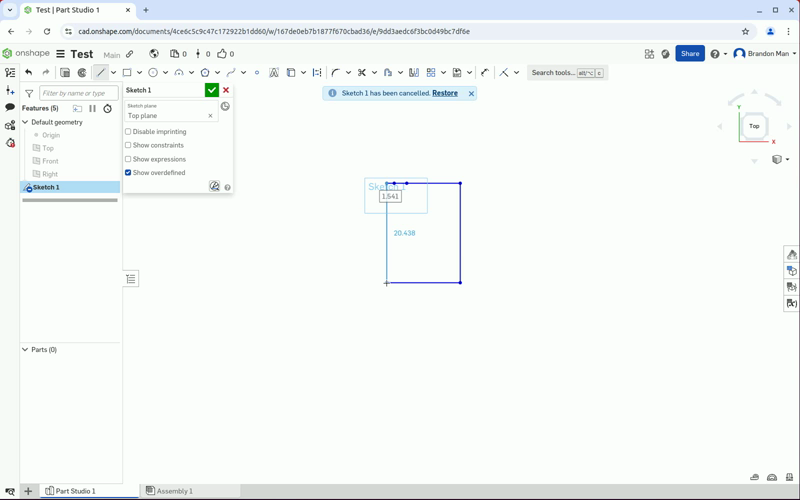
key(esc)
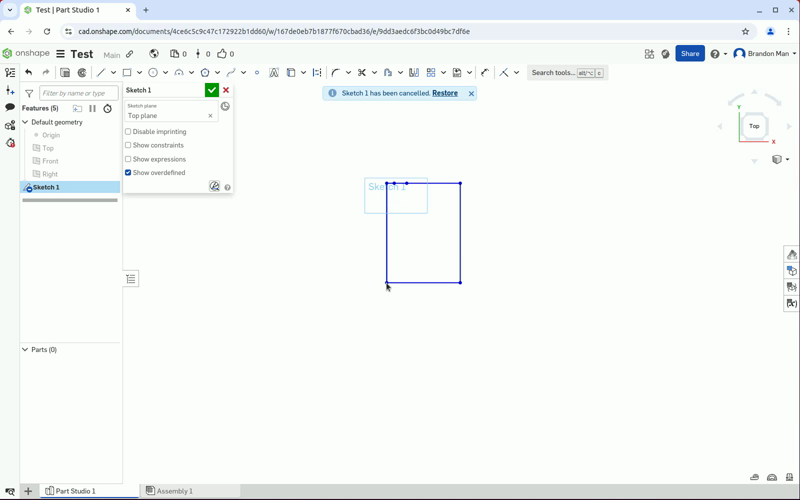
mouse_move(422, 269)
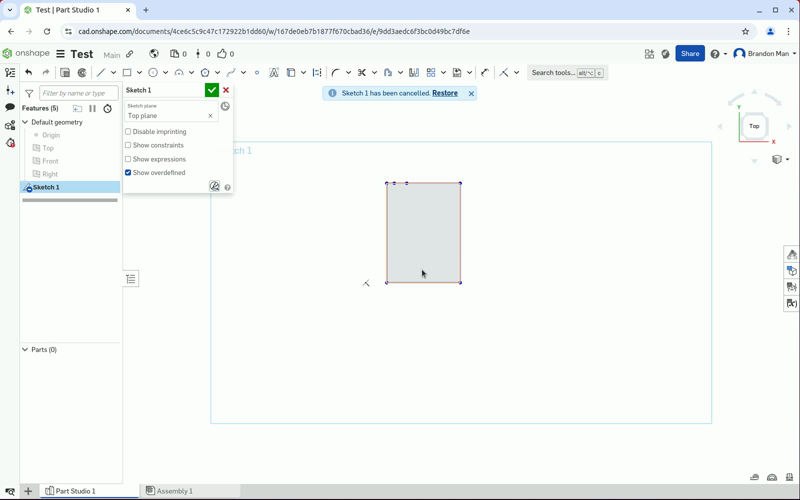
click(422, 269)
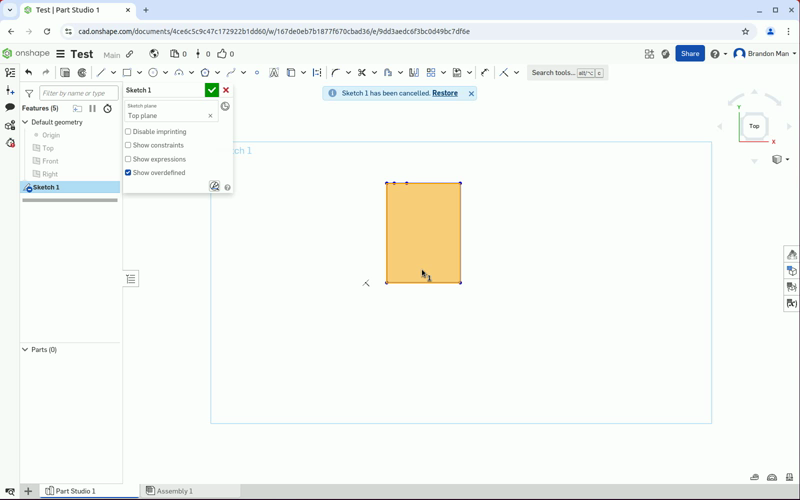
mouse_move(73, 352)
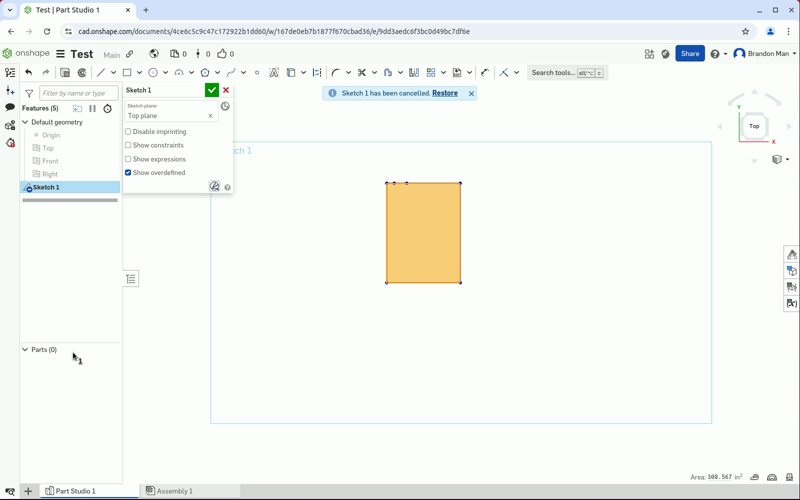
key(shift+y)
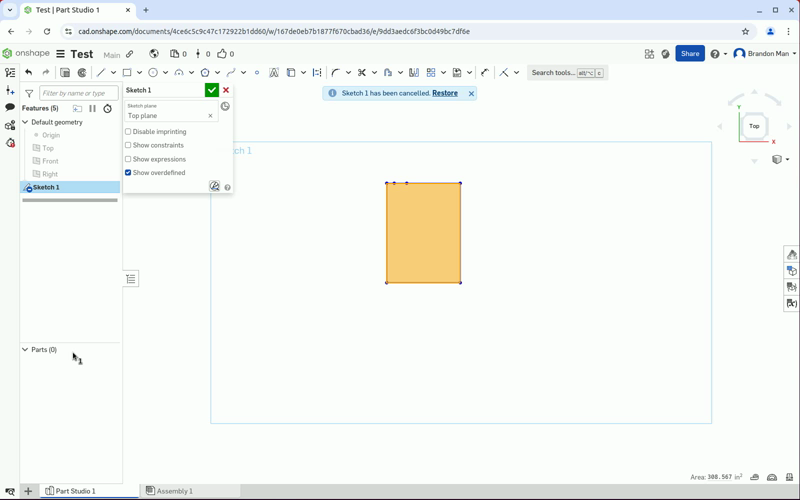
key(shift+e)
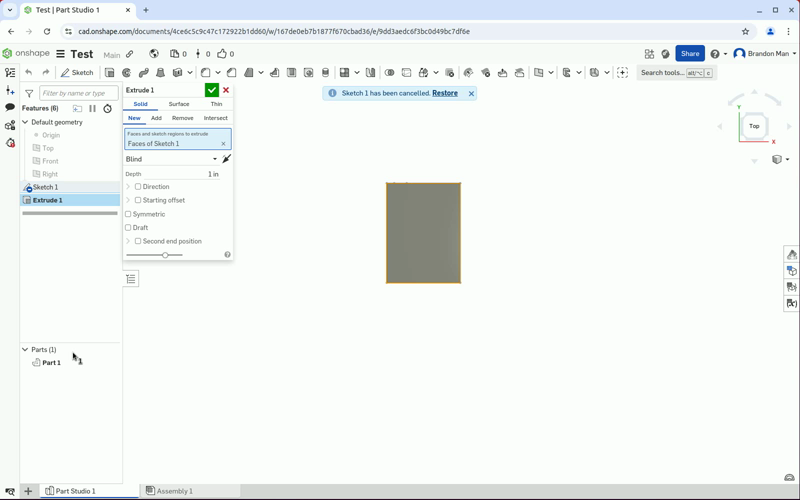
mouse_move(143, 106)
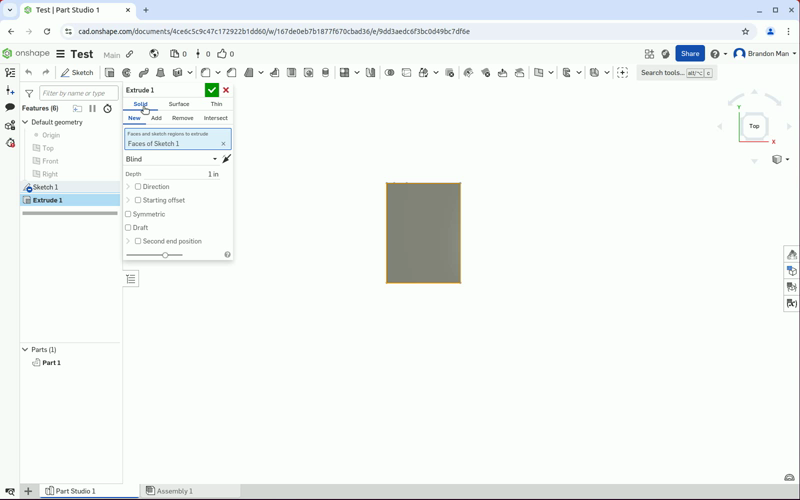
click(143, 106)
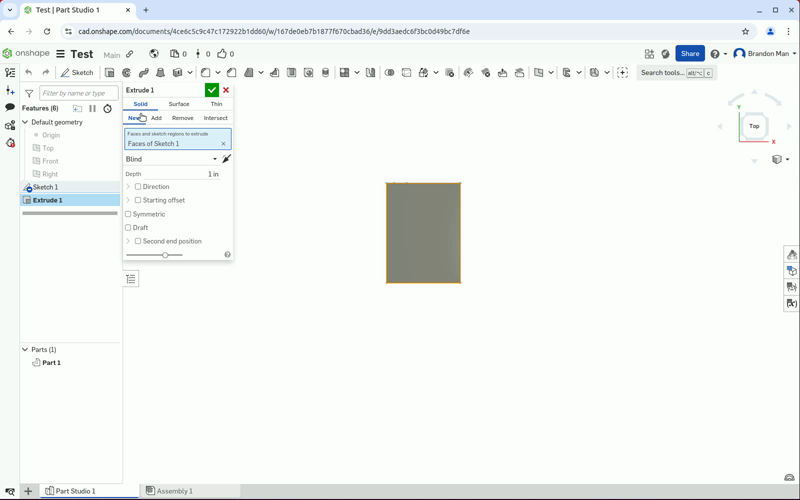
mouse_move(137, 120)
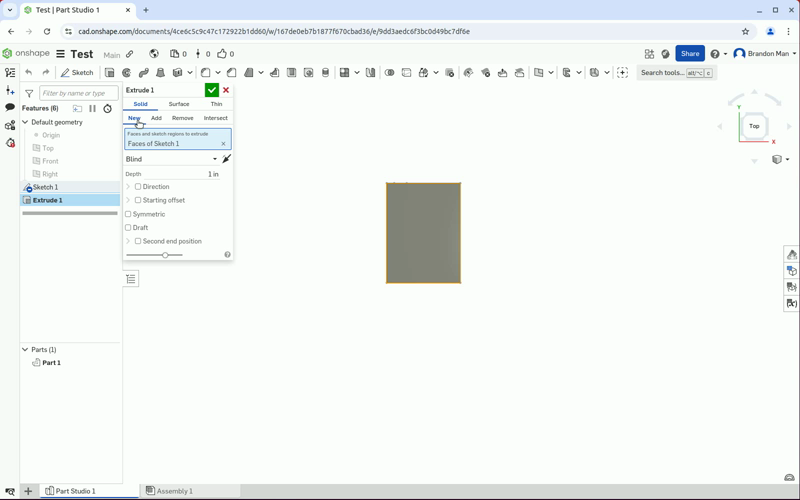
click(137, 120)
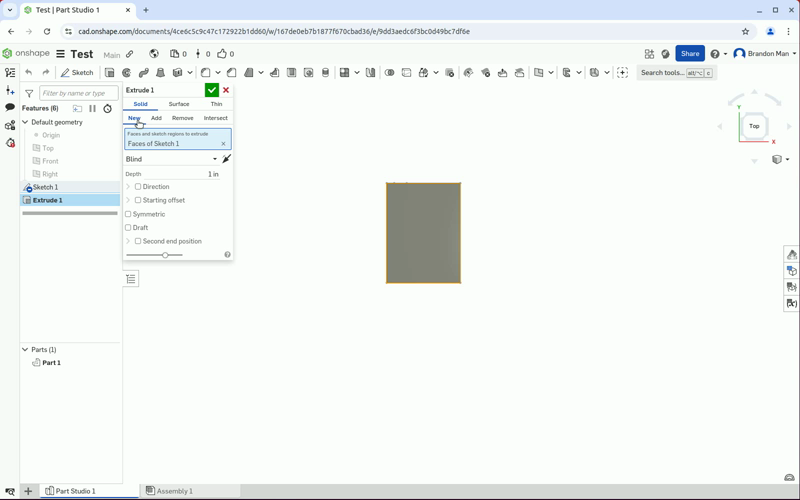
key(tab, 4)
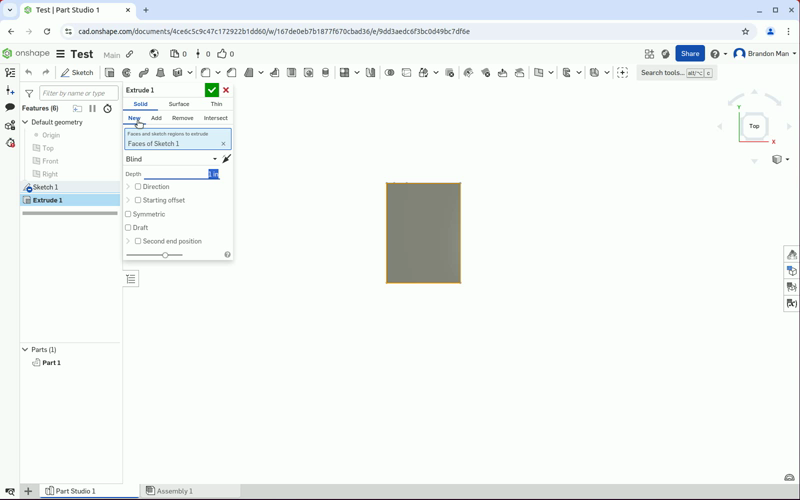
text(1.444)
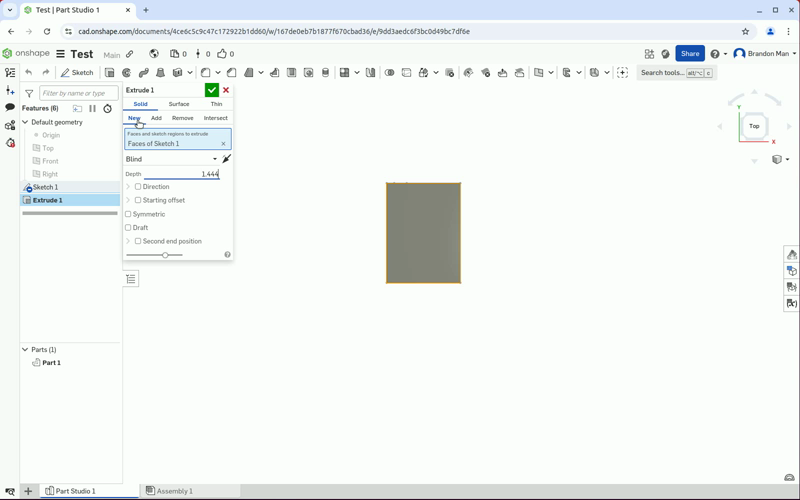
key(enter)
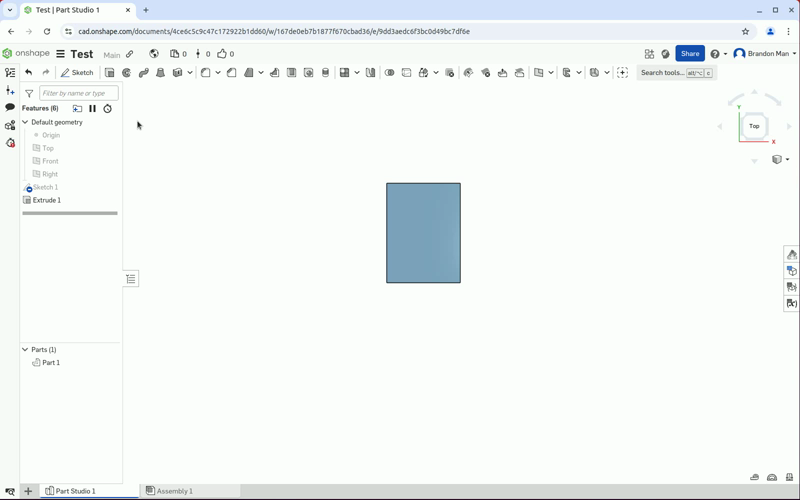
key(shift+h)
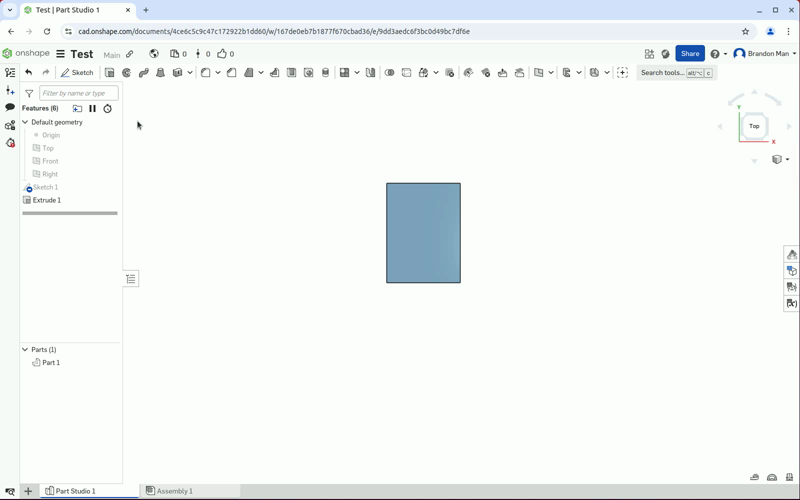
key(shift+h)
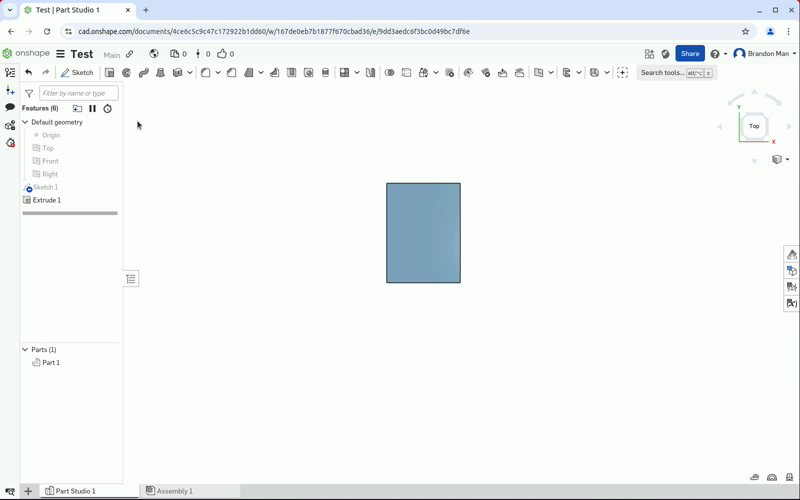
mouse_move(73, 189)
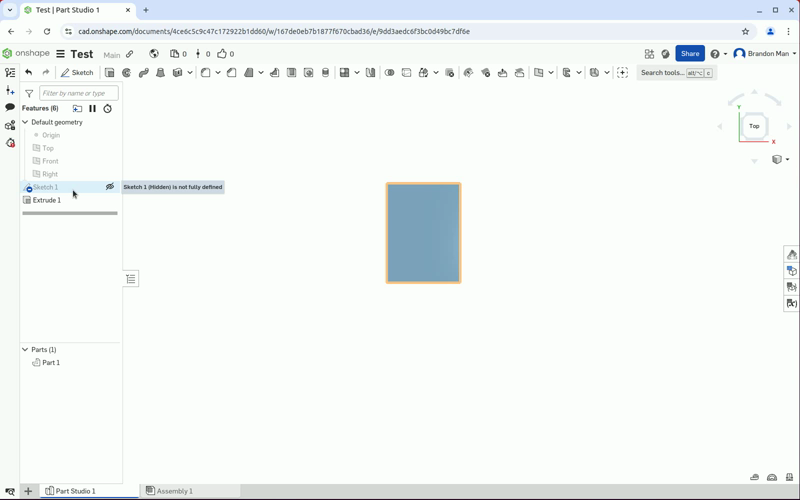
click(73, 189)
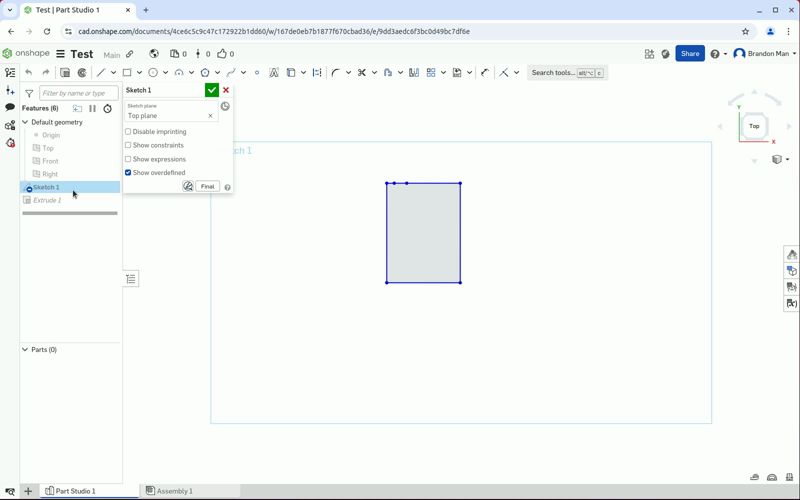
mouse_move(229, 92)
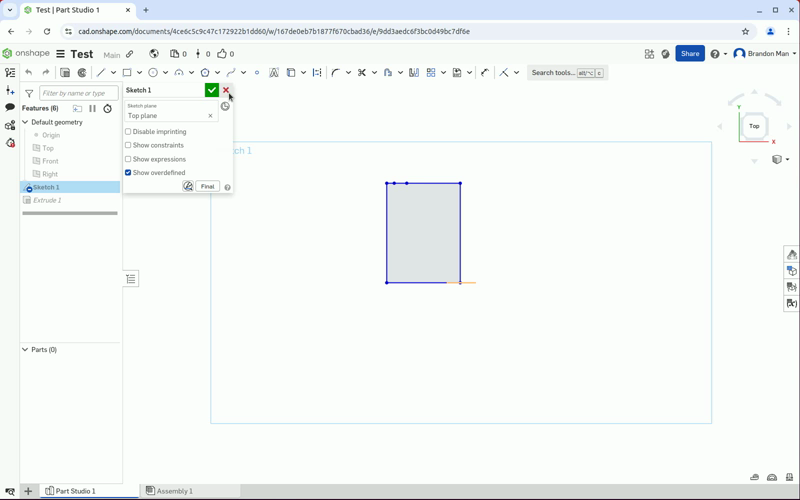
click(229, 92)
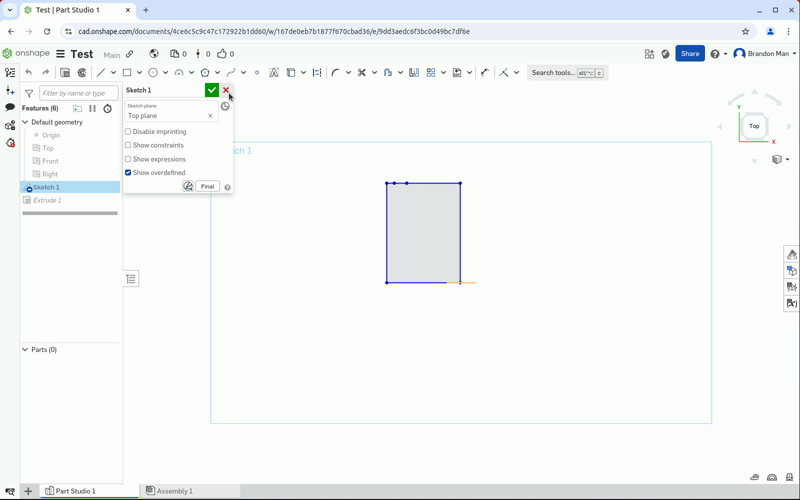
key(shift+s)
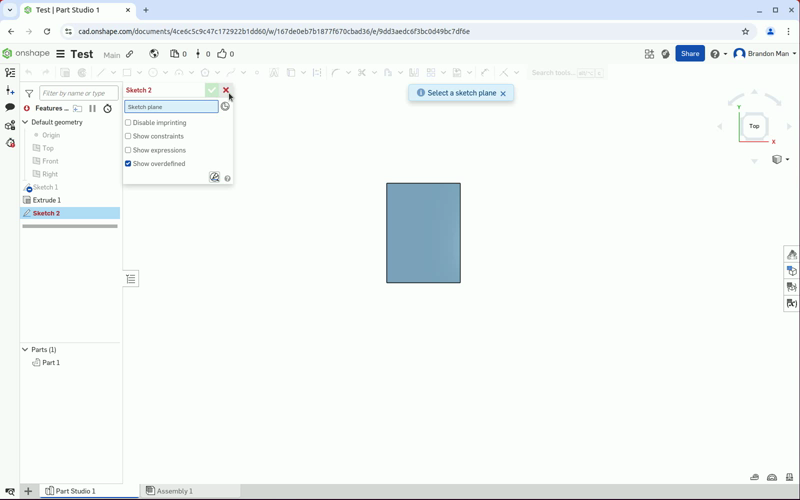
mouse_move(73, 150)
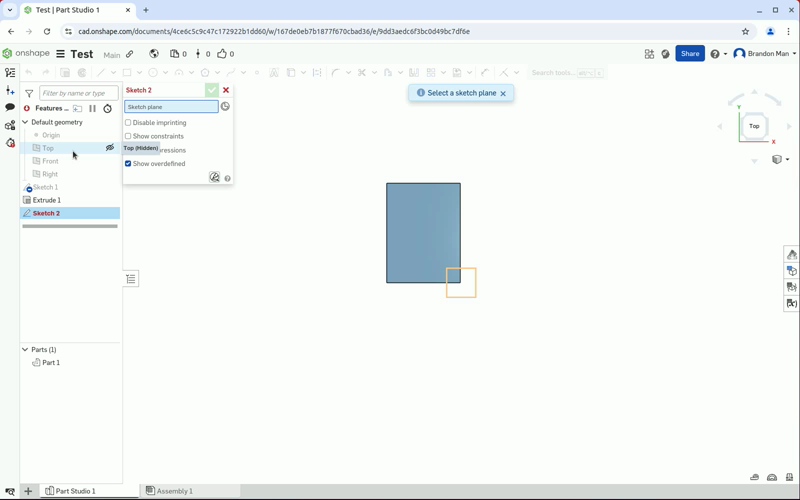
click(73, 150)
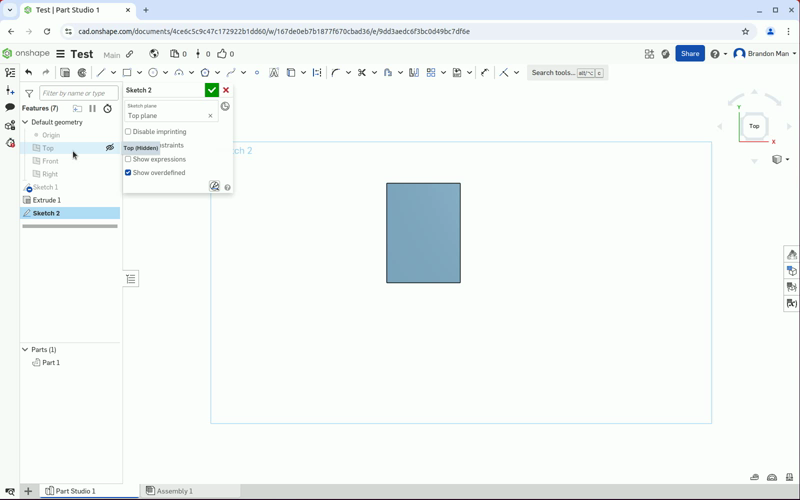
mouse_move(73, 352)
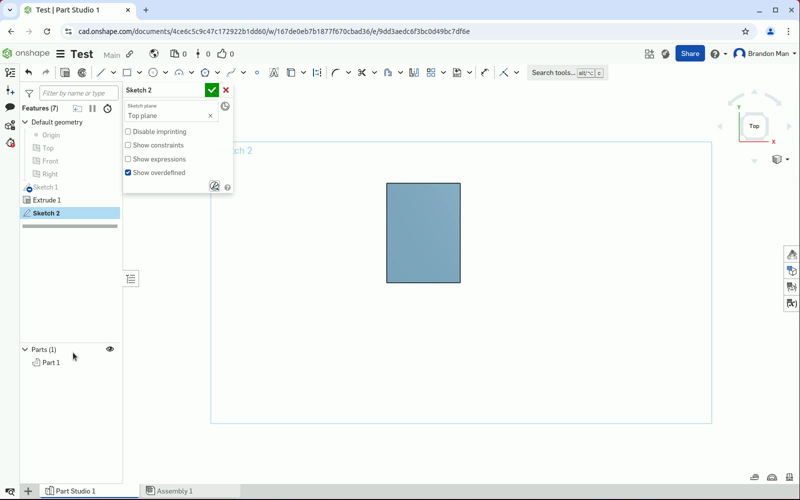
key(y)
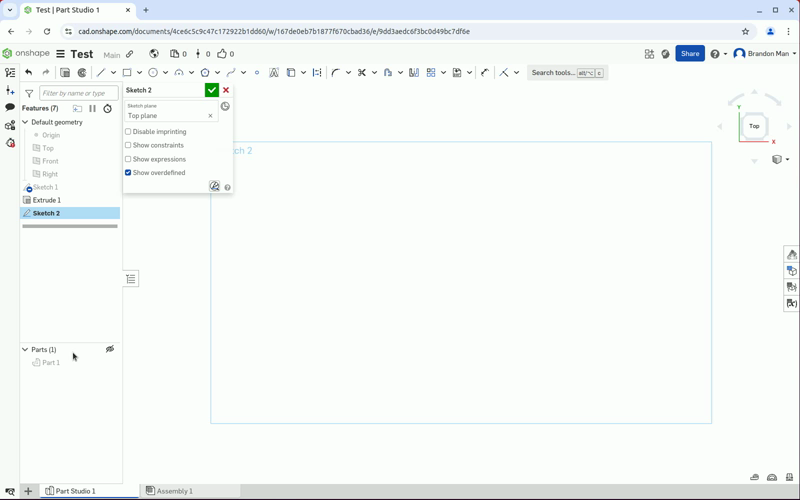
key(l)
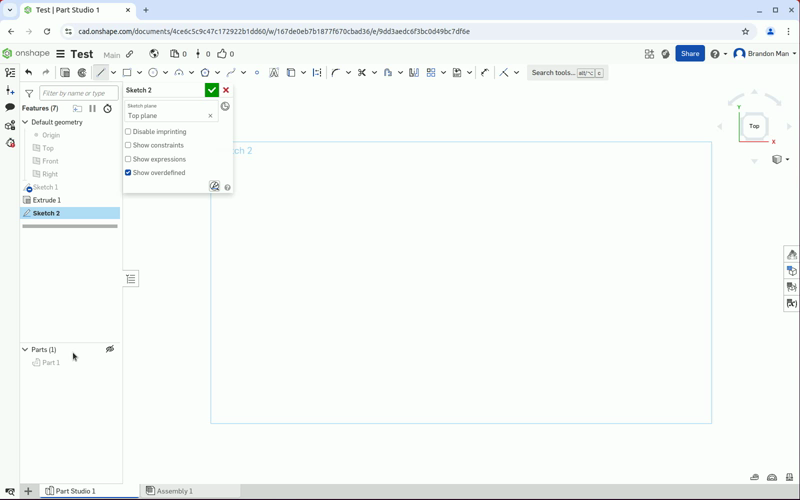
key_down(shift)
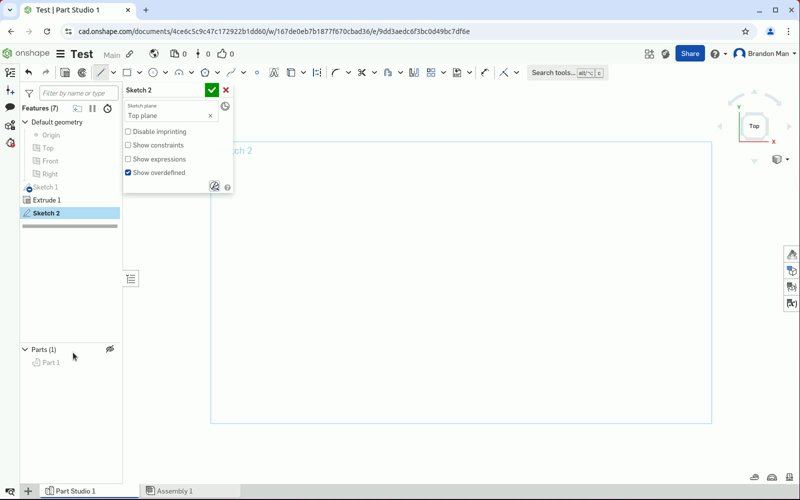
mouse_move(395, 183)
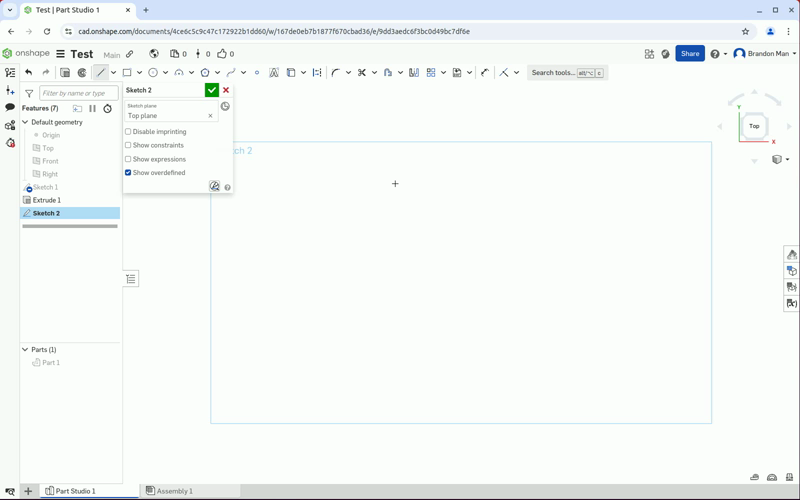
click(395, 183)
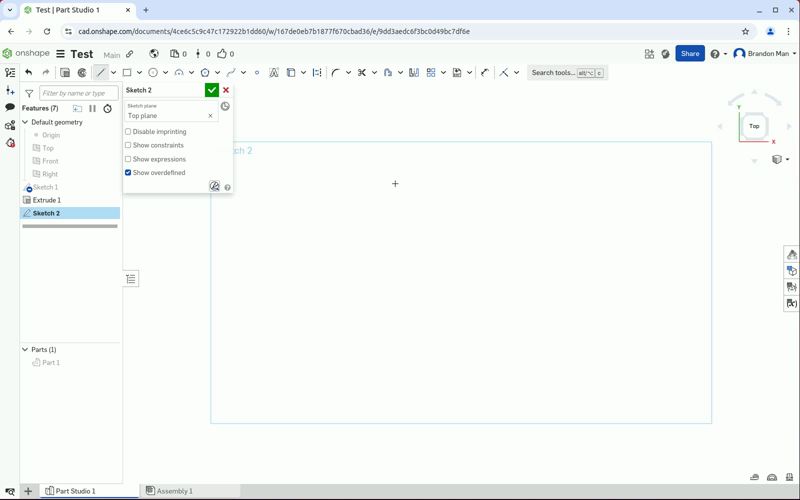
key_up(shift)
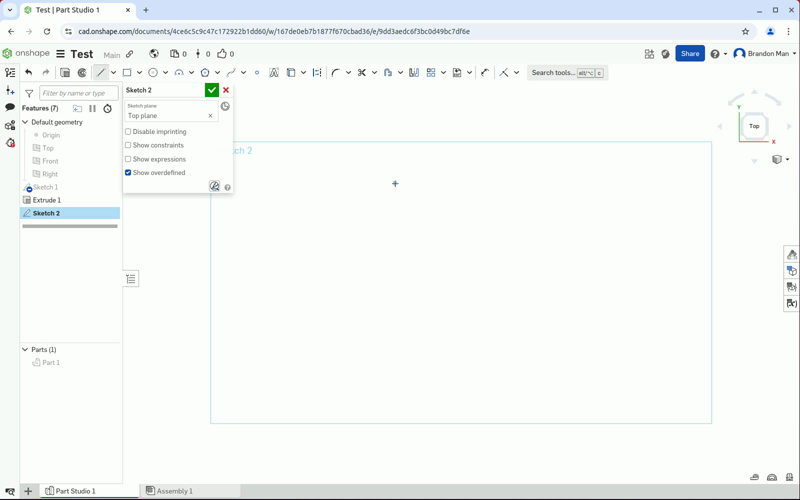
key_down(shift)
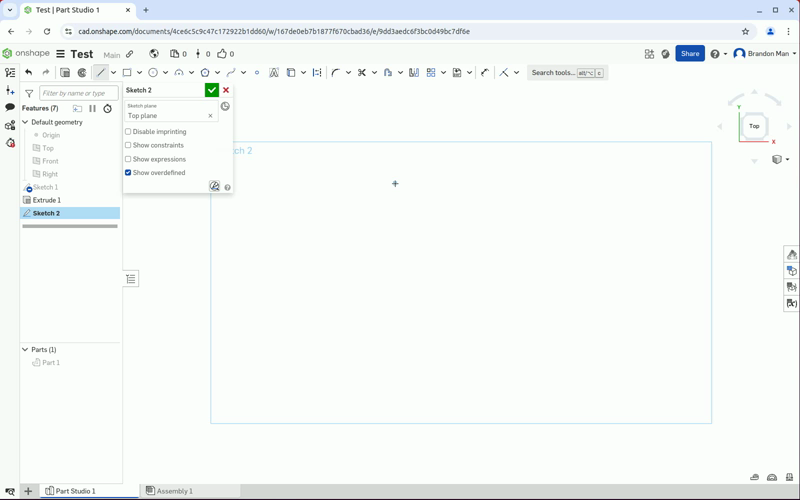
mouse_move(425, 183)
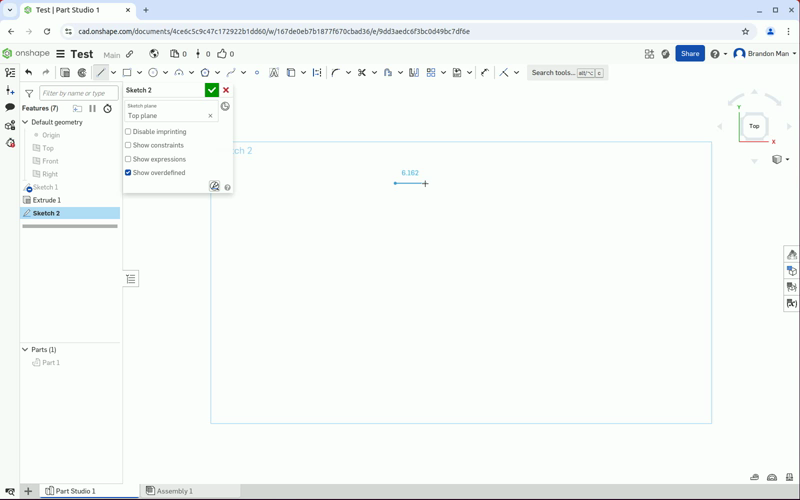
mouse_move(408, 183)
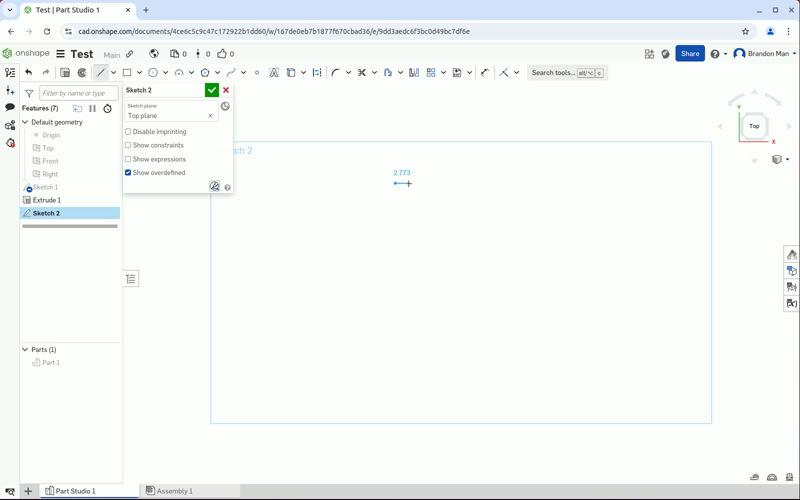
click(408, 183)
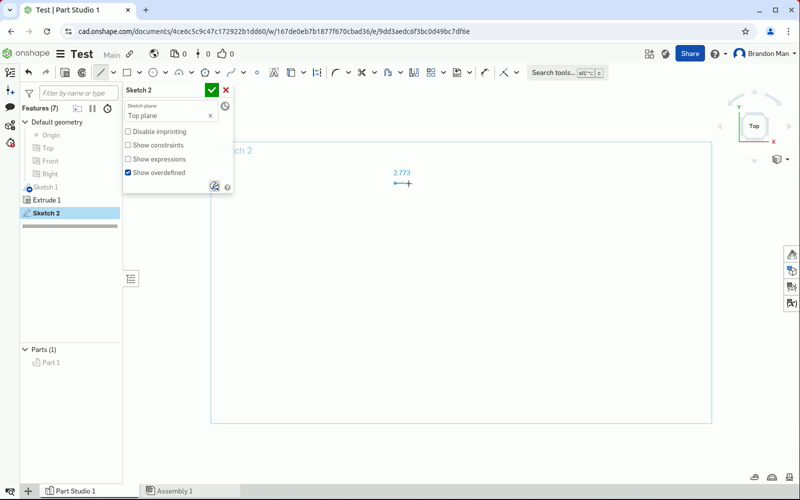
key_up(shift)
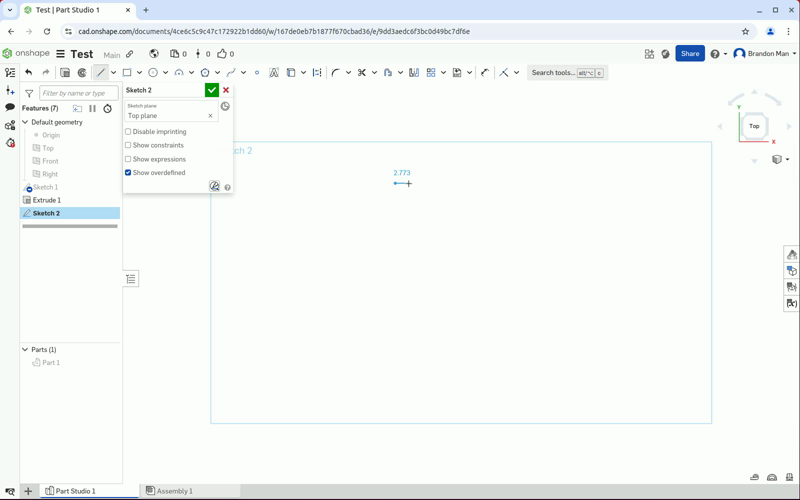
key_down(shift)
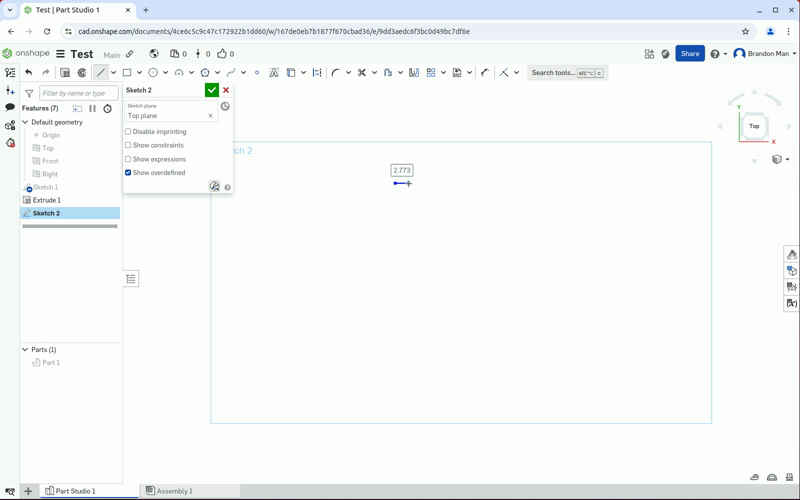
mouse_move(438, 183)
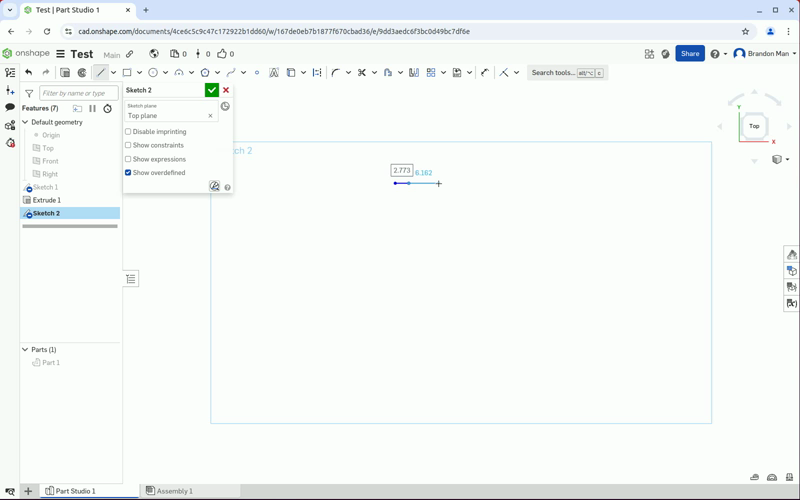
mouse_move(408, 169)
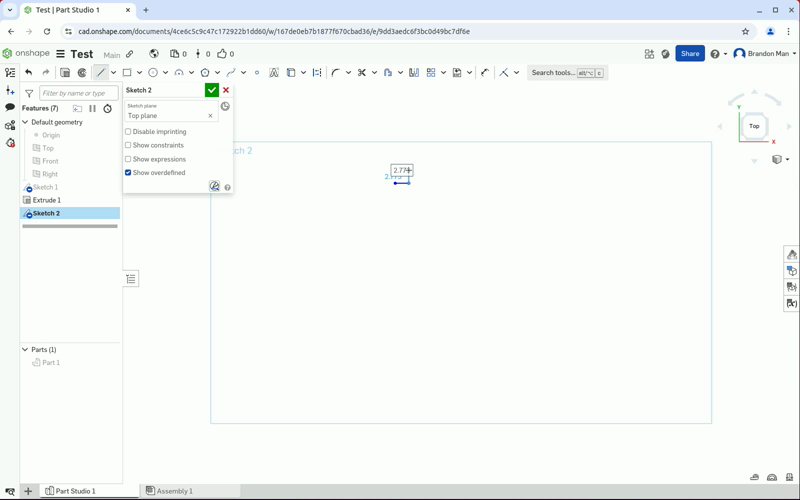
click(408, 169)
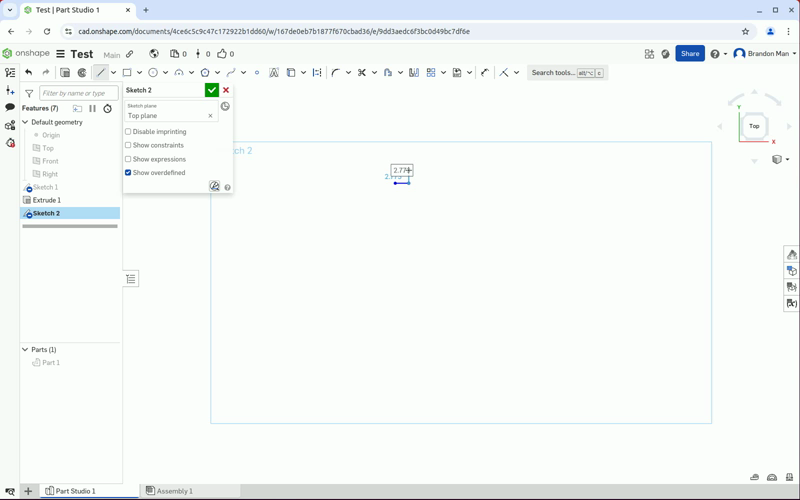
key_up(shift)
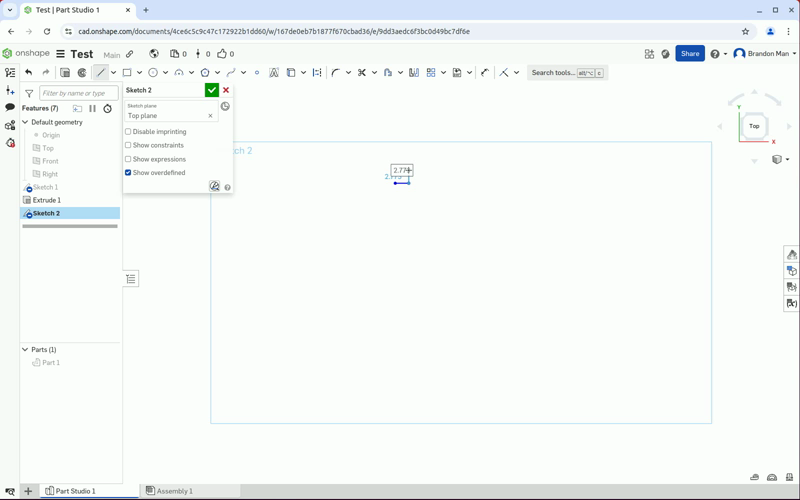
key_down(shift)
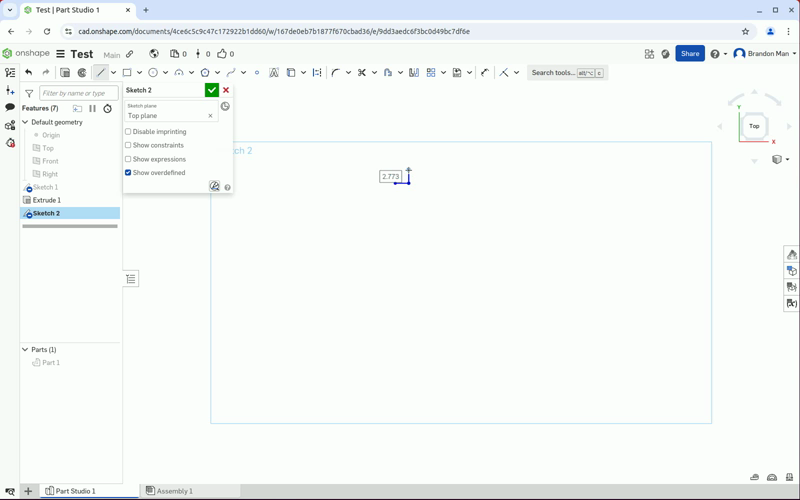
mouse_move(438, 169)
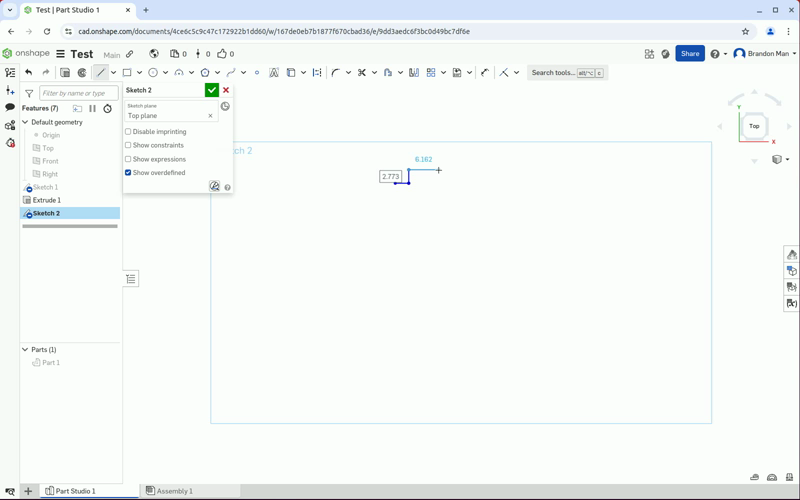
mouse_move(395, 169)
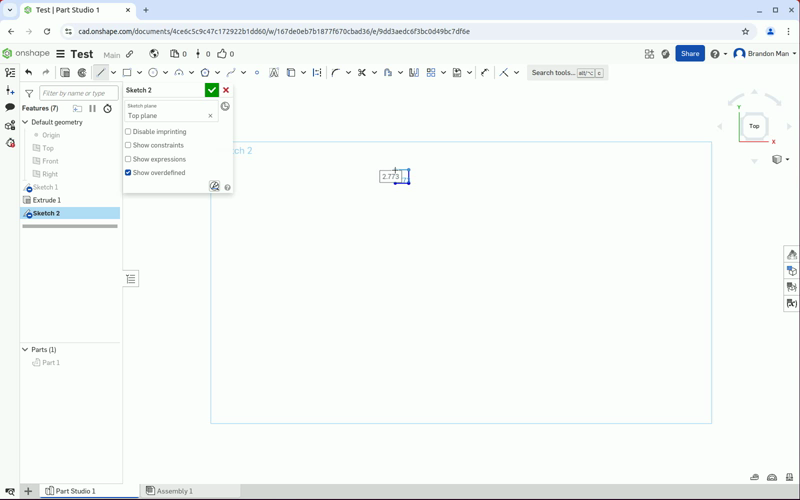
click(395, 169)
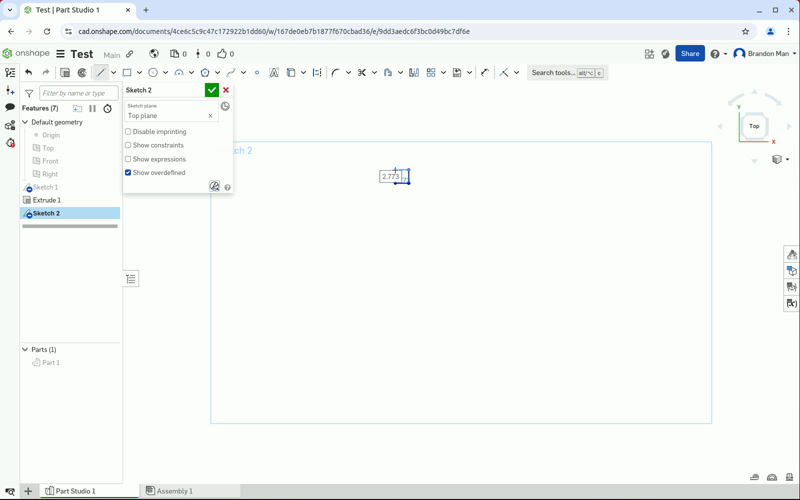
key_up(shift)
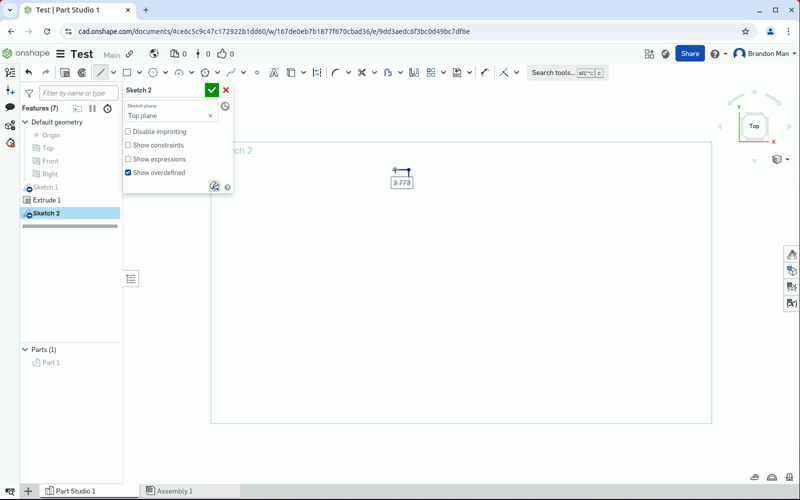
mouse_move(425, 169)
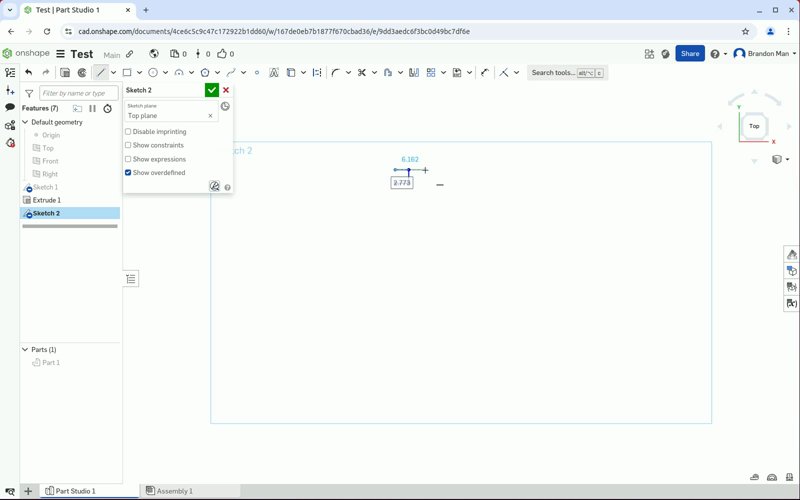
key_down(shift)
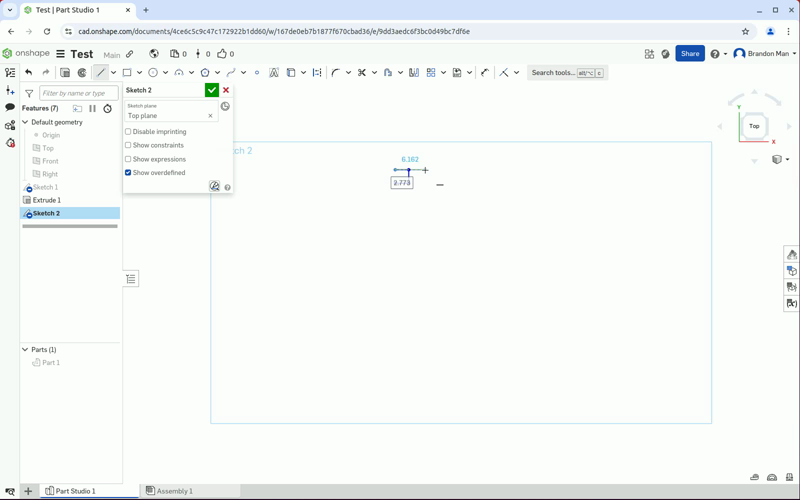
mouse_move(395, 183)
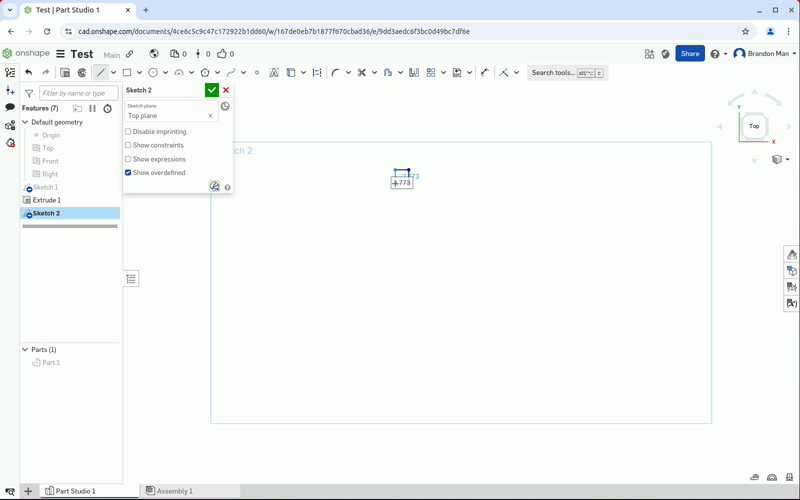
key_up(shift)
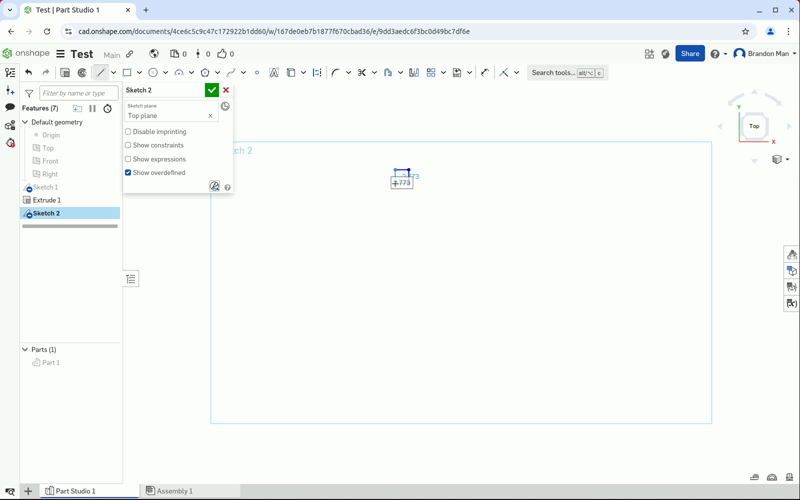
click(395, 183)
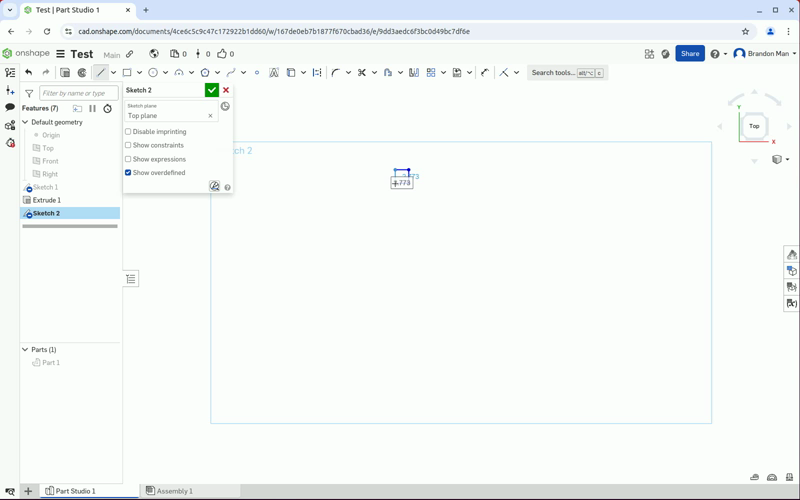
key(esc)
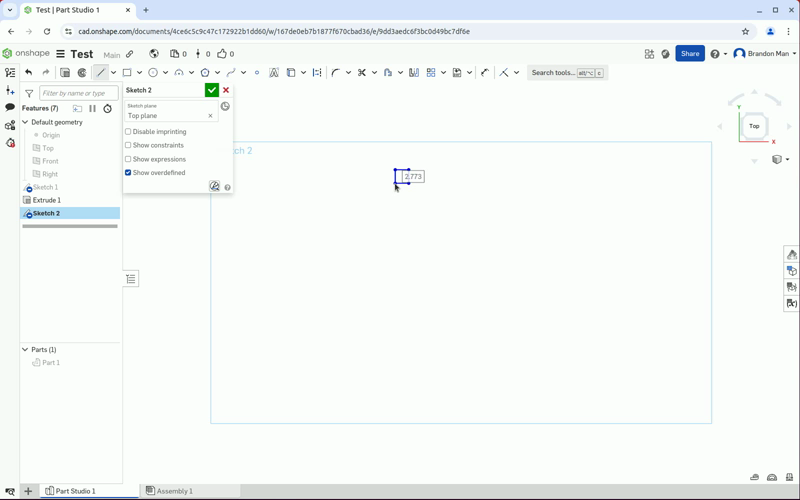
mouse_move(396, 179)
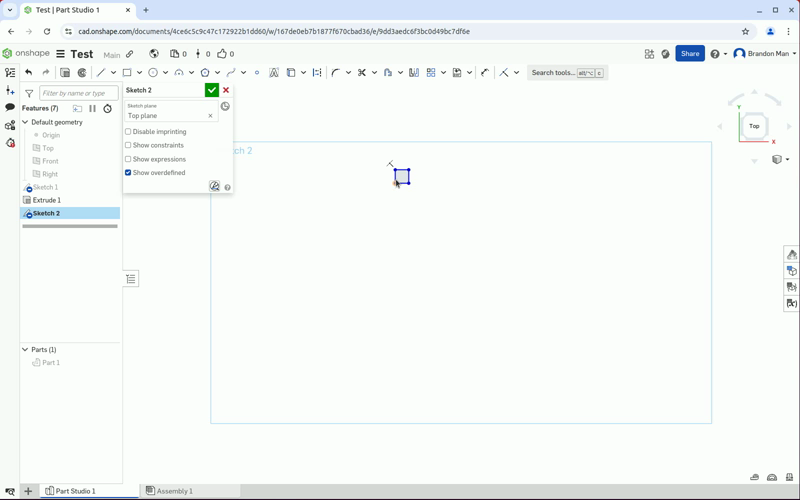
scroll(6)
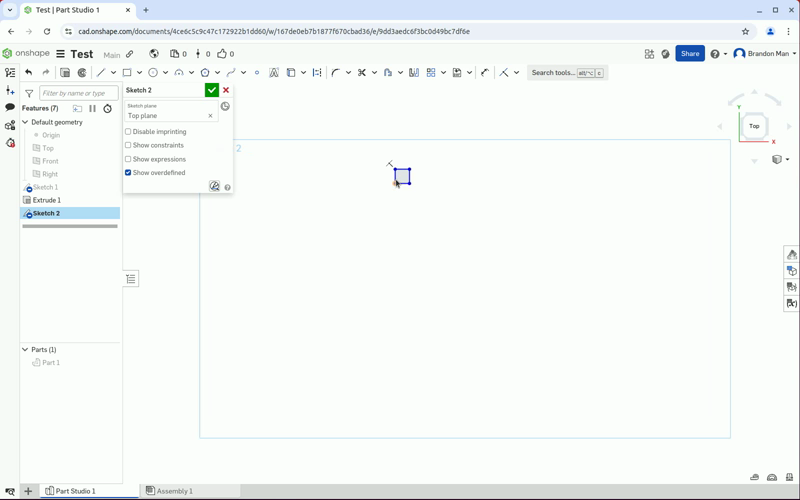
scroll(6)
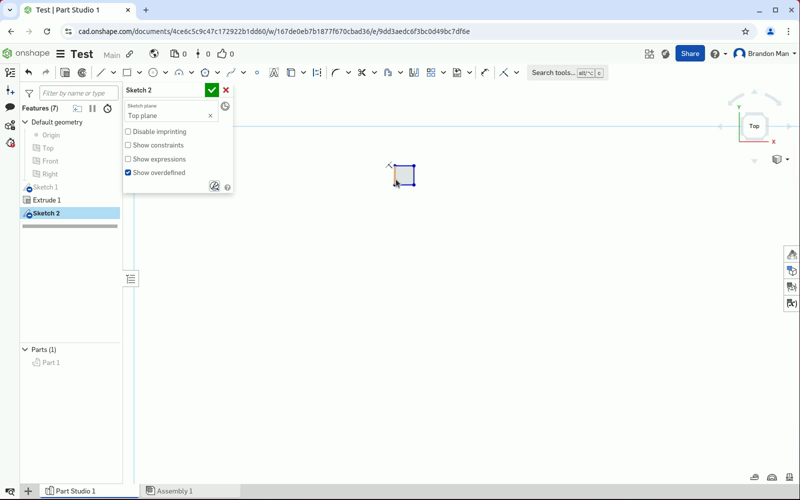
scroll(6)
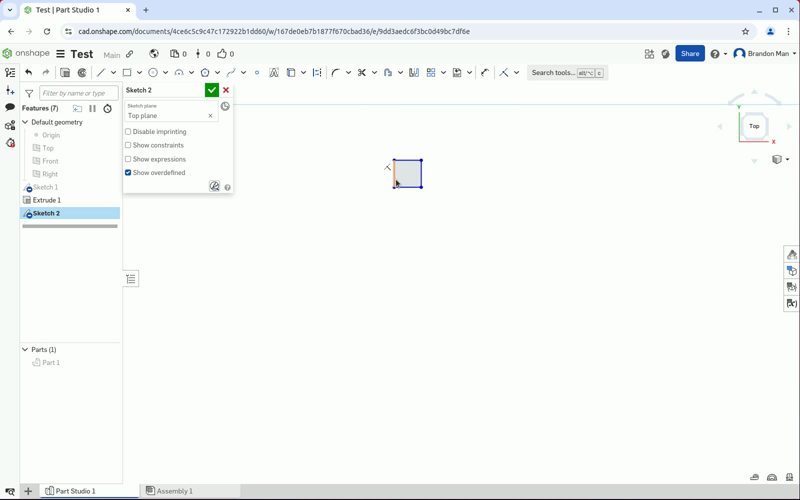
scroll(6)
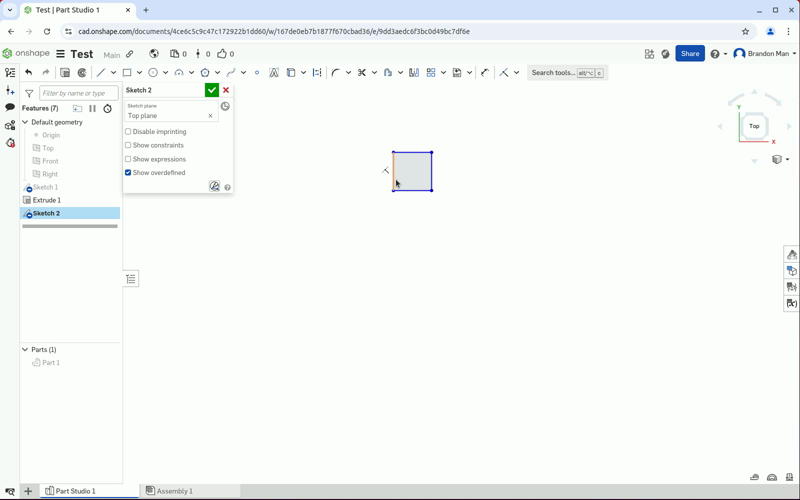
scroll(6)
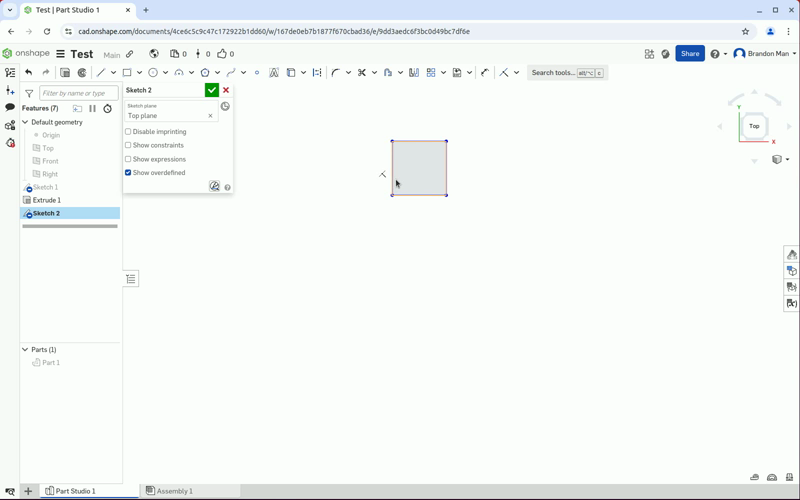
scroll(6)
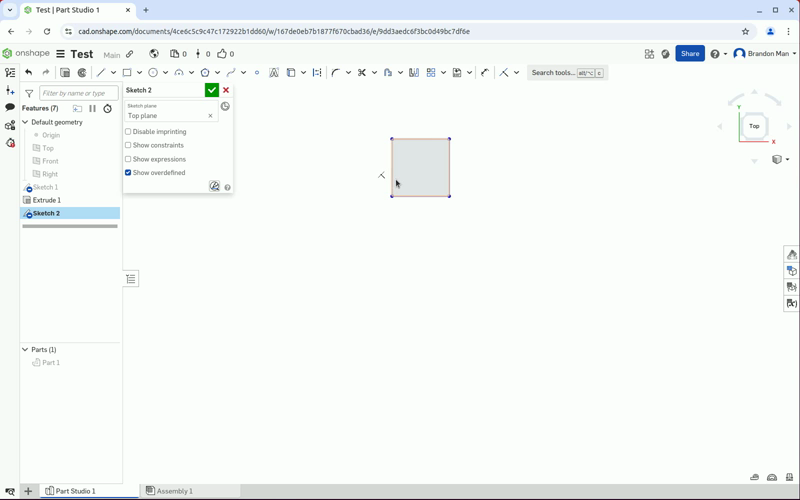
scroll(6)
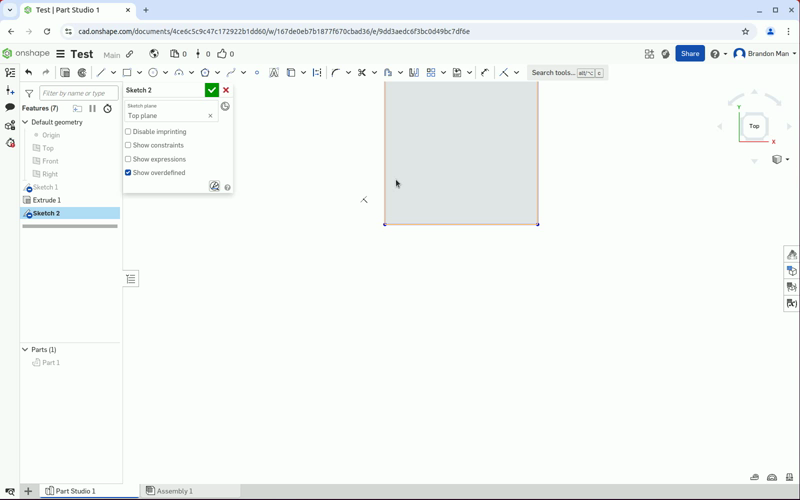
click(396, 179)
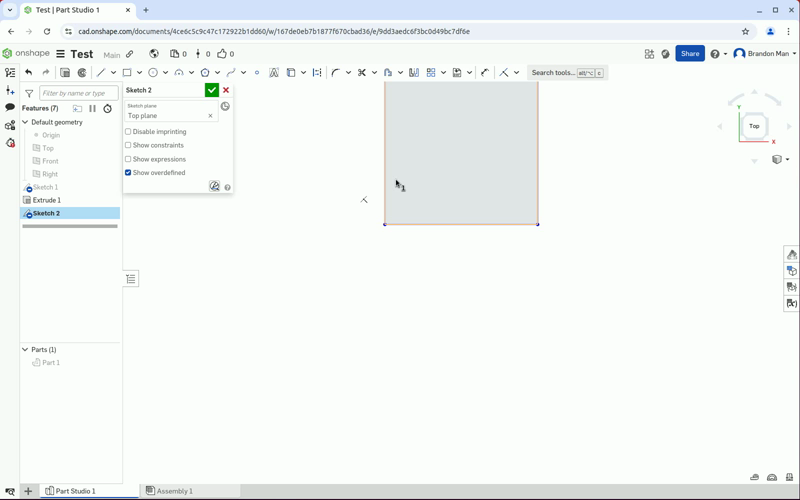
scroll(-6)
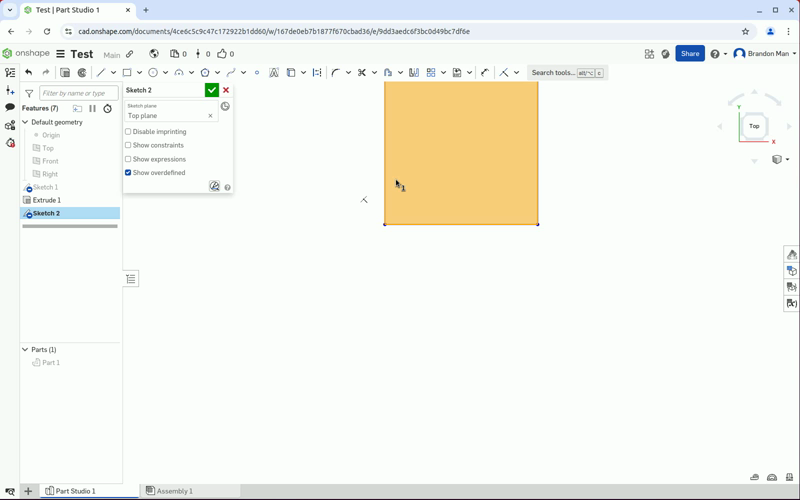
scroll(-6)
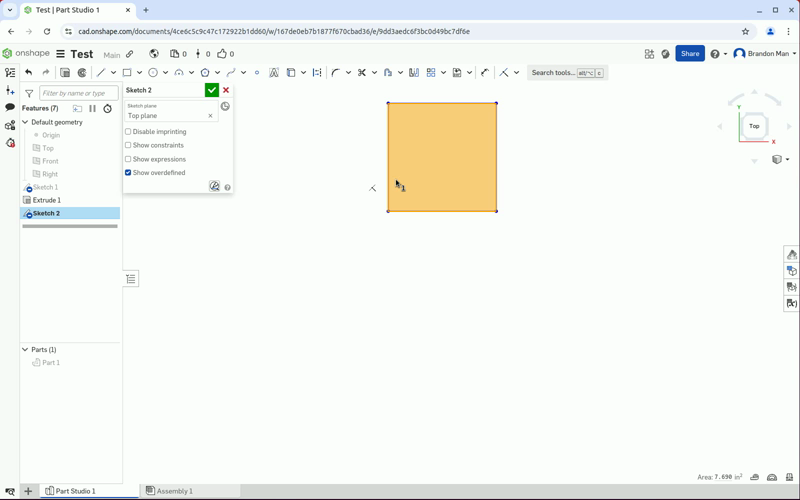
scroll(-6)
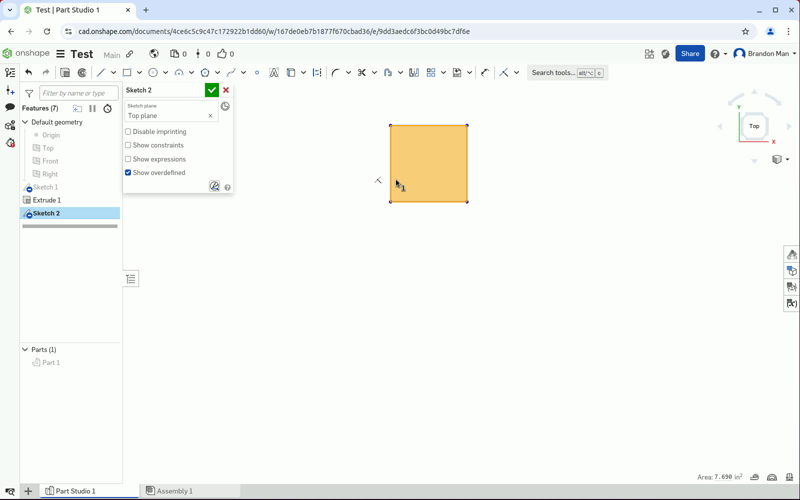
scroll(-6)
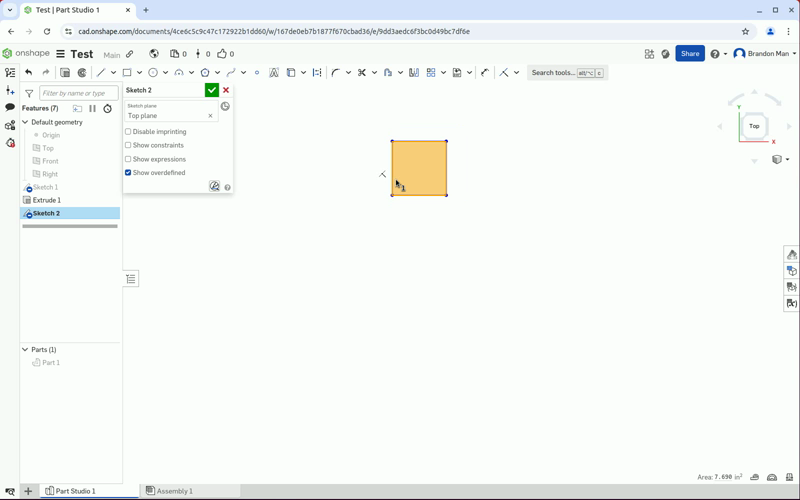
scroll(-6)
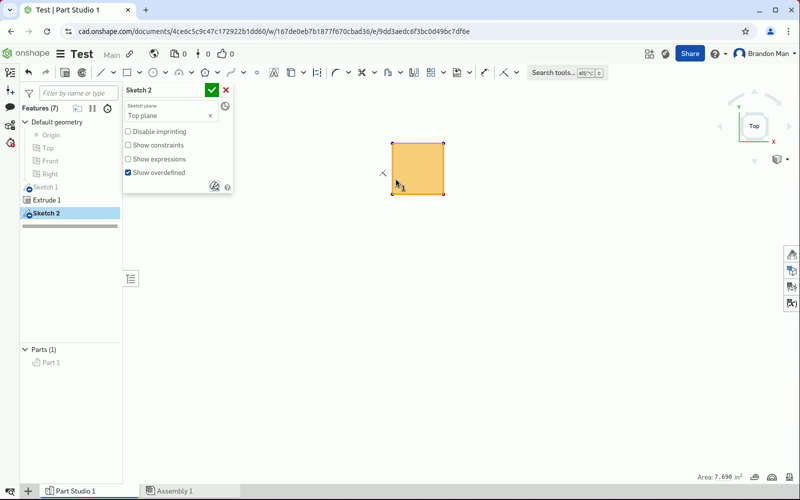
scroll(-6)
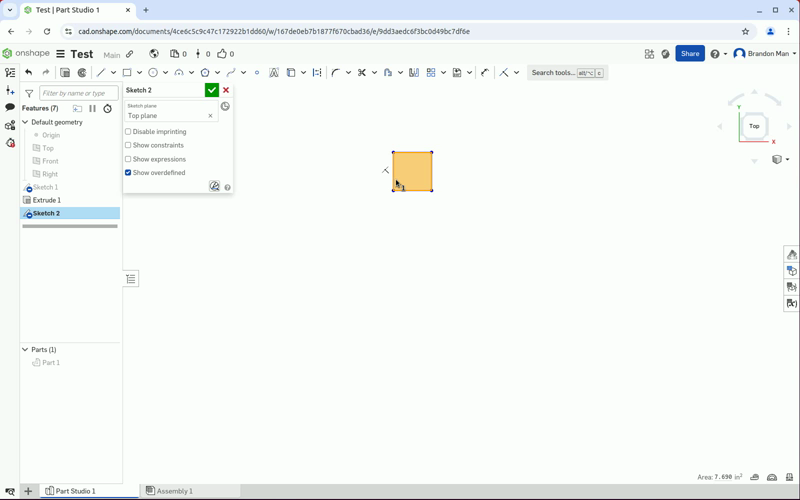
scroll(-6)
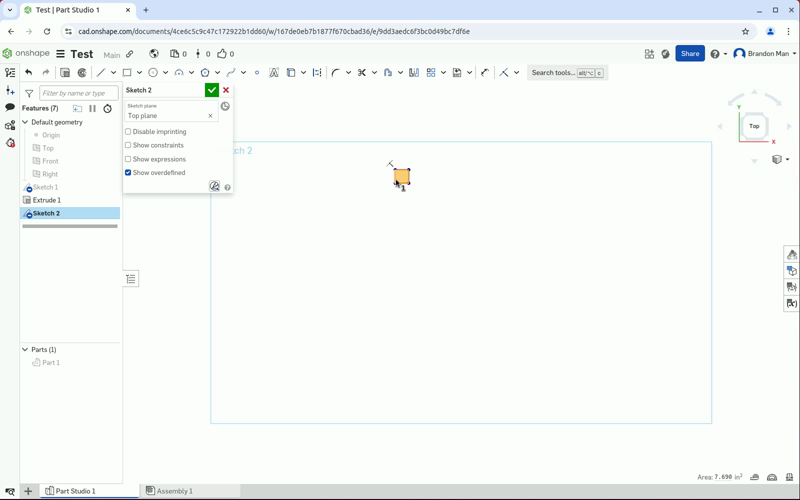
mouse_move(73, 352)
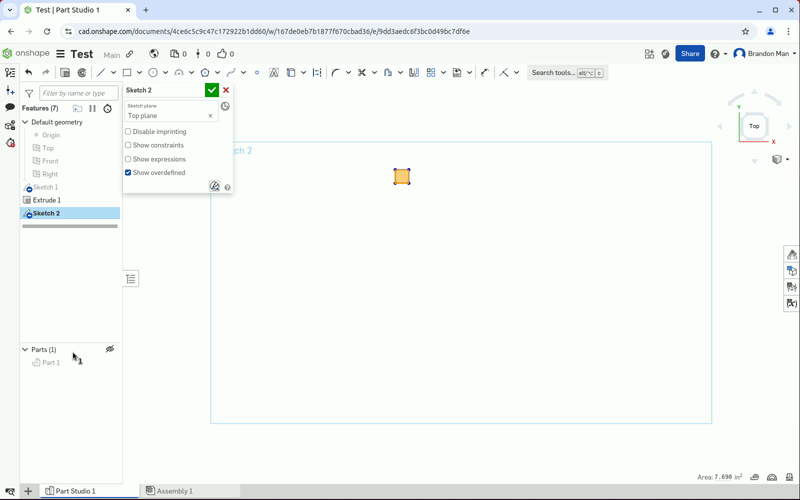
key(shift+y)
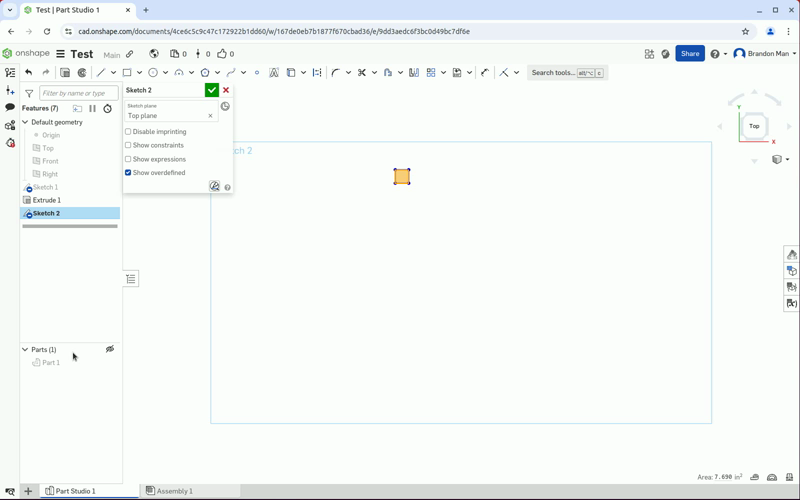
key(shift+e)
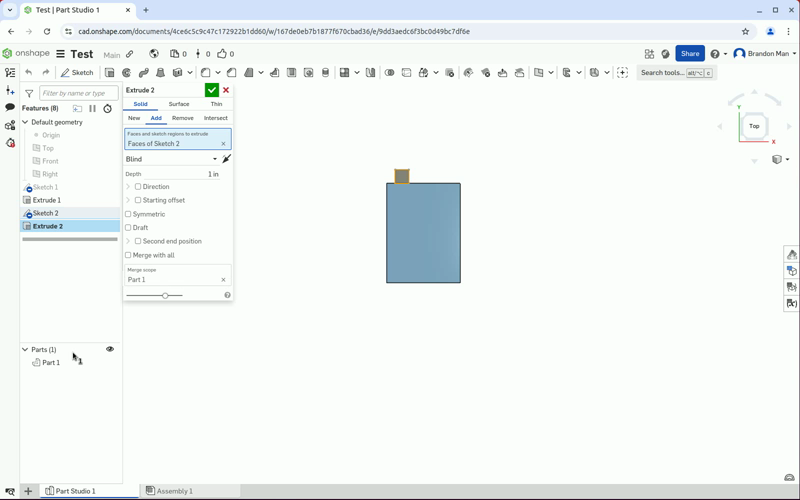
mouse_move(143, 106)
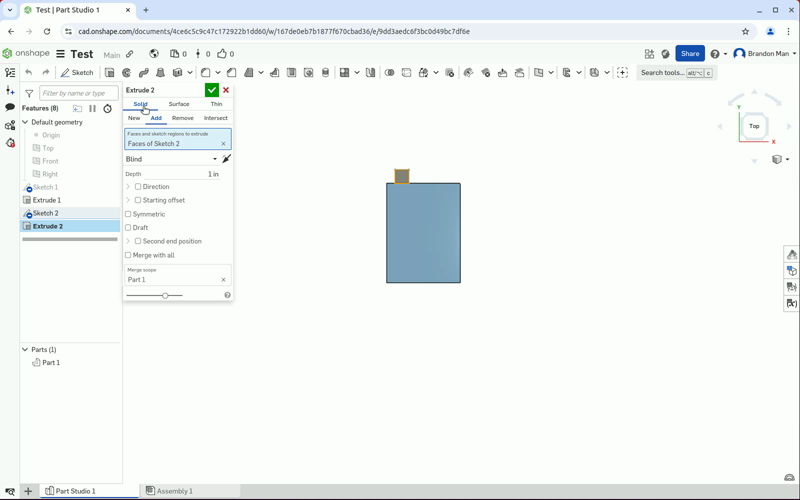
click(143, 106)
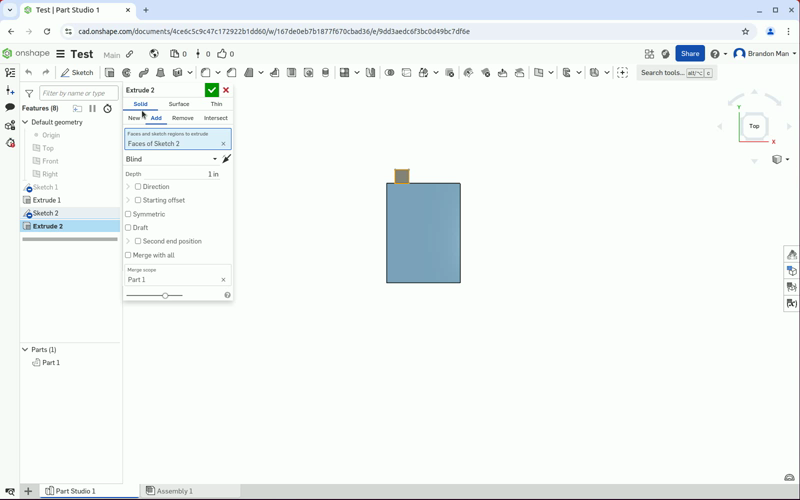
mouse_move(137, 120)
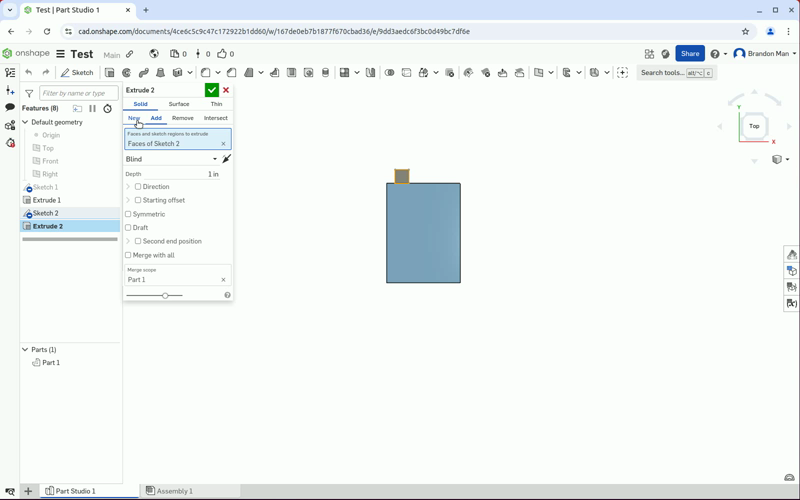
click(137, 120)
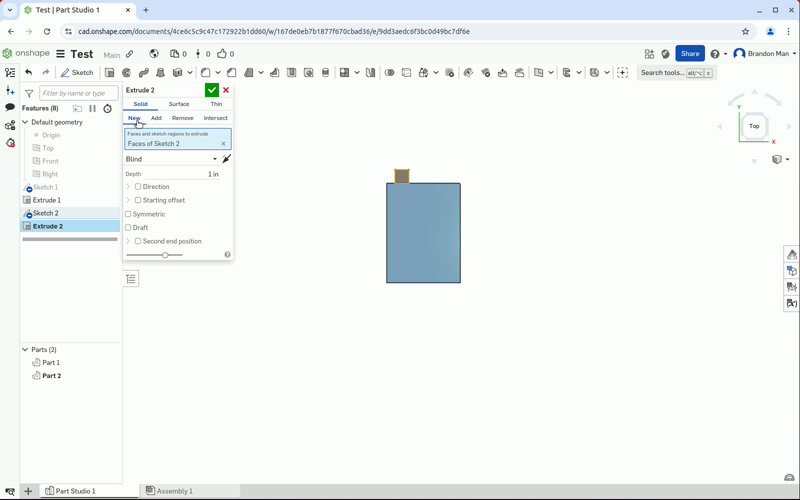
key(tab, 4)
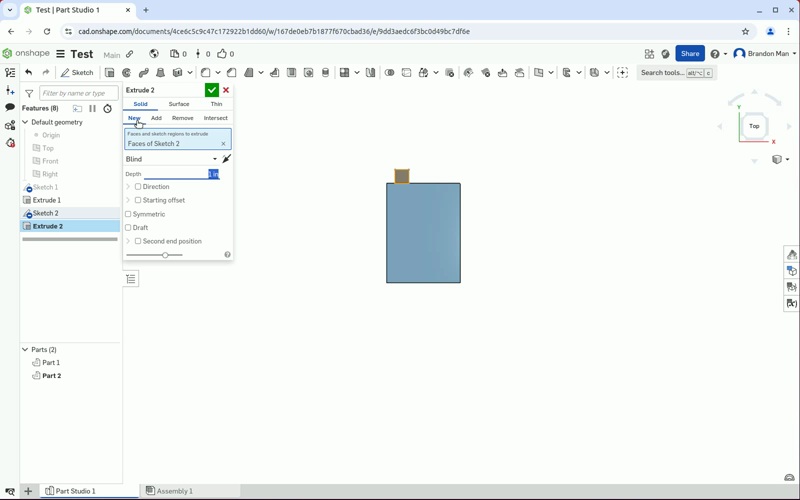
text(0.722)
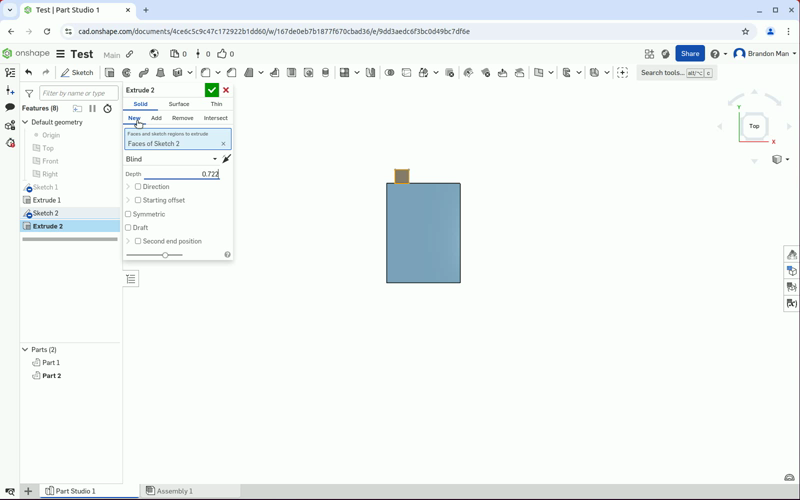
key(enter)
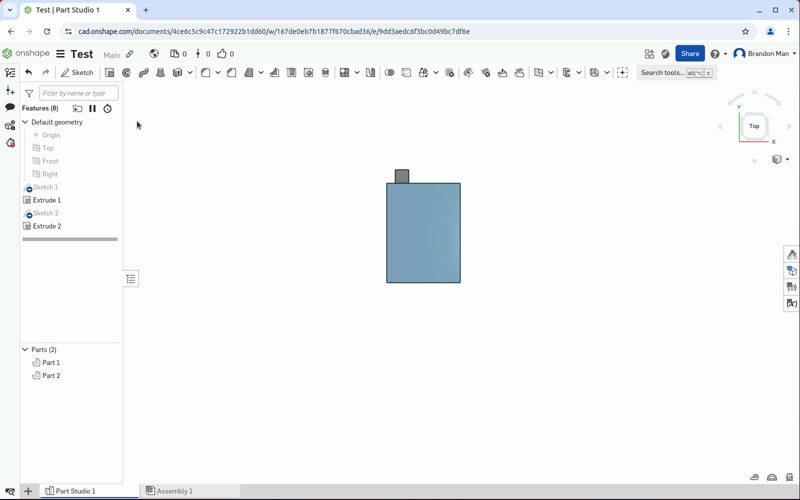
key(shift+h)
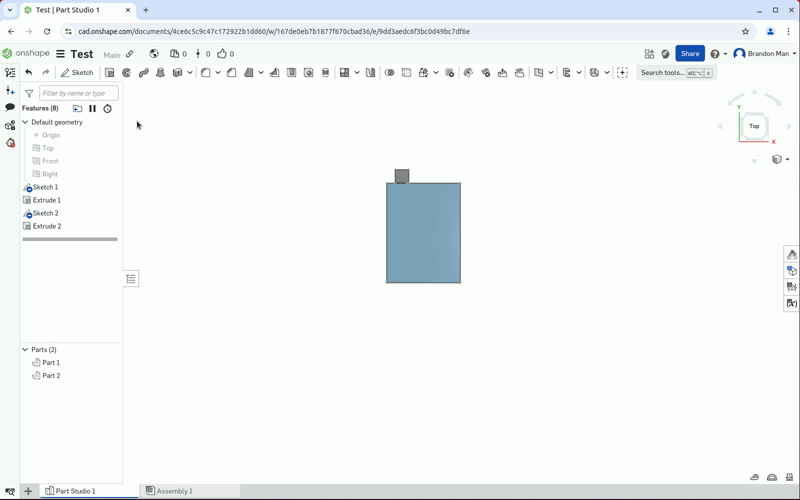
key(shift+h)
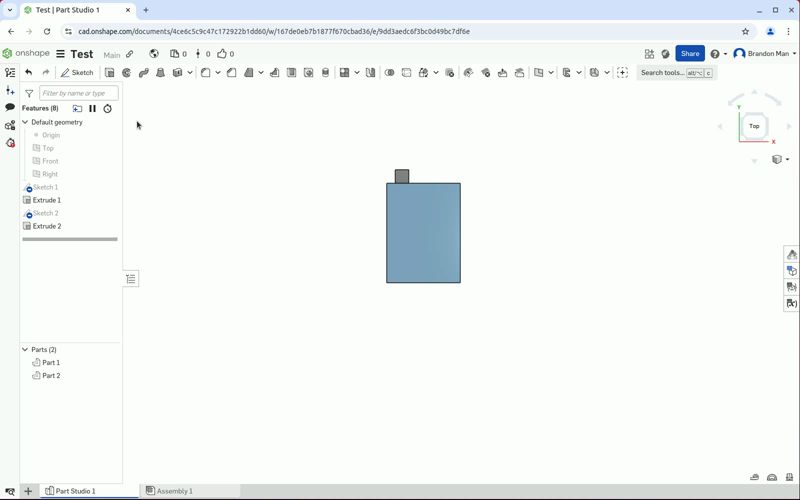
mouse_move(73, 189)
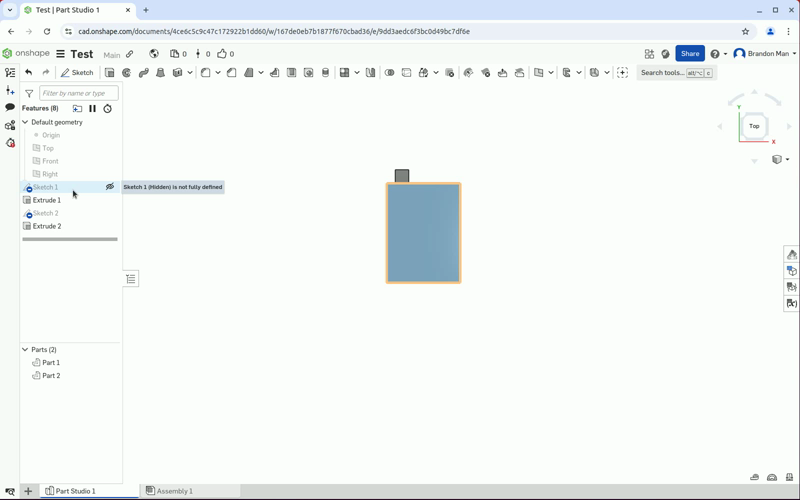
click(73, 189)
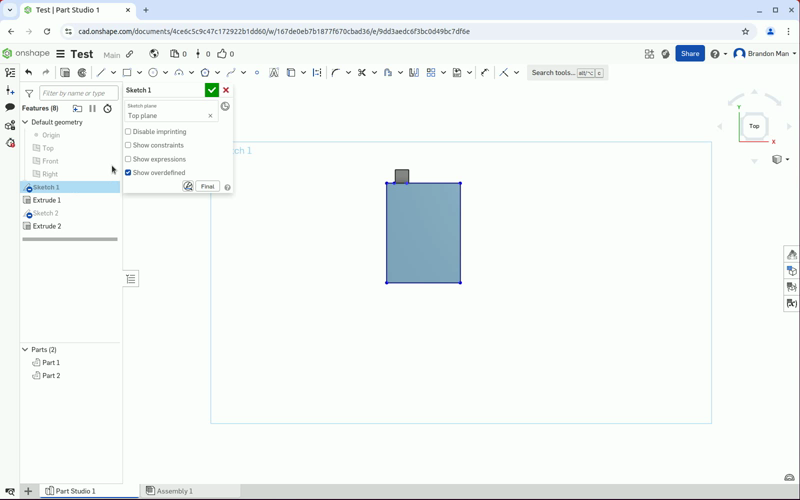
mouse_move(229, 92)
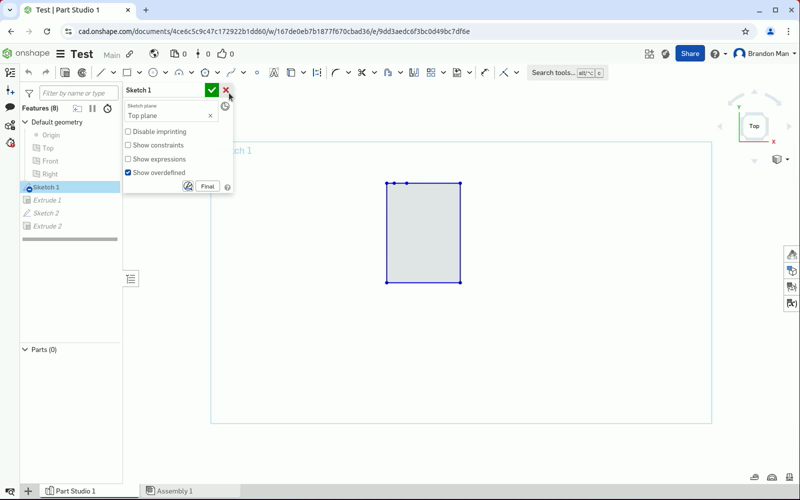
click(229, 92)
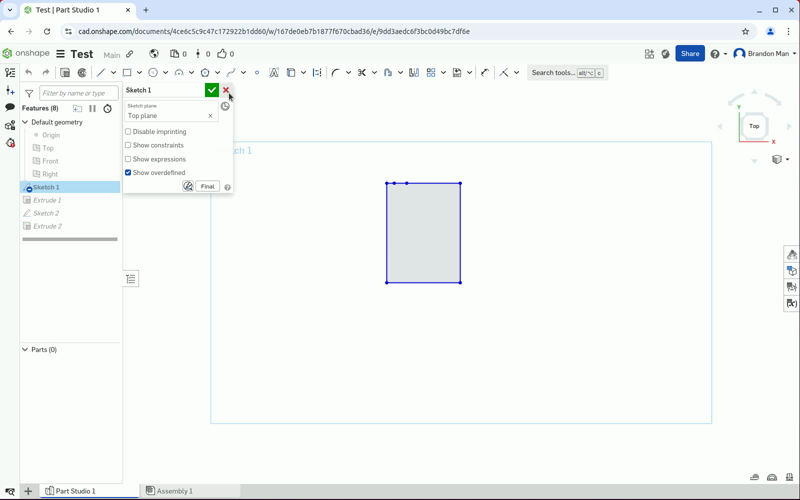
key(shift+s)
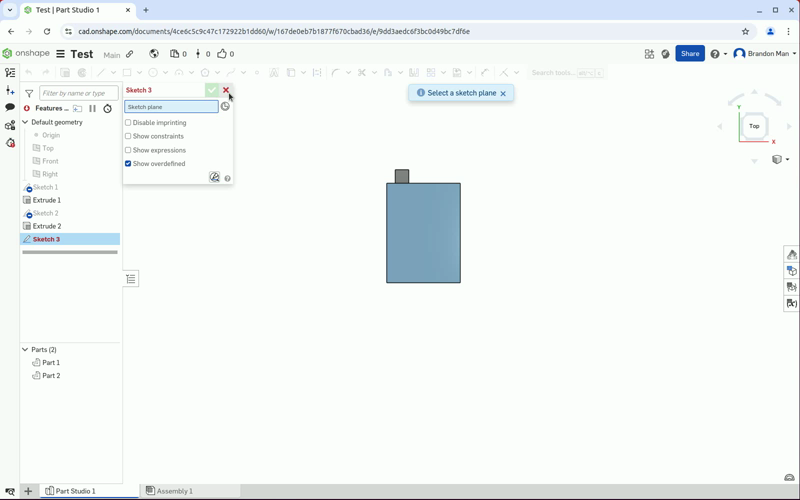
mouse_move(73, 150)
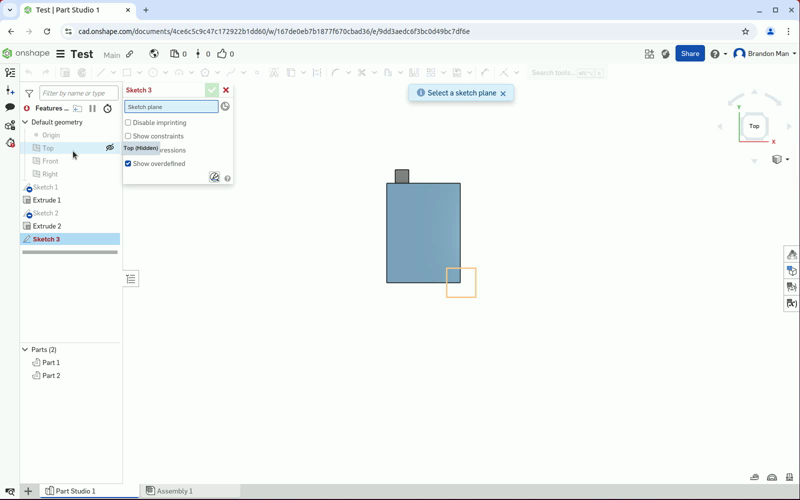
click(73, 150)
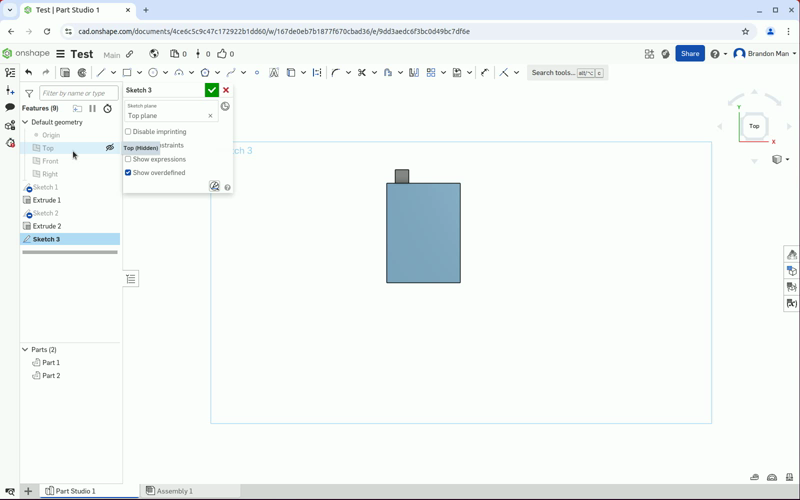
mouse_move(73, 352)
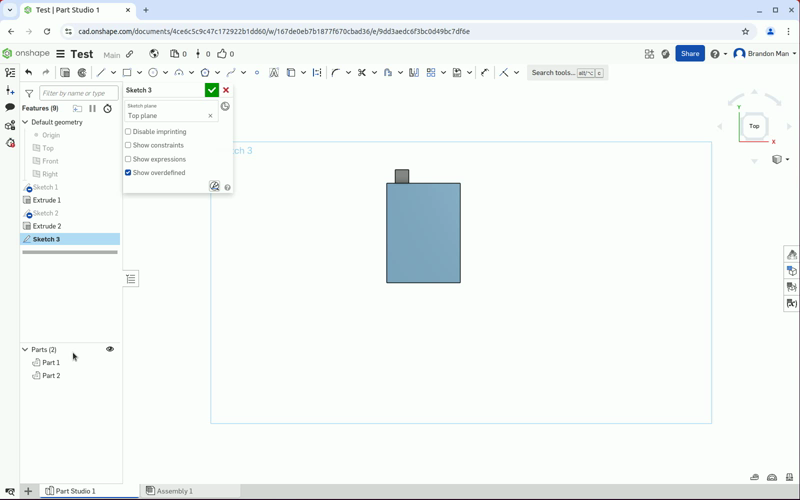
key(y)
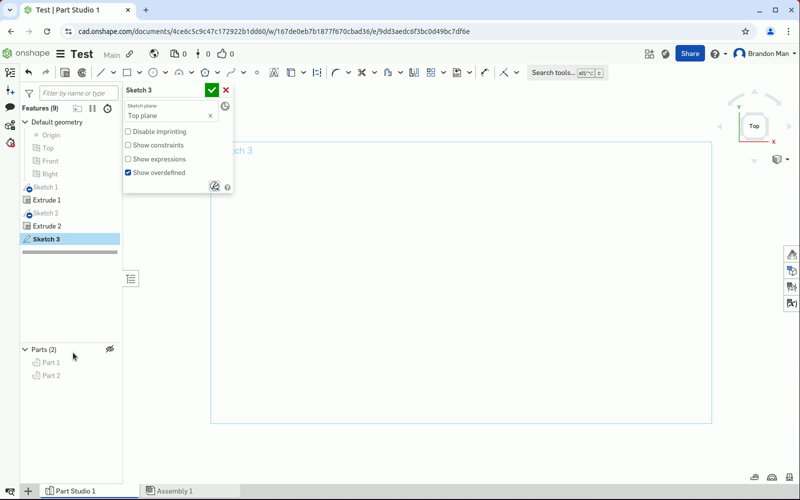
key(l)
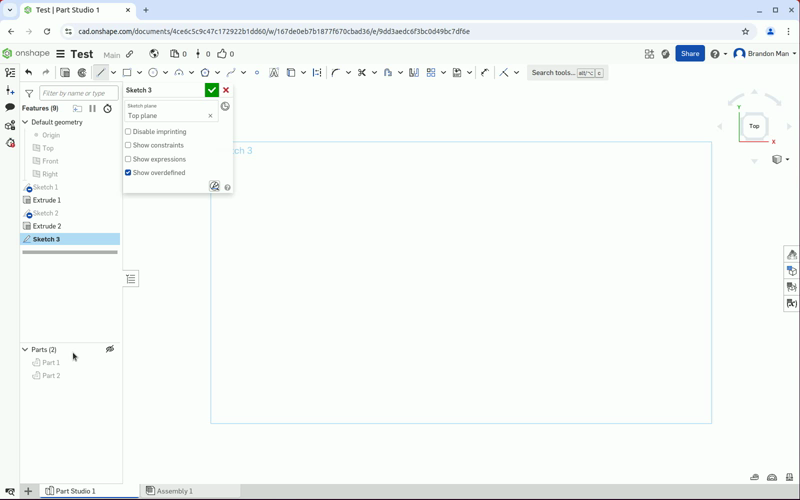
key_down(shift)
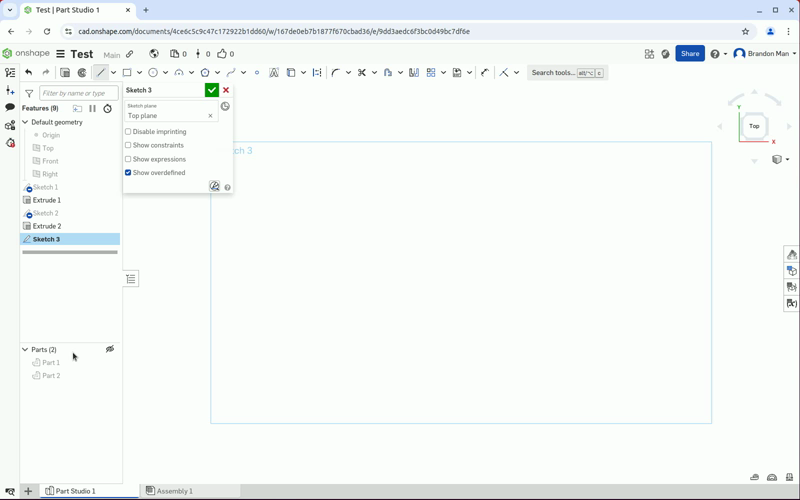
mouse_move(467, 282)
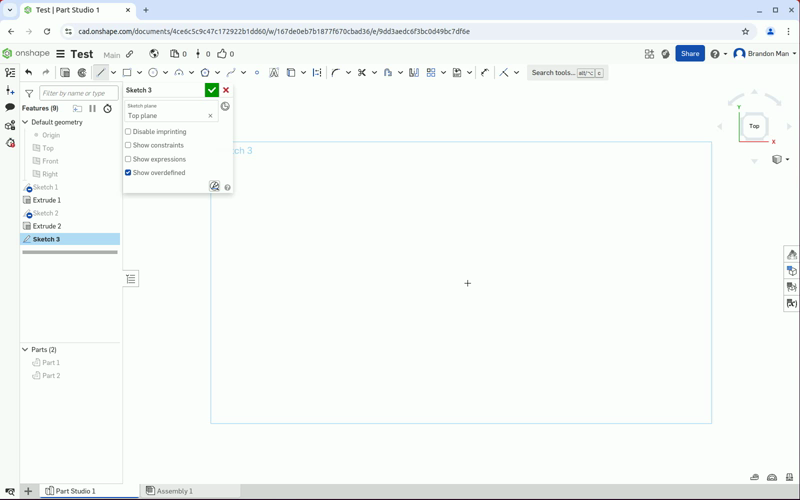
click(467, 282)
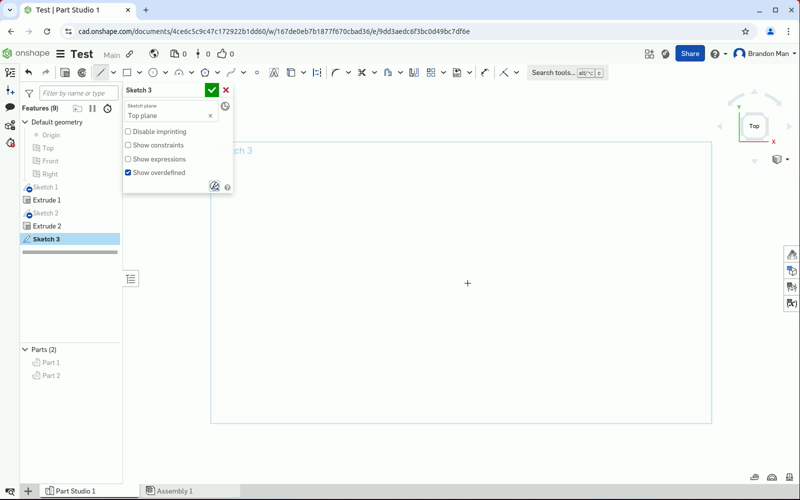
key_up(shift)
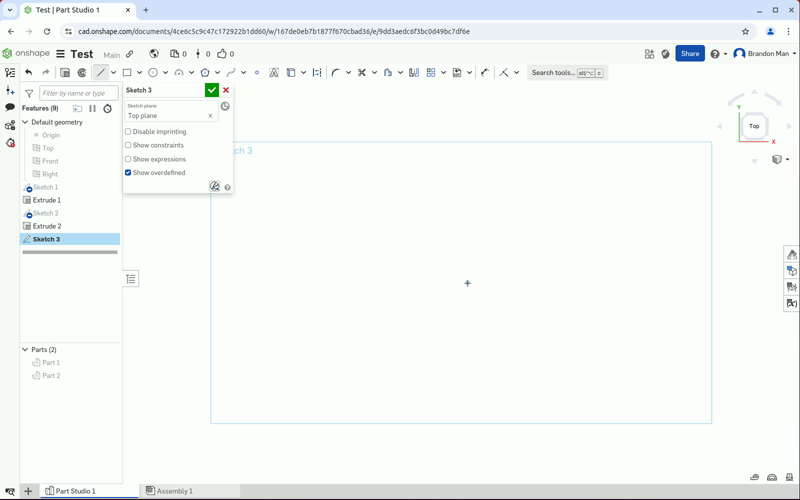
key_down(shift)
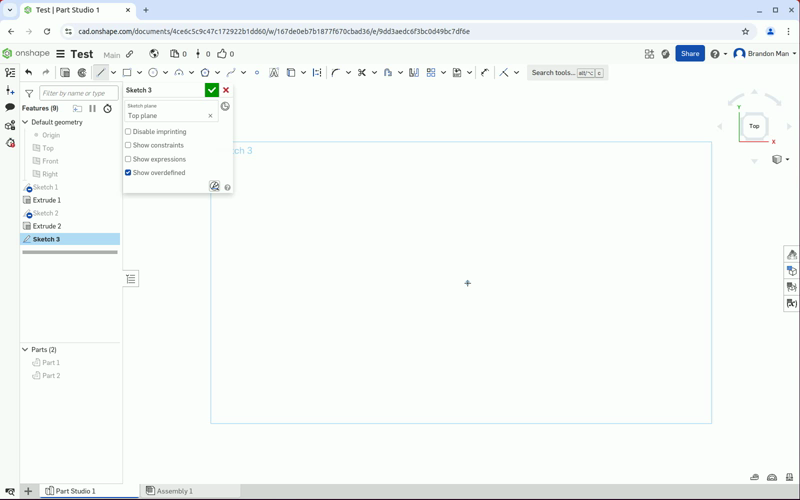
mouse_move(497, 282)
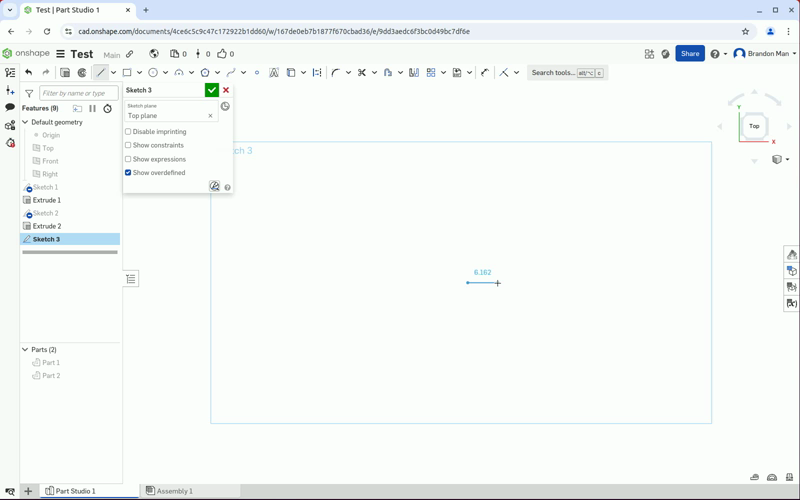
mouse_move(516, 282)
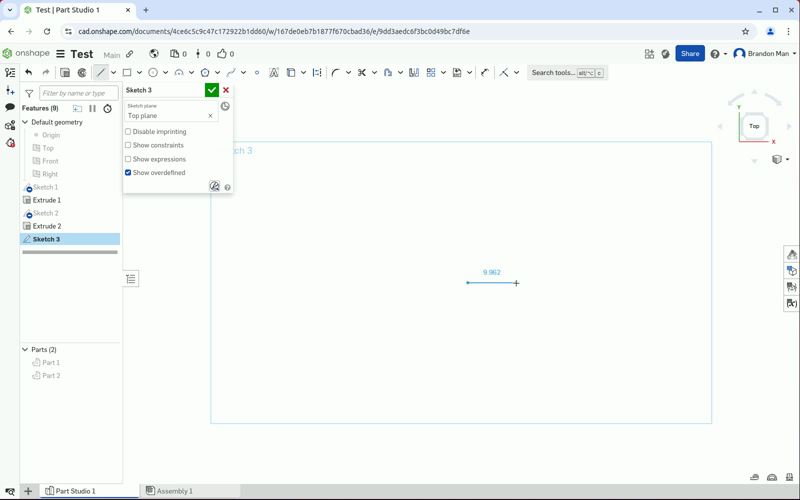
click(516, 282)
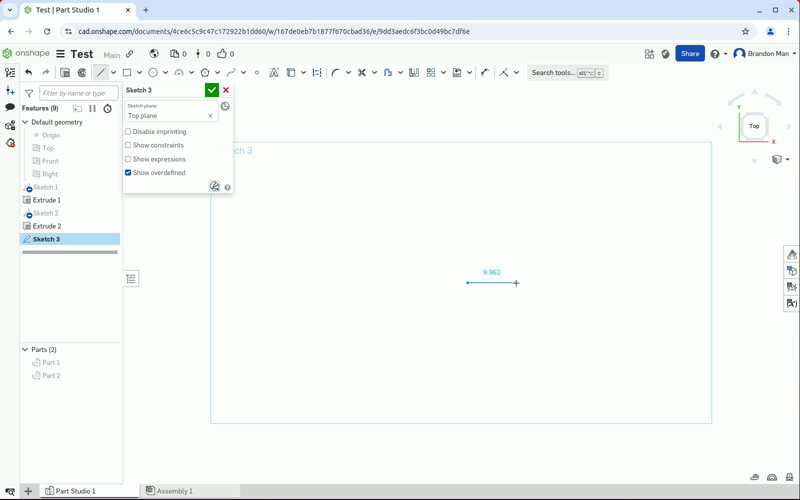
key_up(shift)
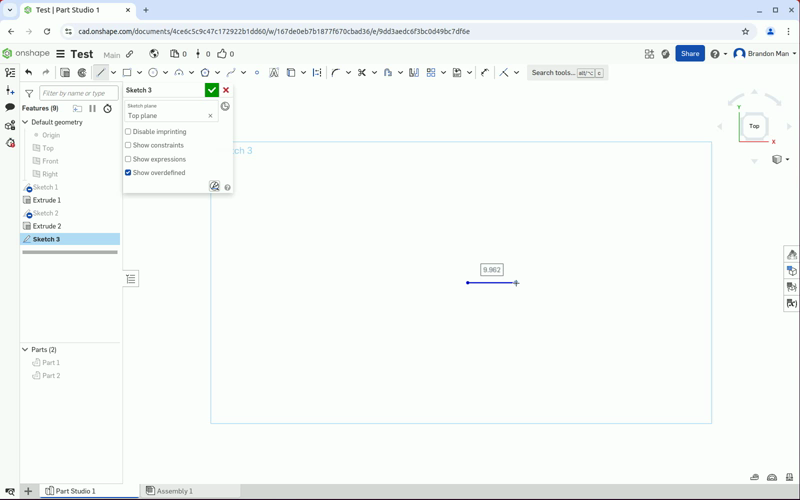
key_down(shift)
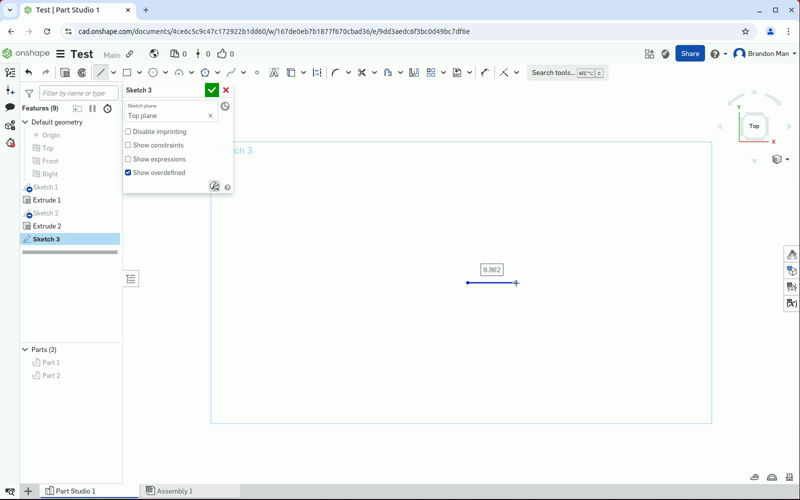
mouse_move(516, 207)
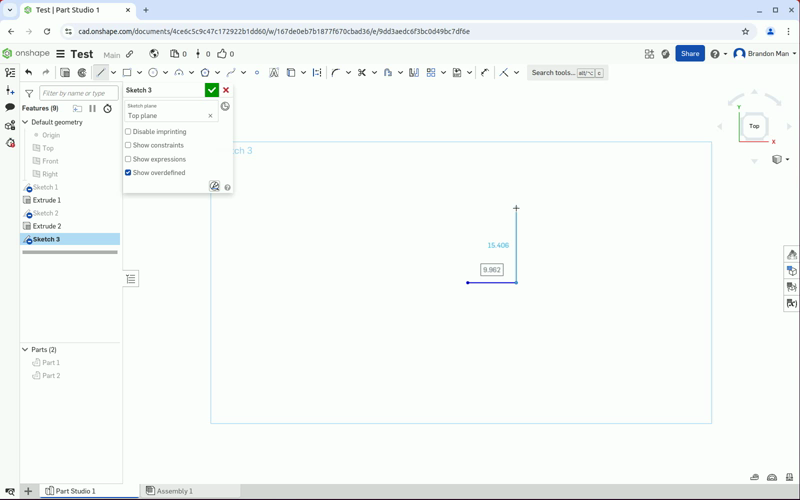
click(516, 207)
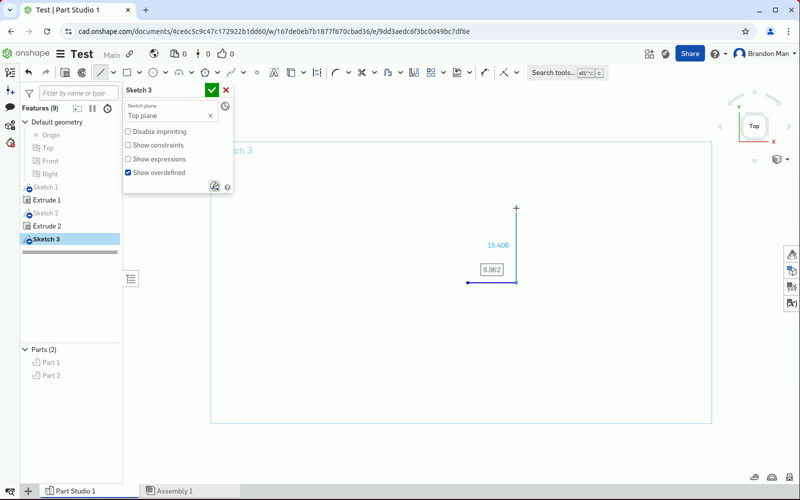
key_up(shift)
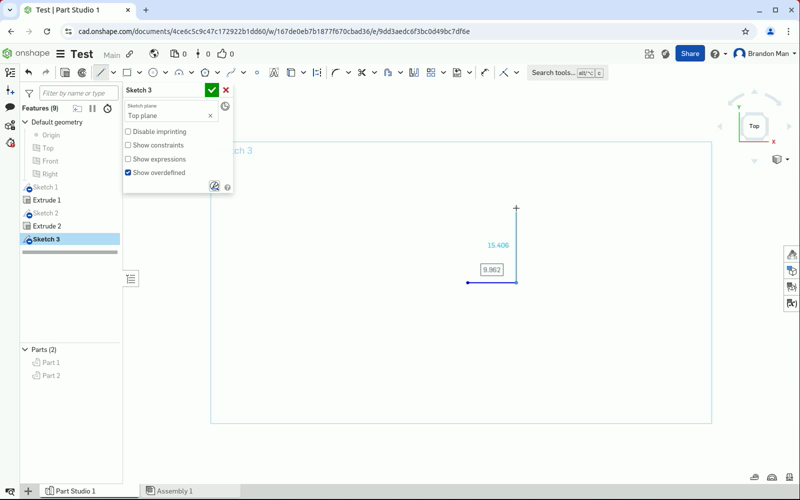
key_down(shift)
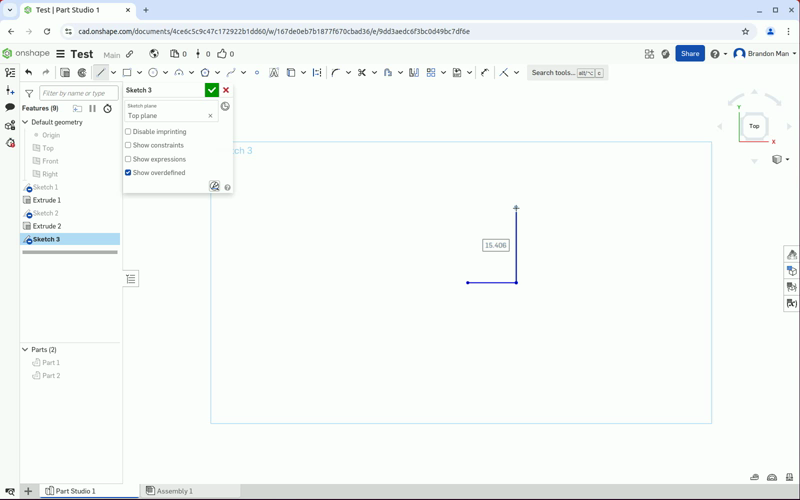
mouse_move(546, 207)
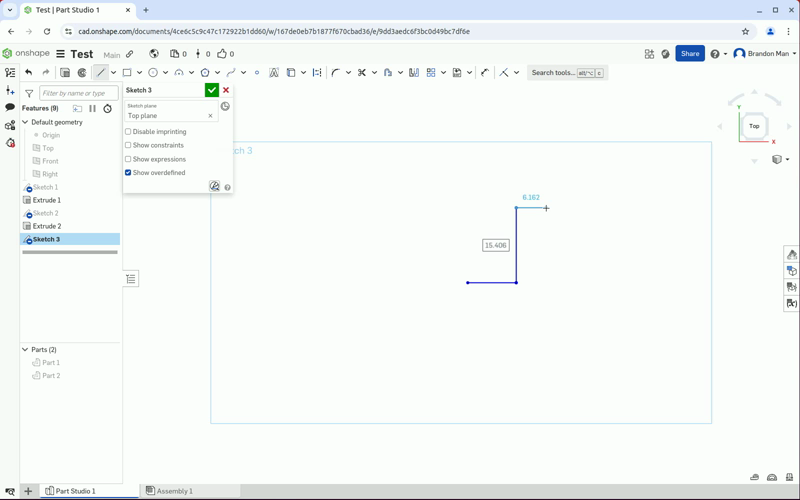
mouse_move(489, 207)
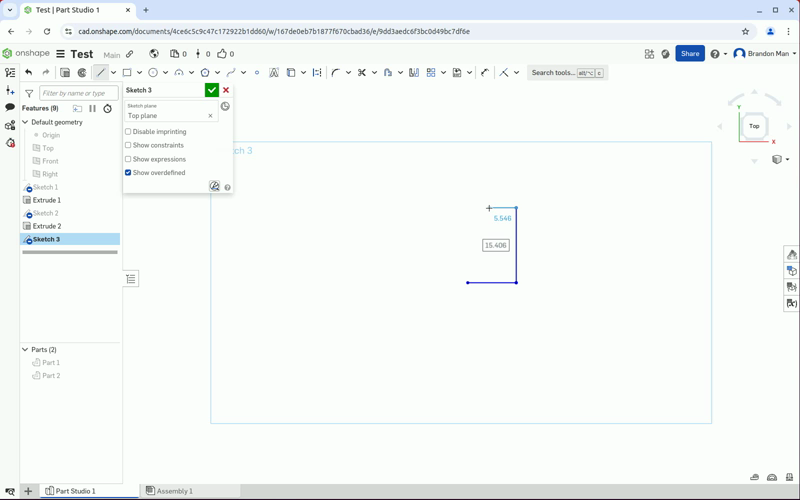
click(489, 207)
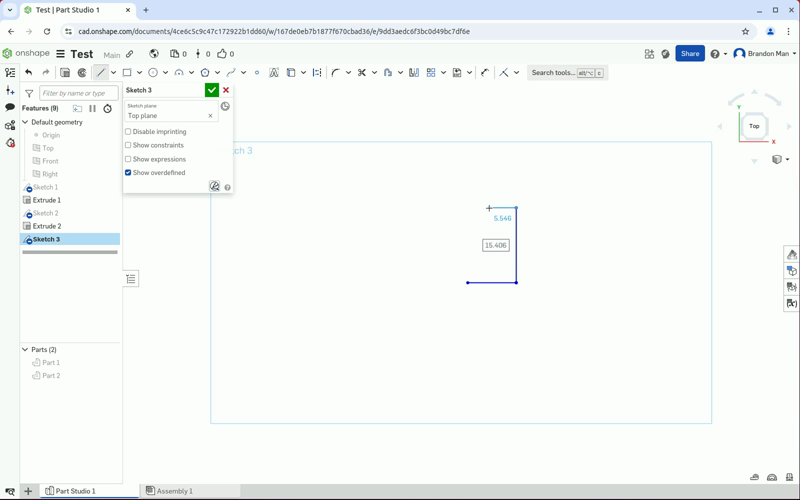
key_up(shift)
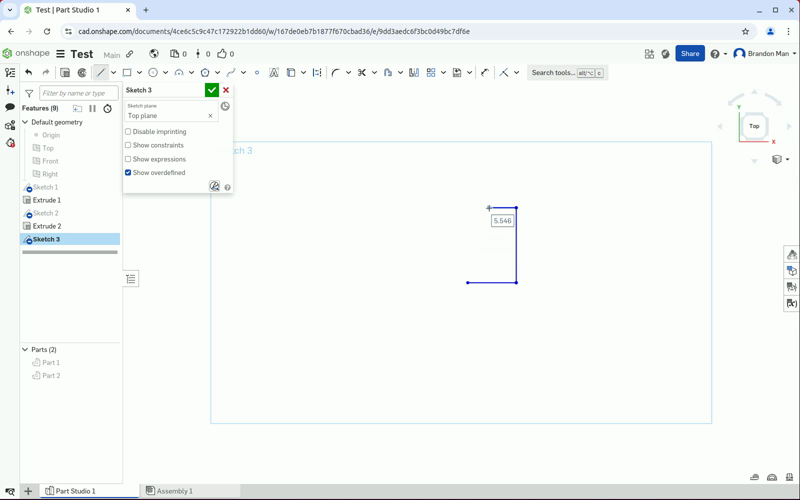
key_down(shift)
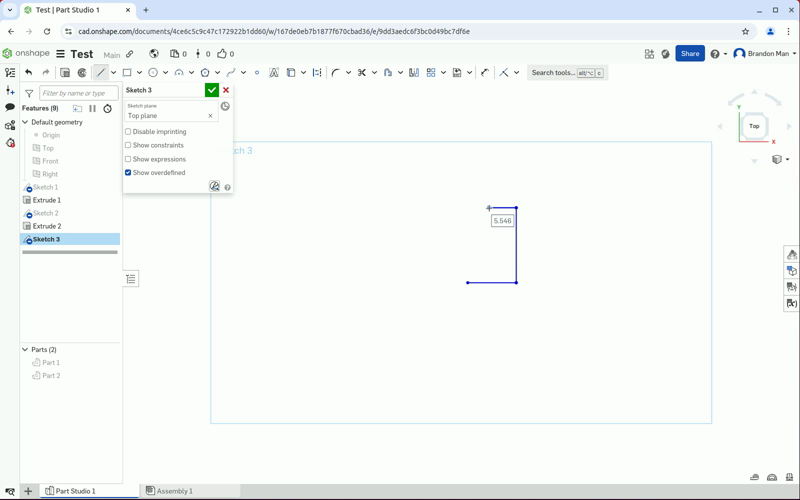
mouse_move(519, 207)
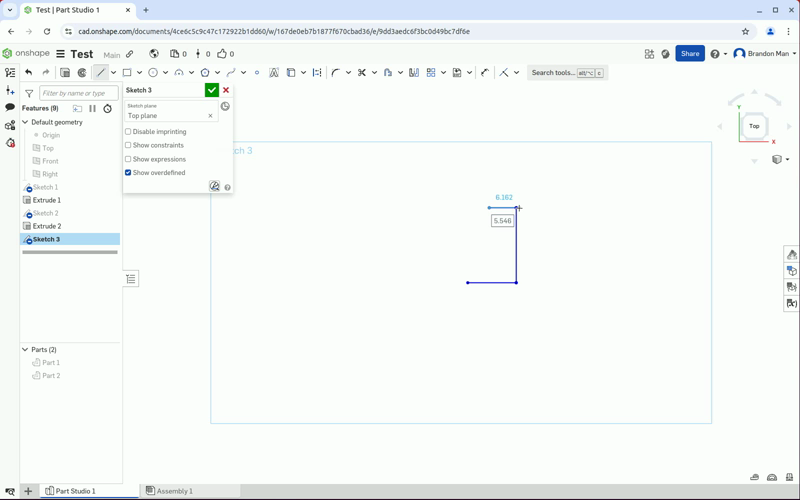
mouse_move(475, 207)
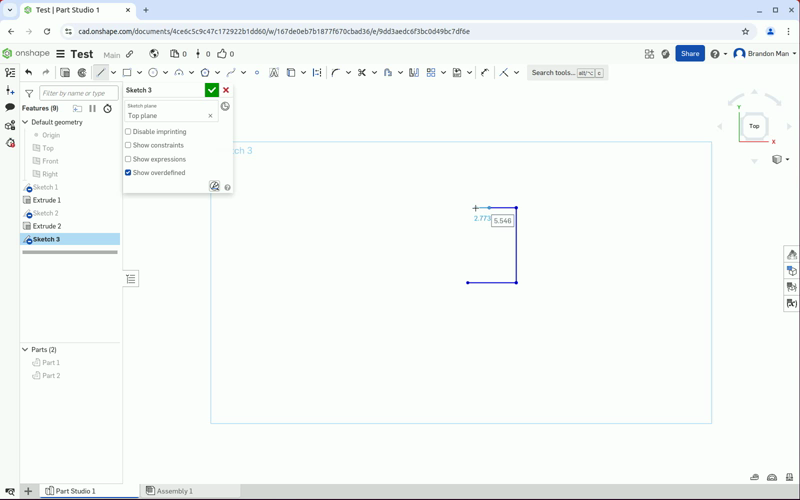
click(475, 207)
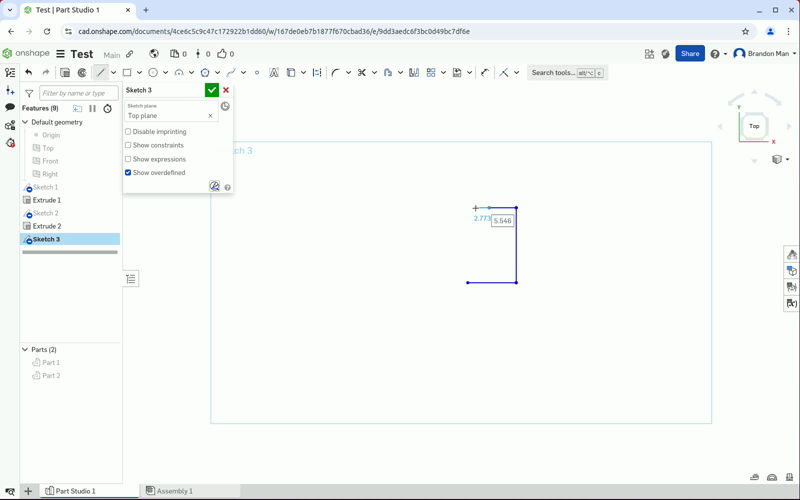
key_up(shift)
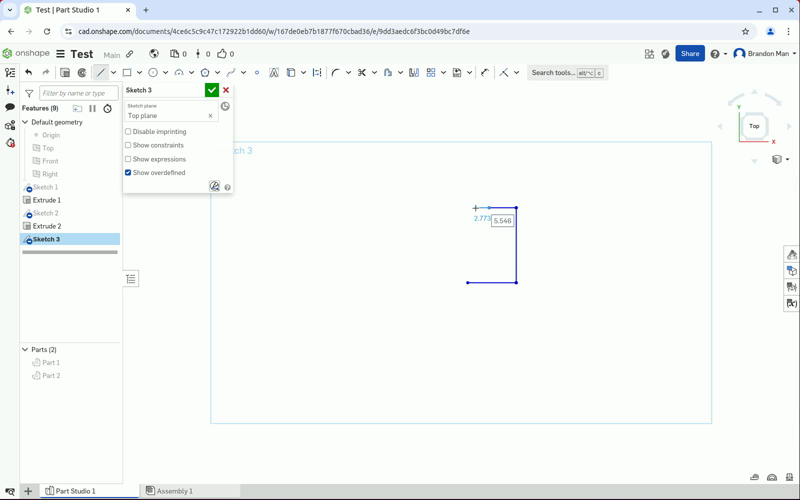
key_down(shift)
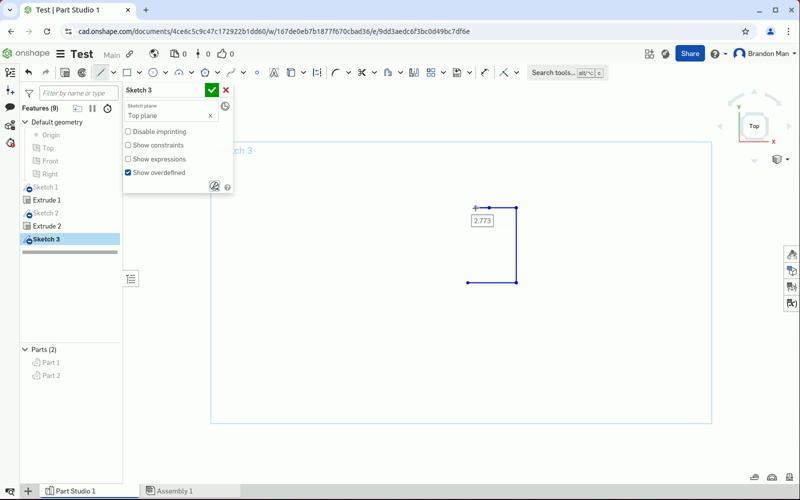
mouse_move(505, 207)
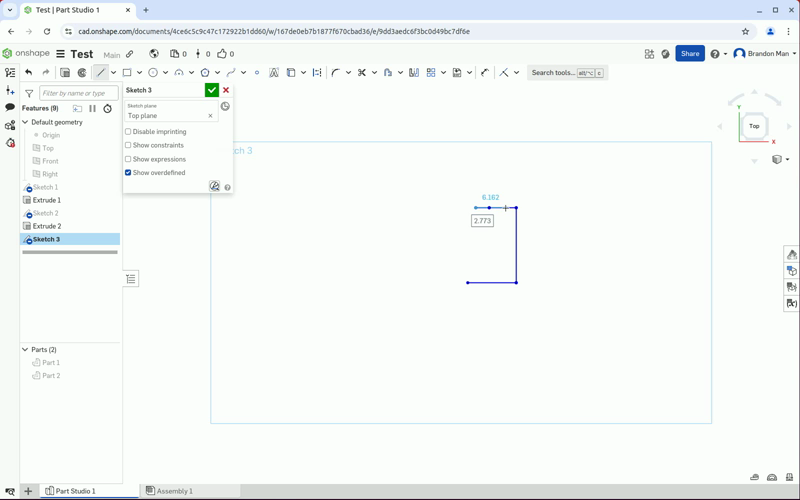
mouse_move(467, 207)
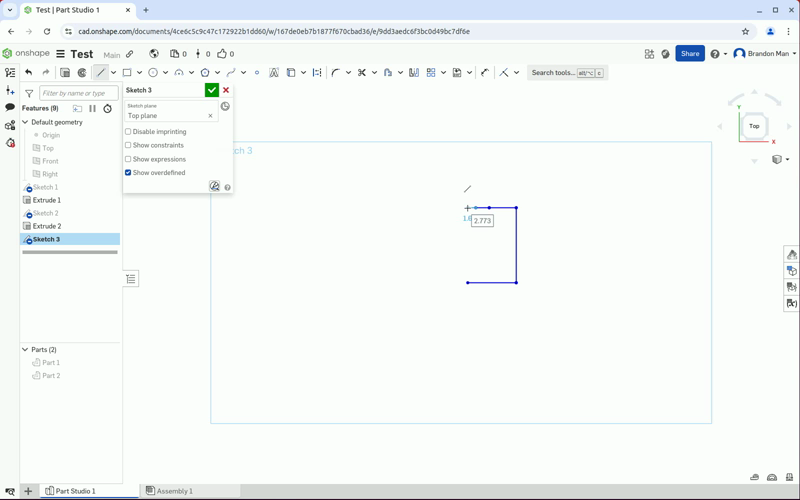
click(467, 207)
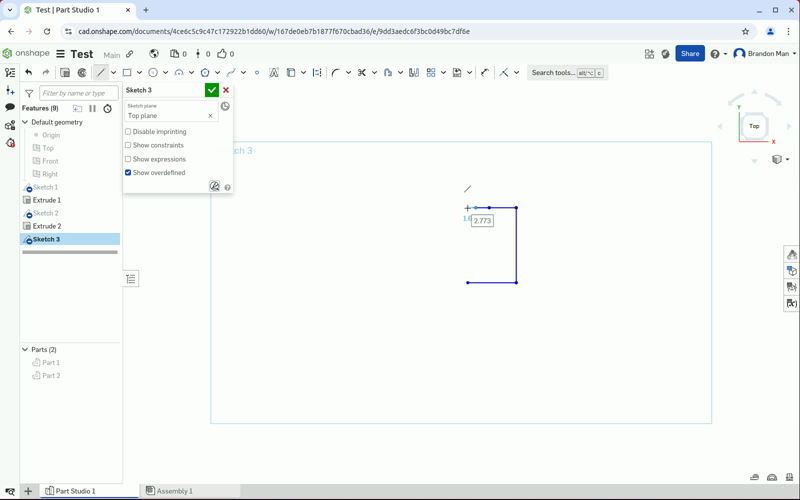
key_up(shift)
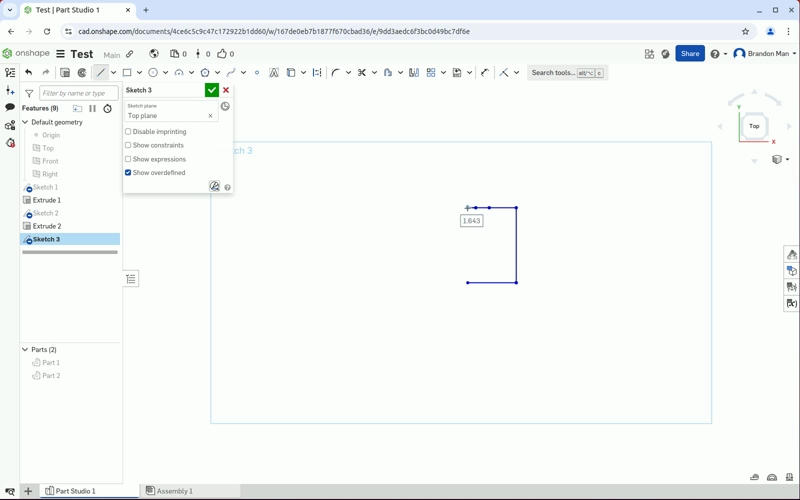
key_down(shift)
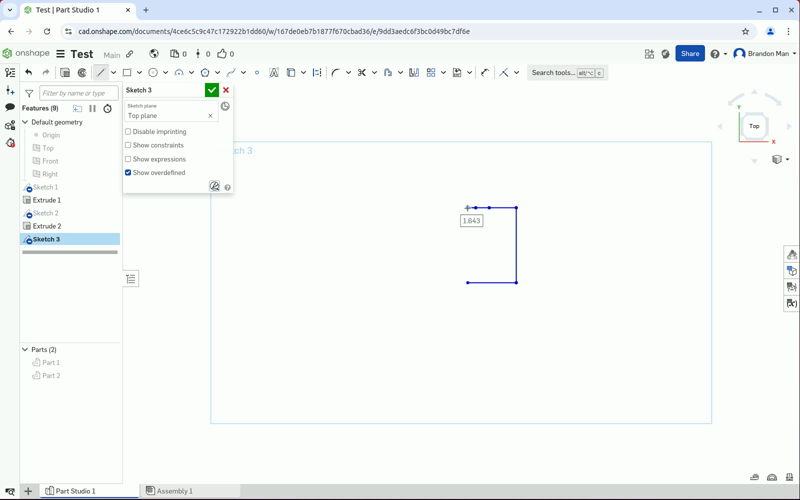
mouse_move(467, 282)
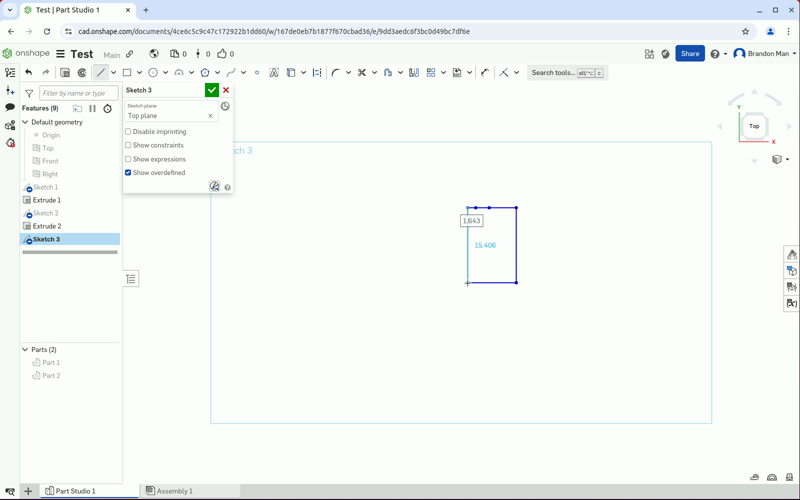
key_up(shift)
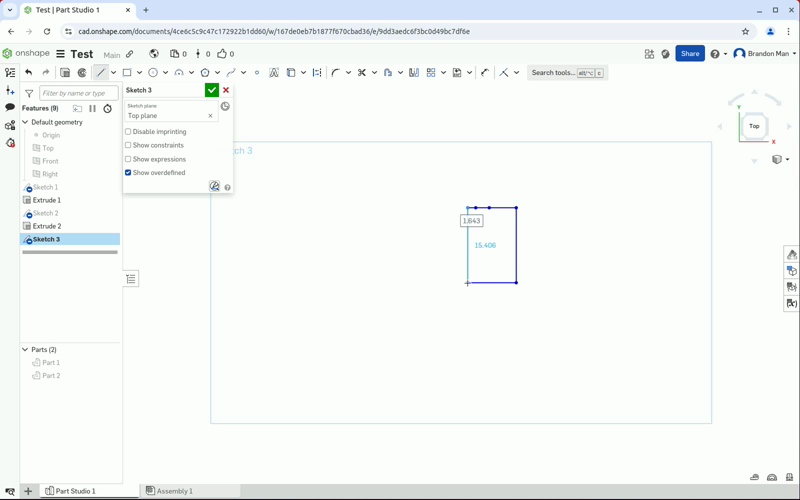
click(467, 282)
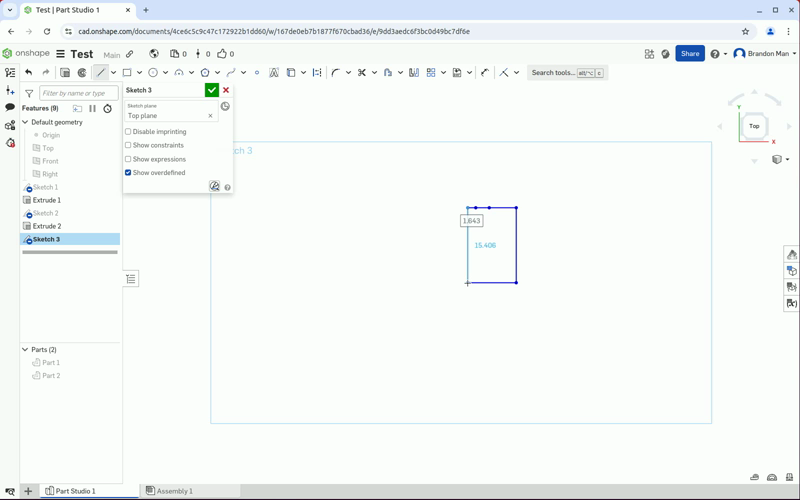
key(esc)
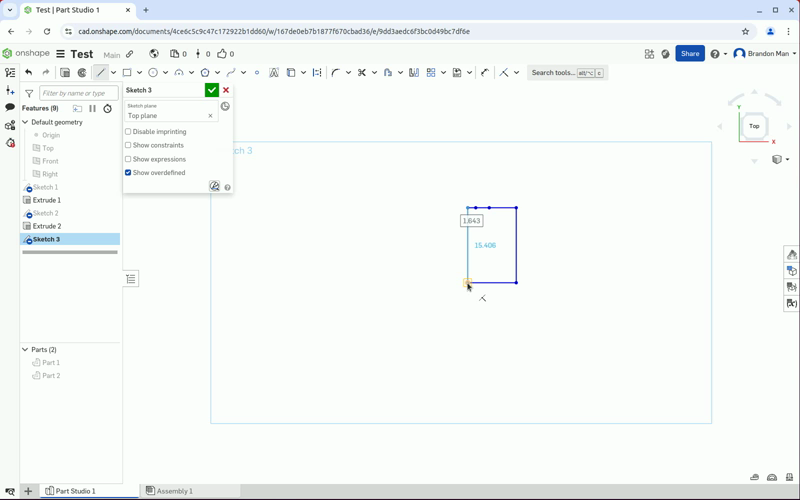
mouse_move(471, 280)
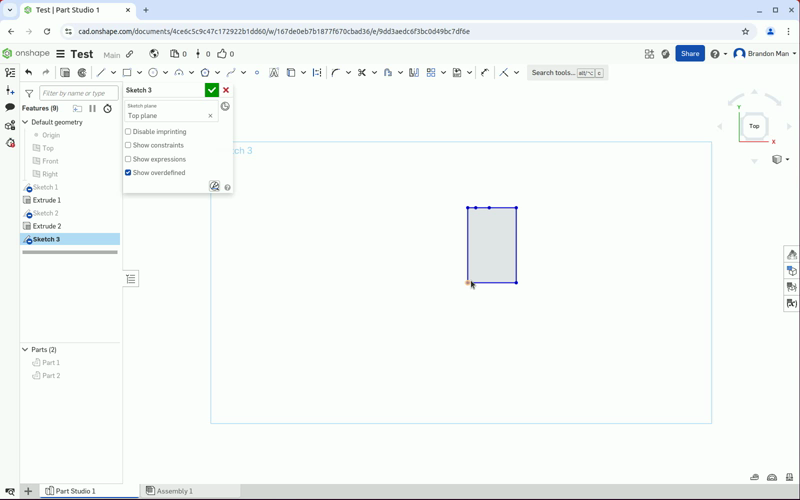
click(471, 280)
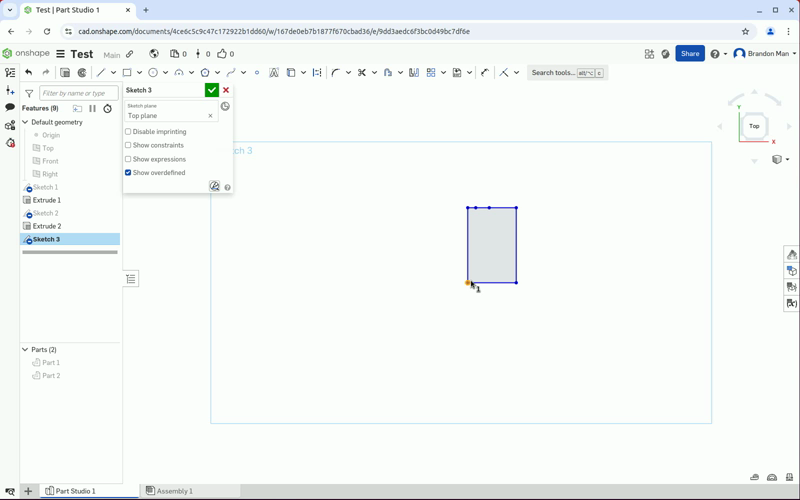
mouse_move(73, 352)
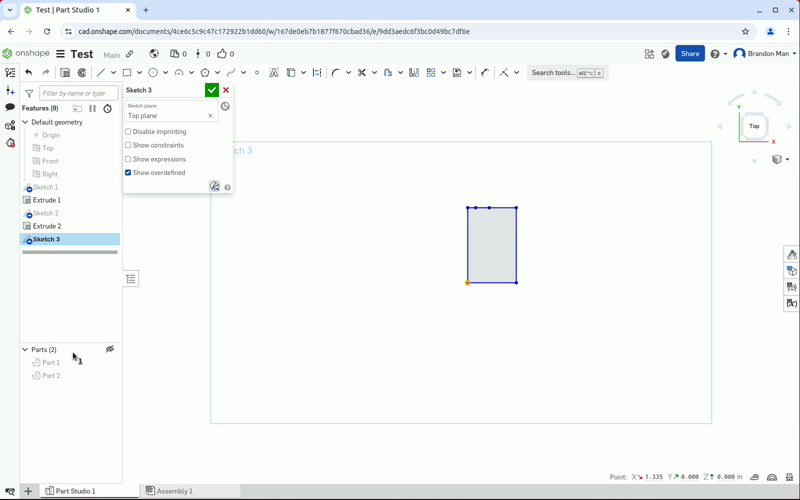
key(shift+y)
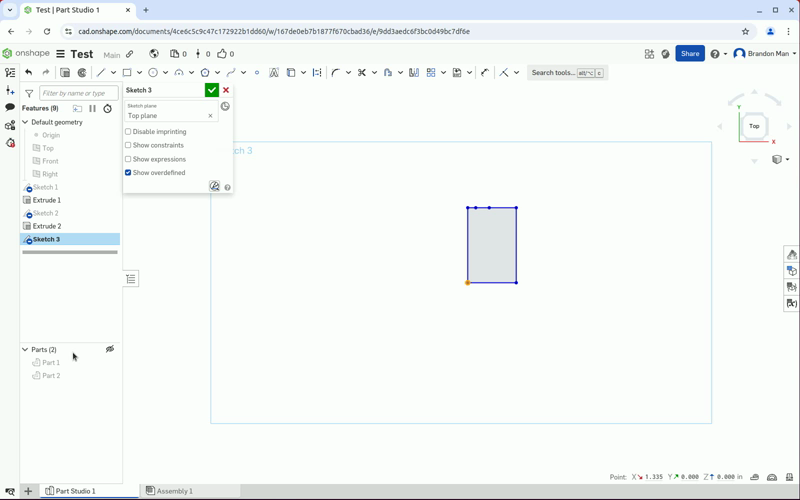
key(shift+e)
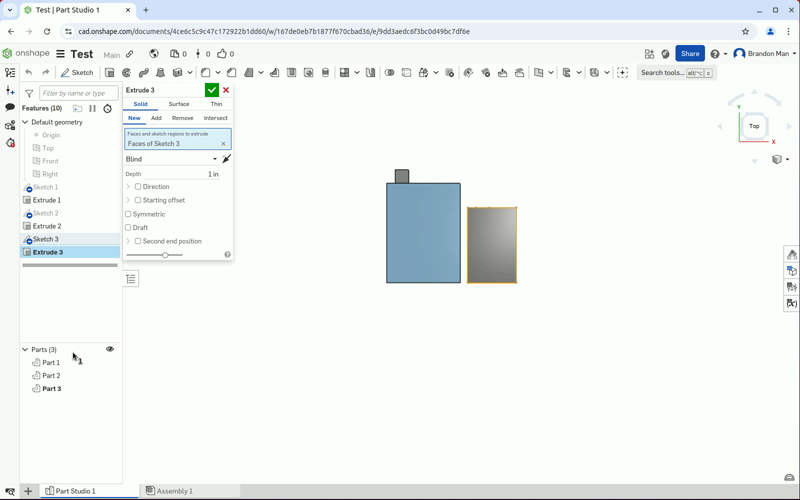
mouse_move(143, 106)
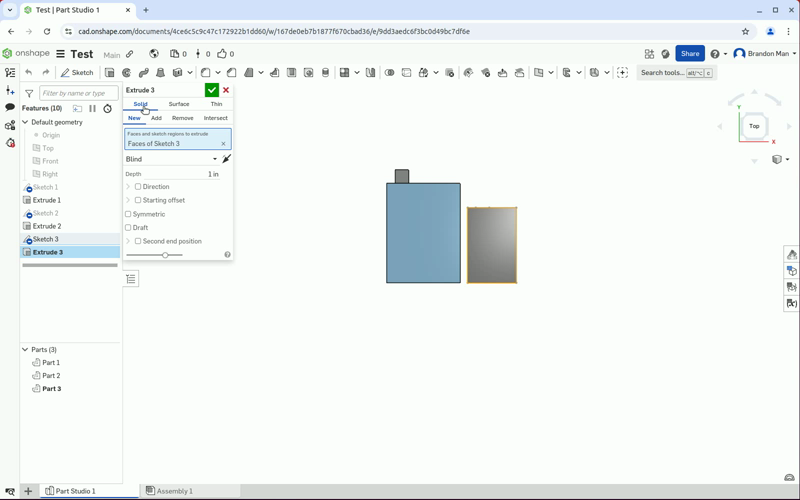
click(143, 106)
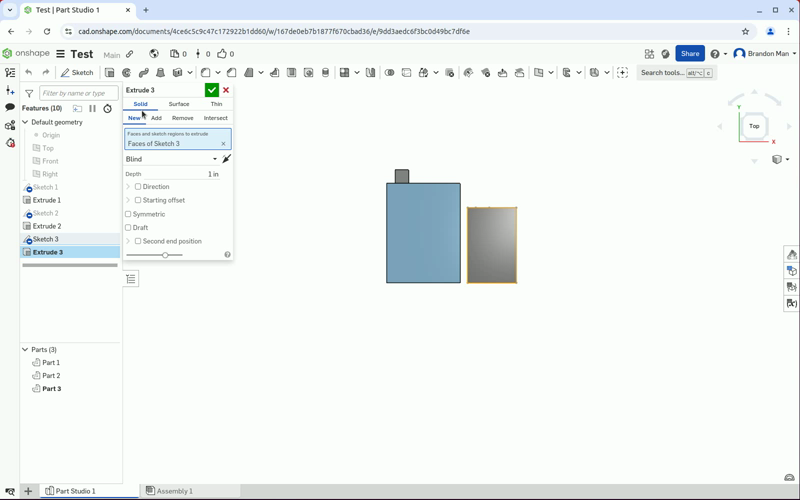
mouse_move(137, 120)
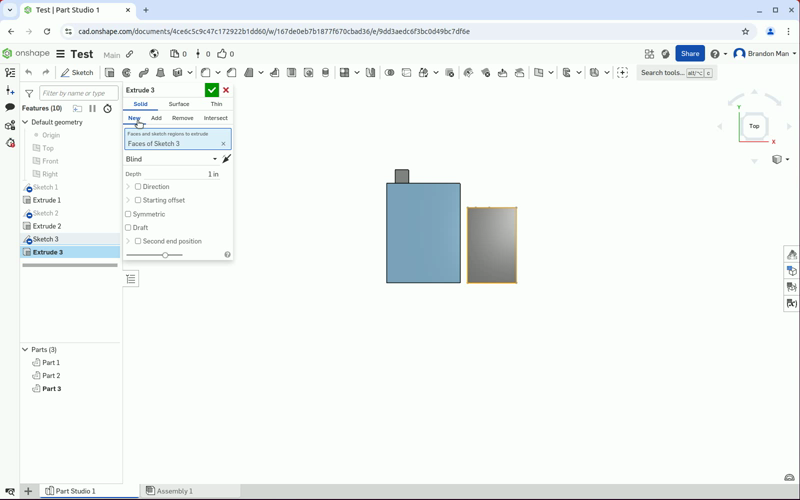
click(137, 120)
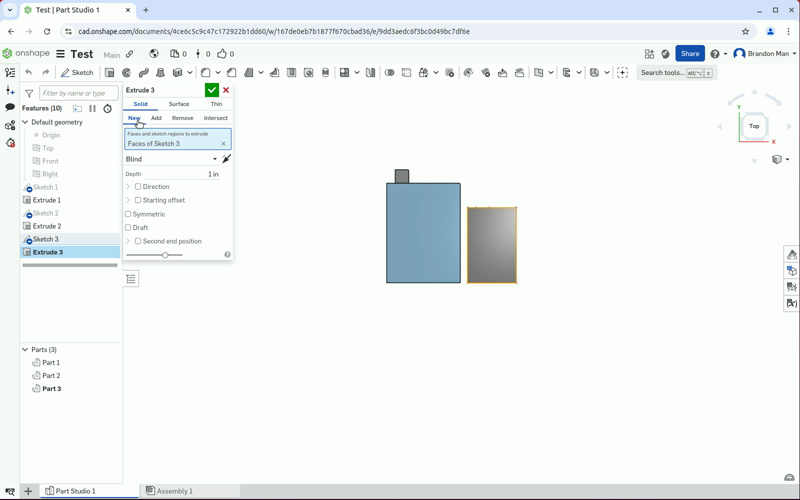
key(tab, 4)
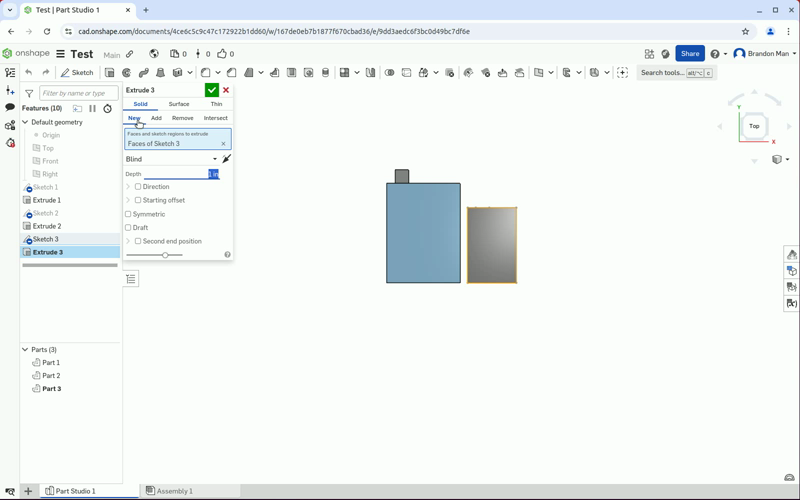
text(1.685)
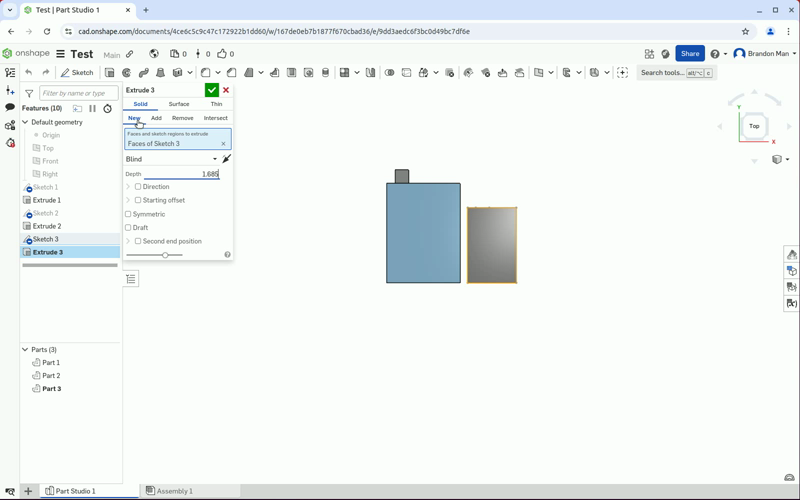
key(enter)
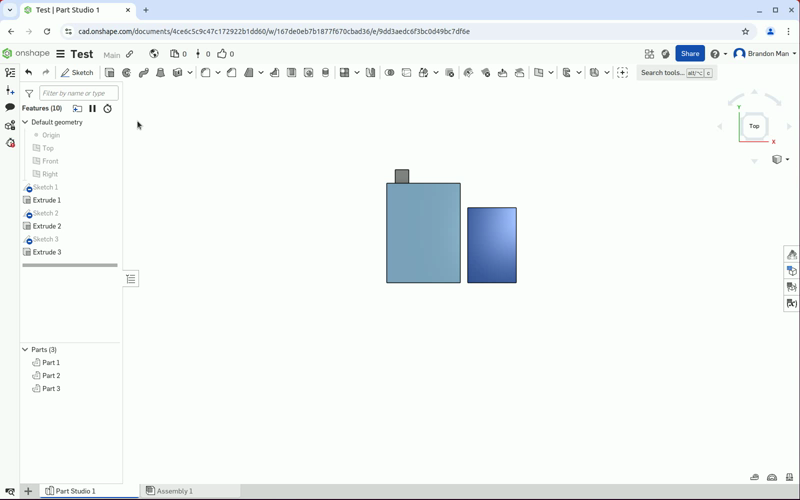
key(shift+h)
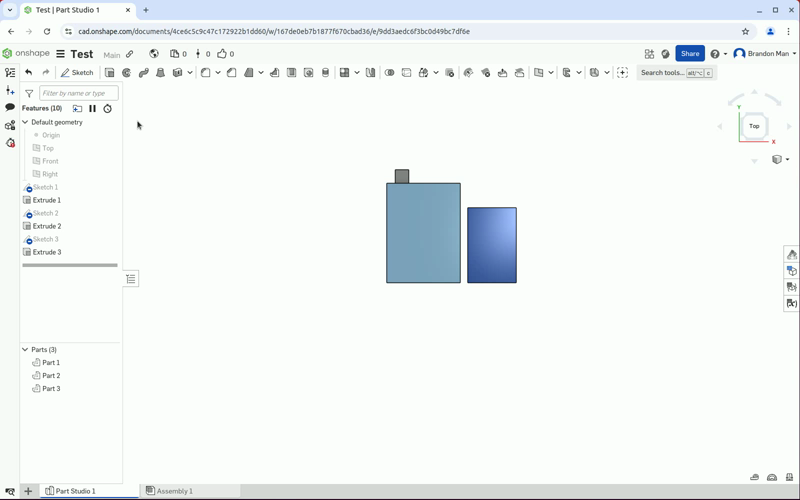
key(shift+h)
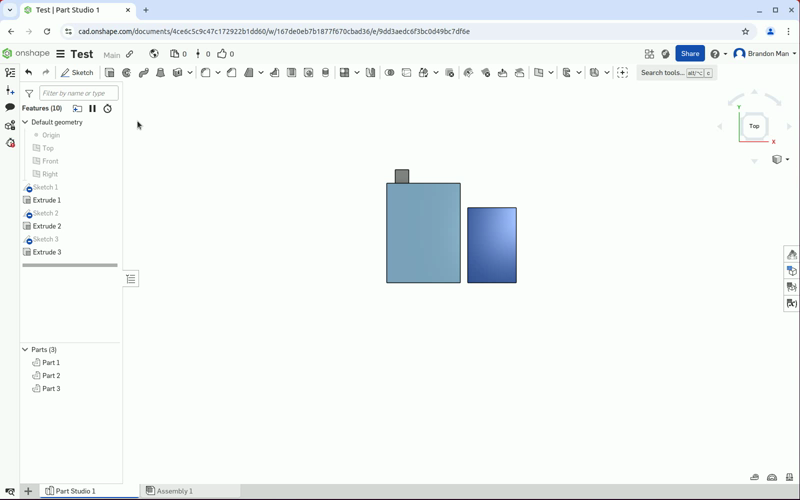
mouse_move(73, 189)
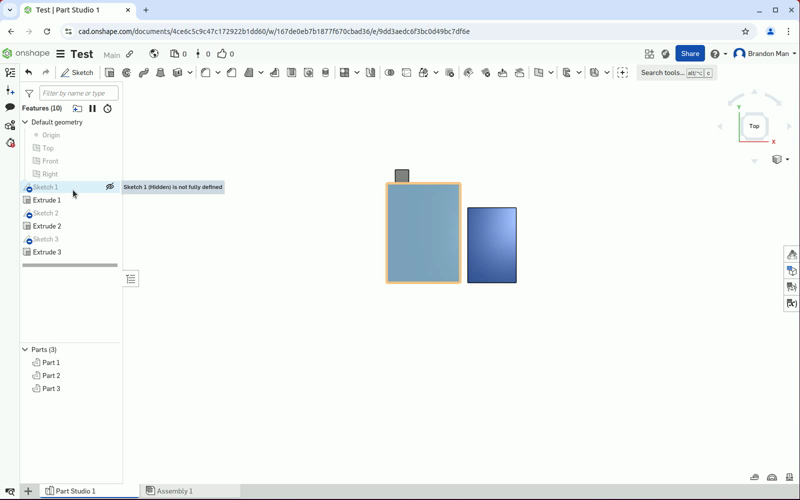
click(73, 189)
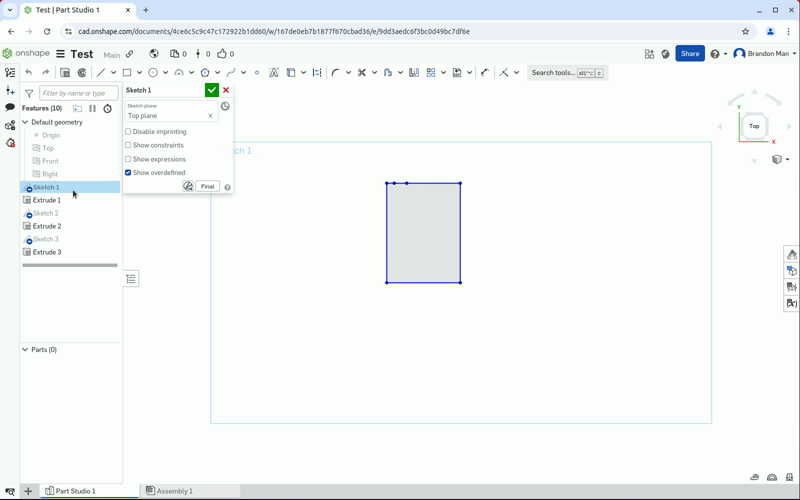
mouse_move(229, 92)
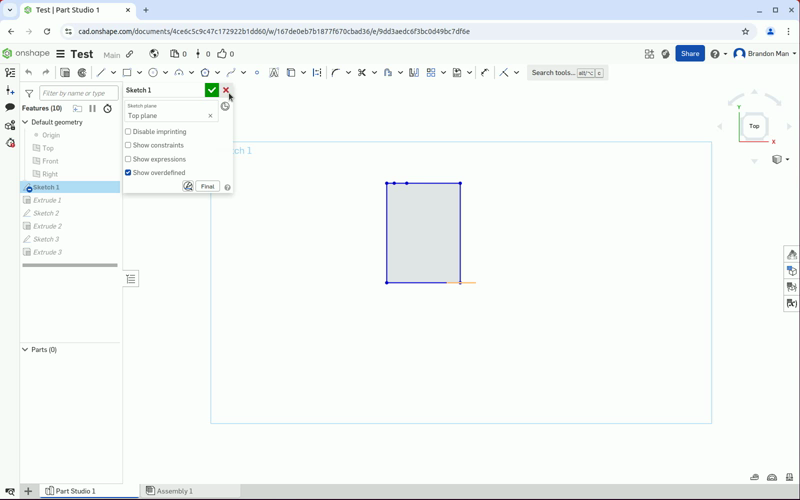
click(229, 92)
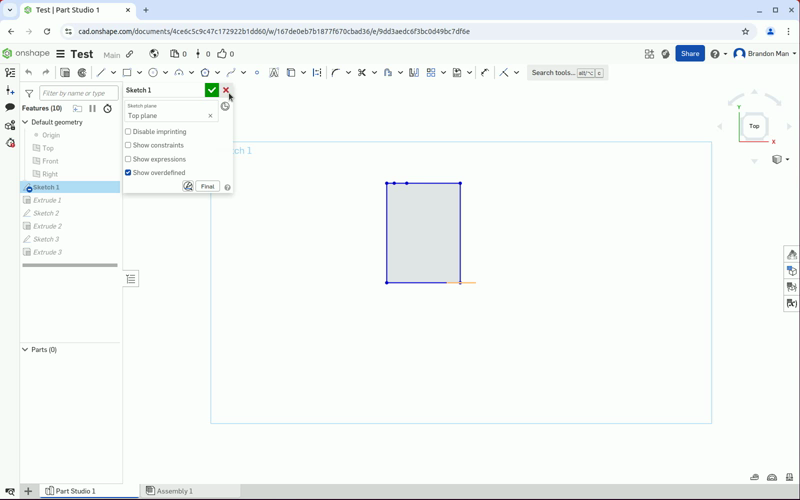
key(shift+s)
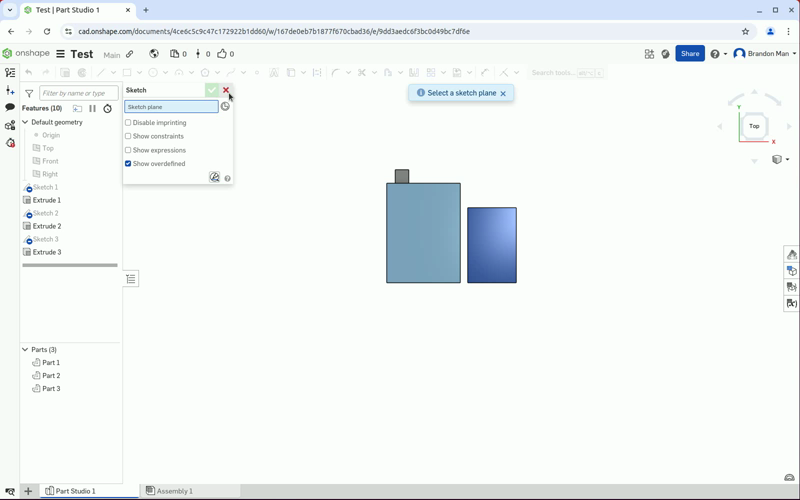
mouse_move(73, 150)
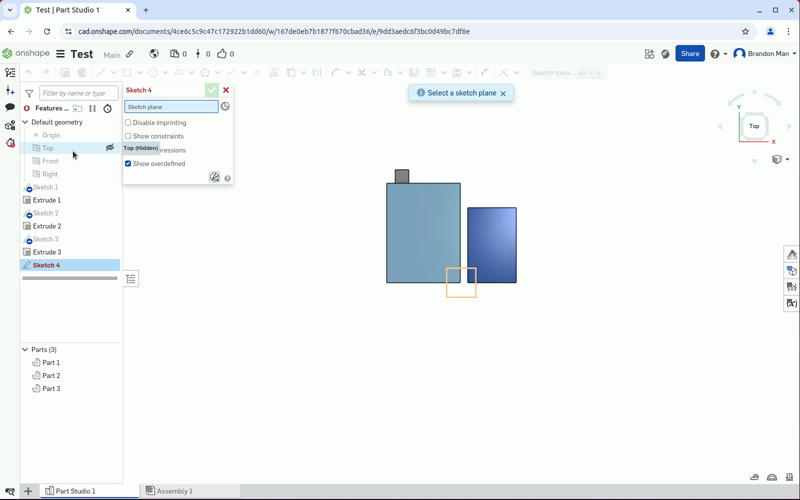
click(73, 150)
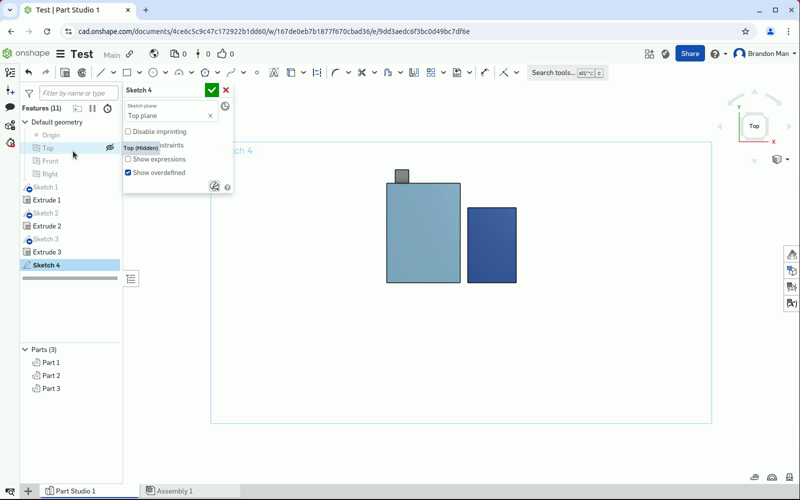
mouse_move(73, 352)
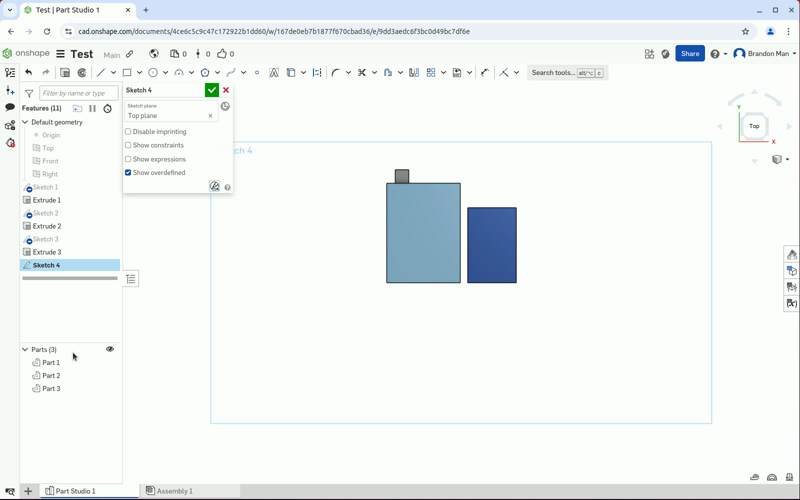
key(y)
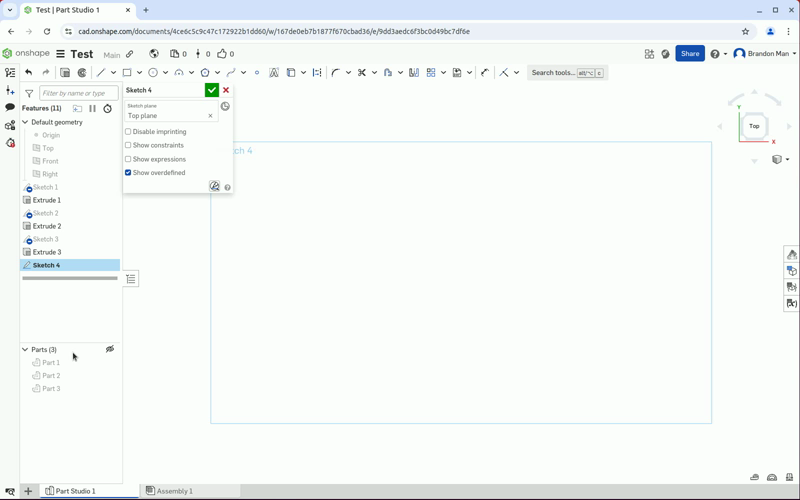
key(l)
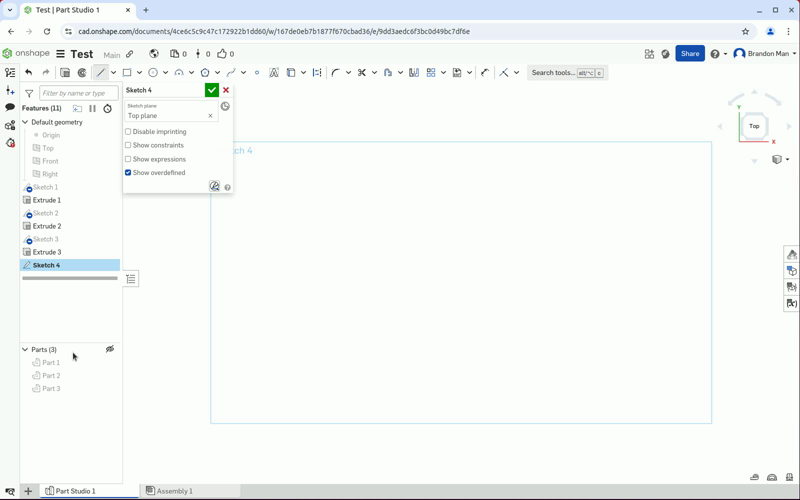
key_down(shift)
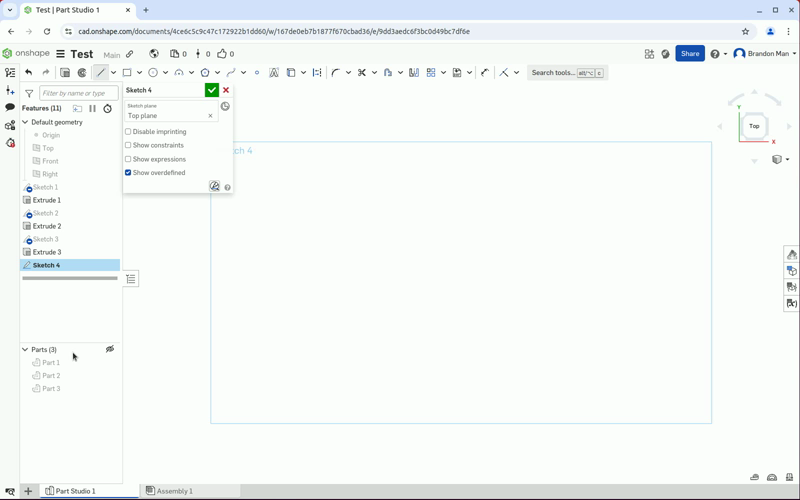
mouse_move(476, 207)
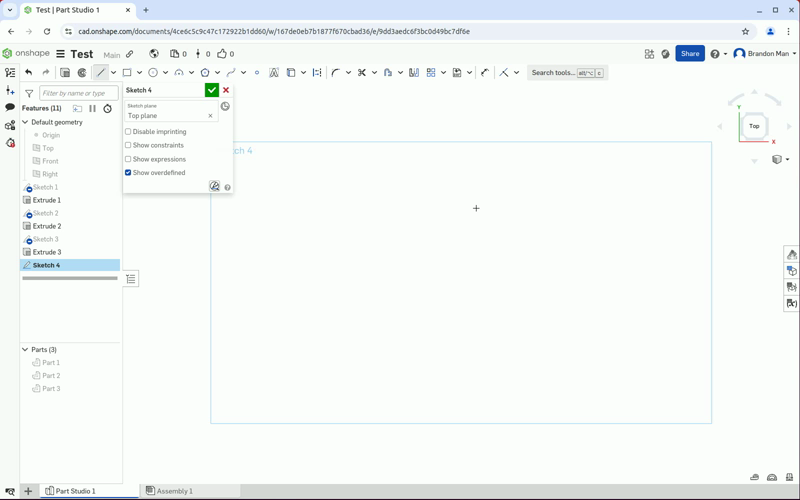
click(476, 207)
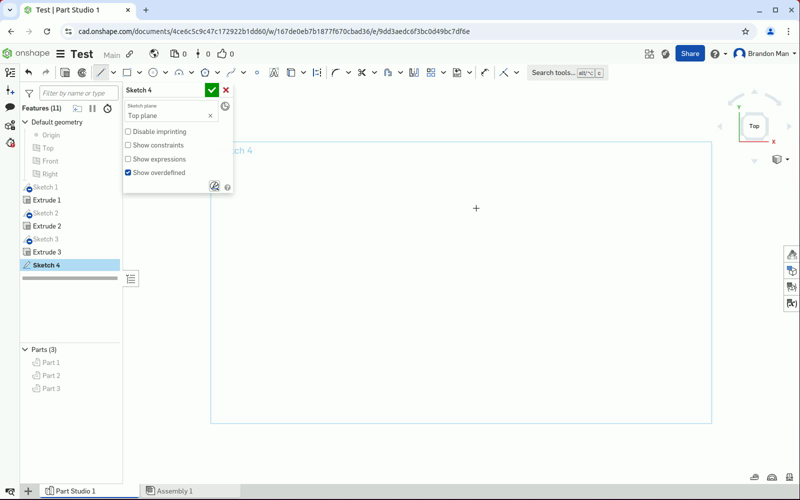
key_up(shift)
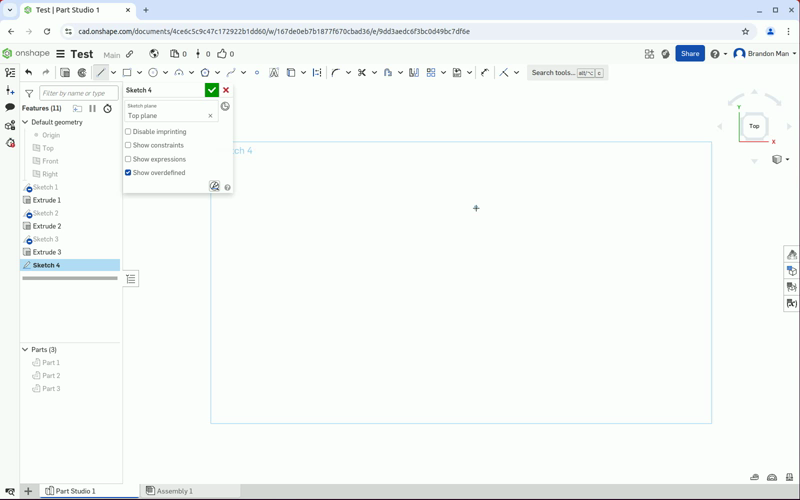
key_down(shift)
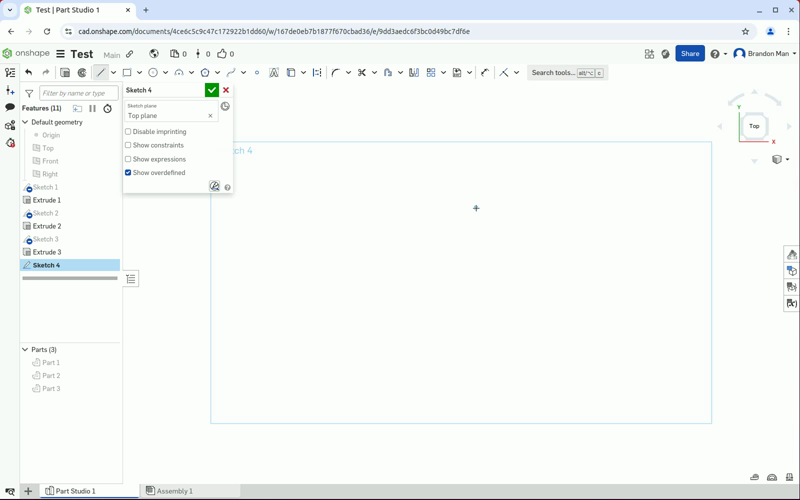
mouse_move(506, 207)
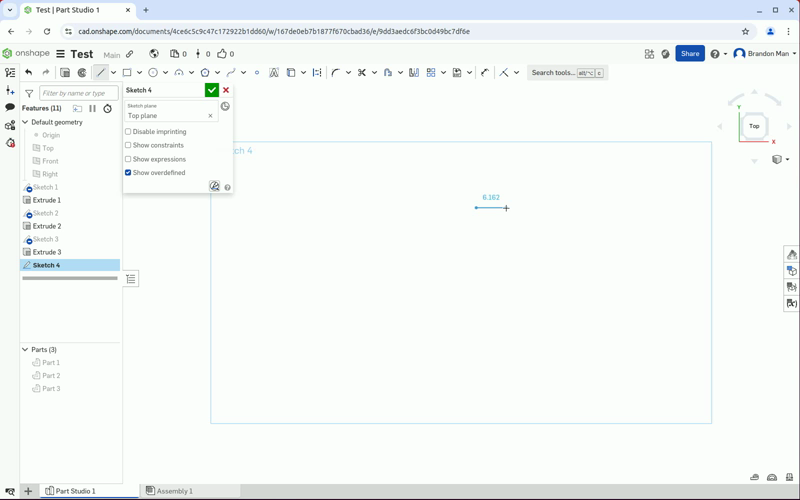
mouse_move(489, 207)
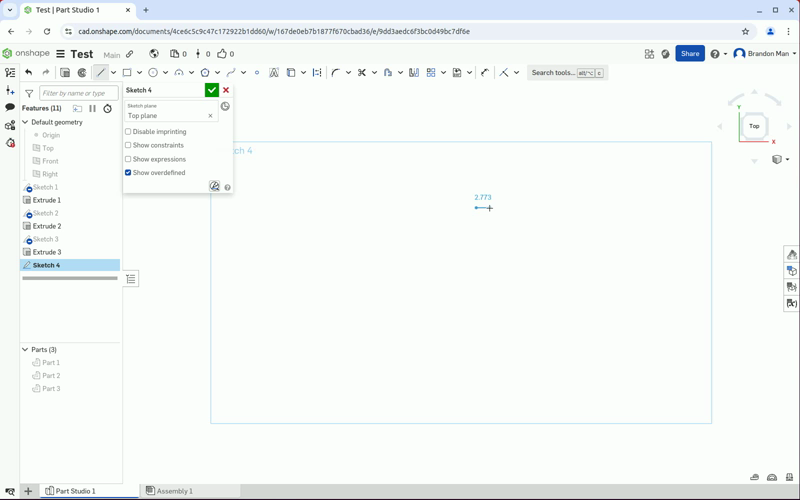
click(489, 207)
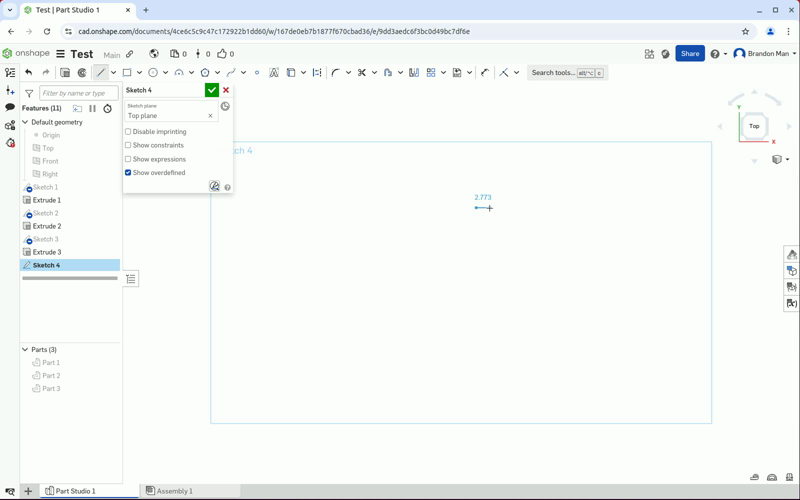
key_up(shift)
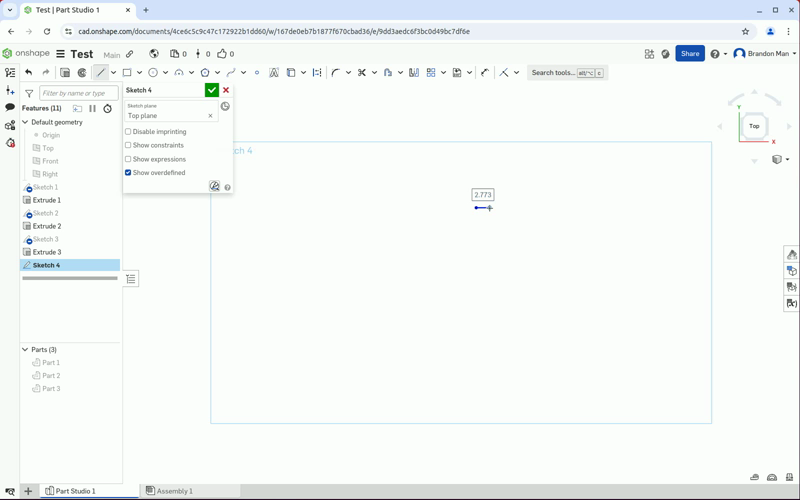
key_down(shift)
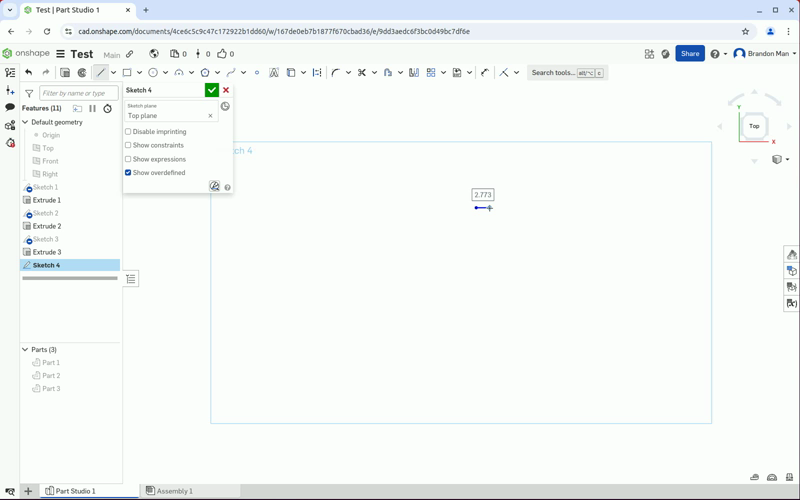
mouse_move(519, 207)
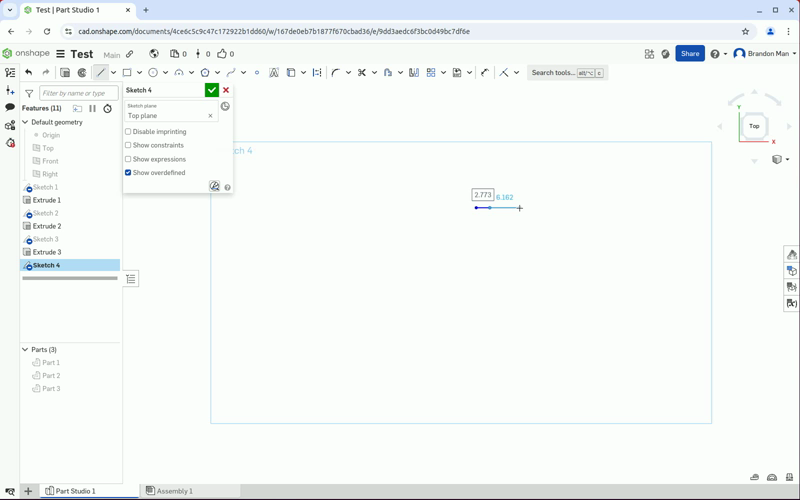
mouse_move(489, 195)
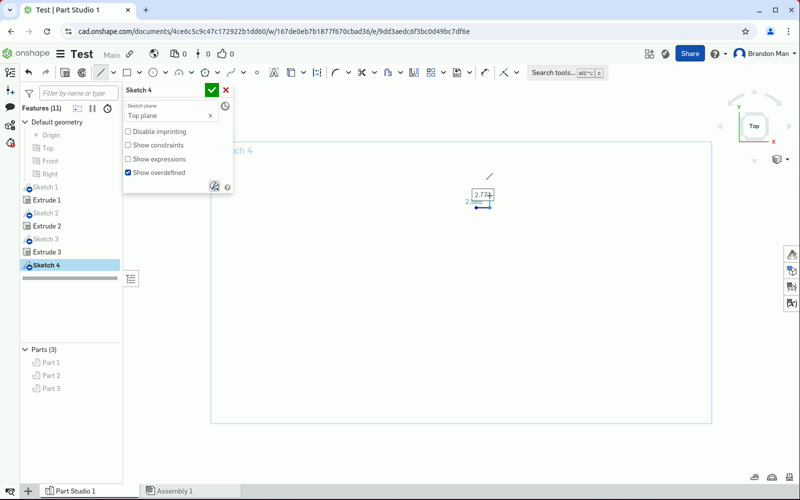
click(489, 195)
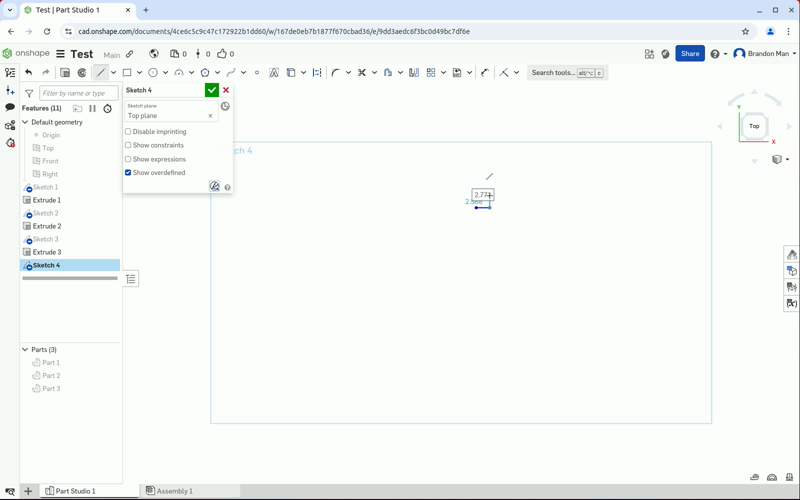
key_up(shift)
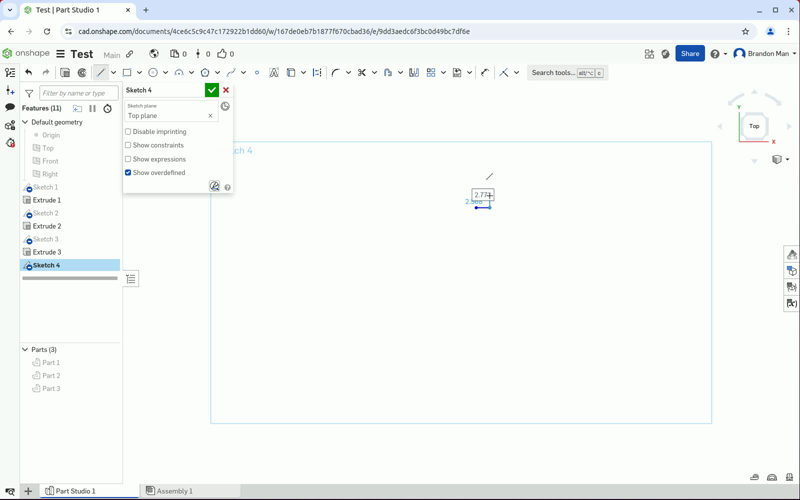
key_down(shift)
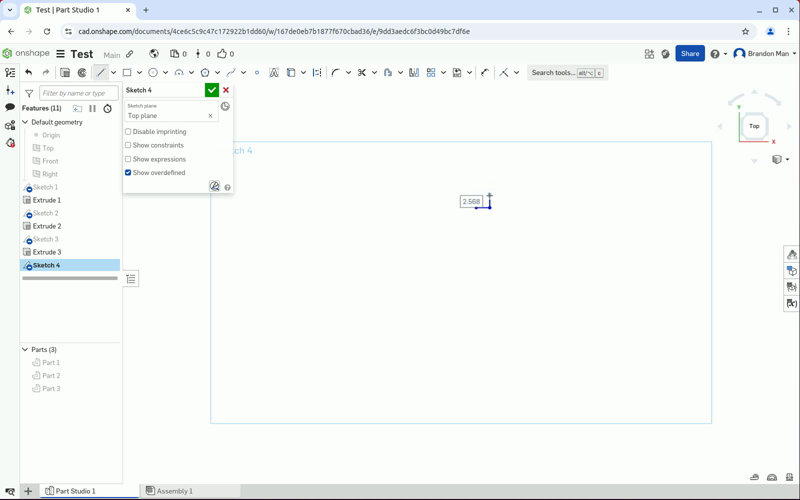
mouse_move(519, 195)
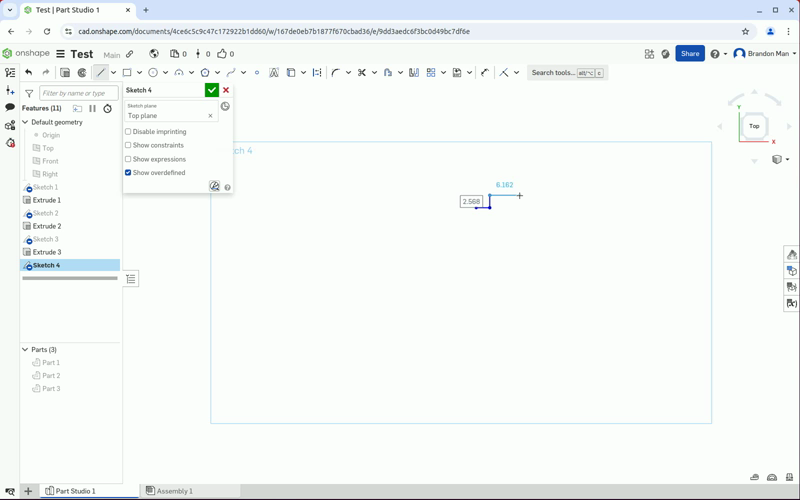
mouse_move(476, 195)
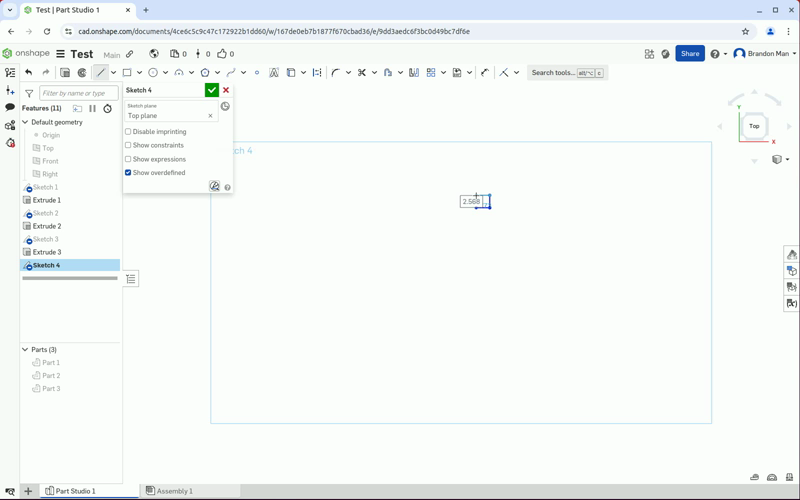
click(476, 195)
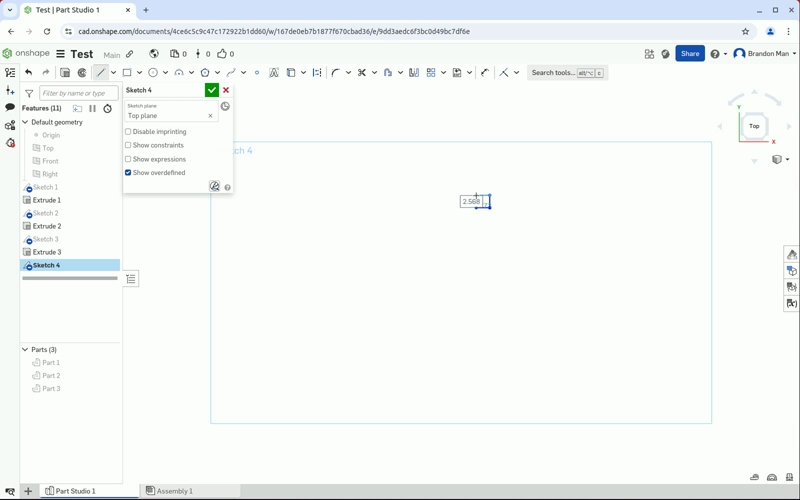
key_up(shift)
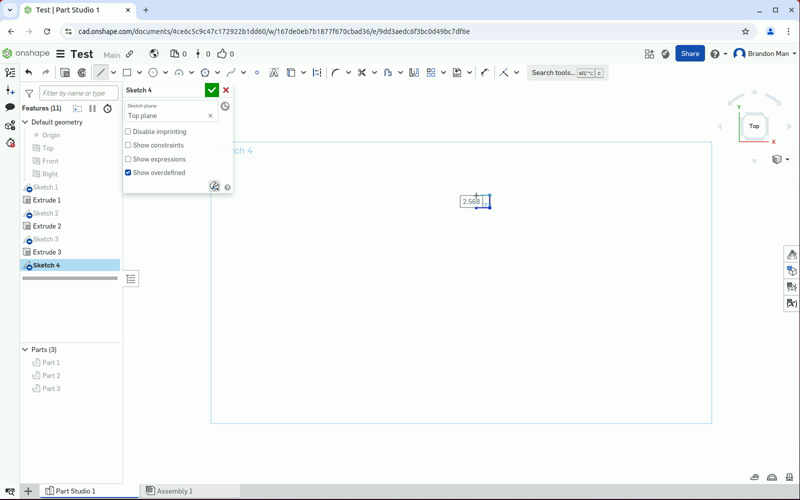
mouse_move(506, 195)
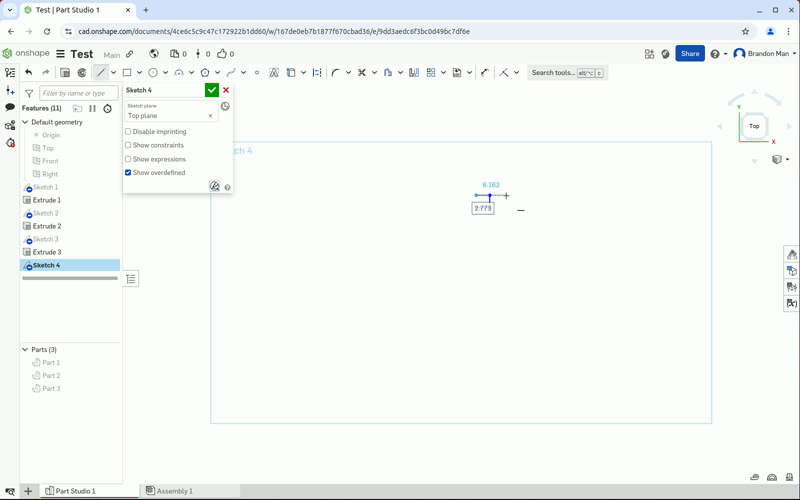
key_down(shift)
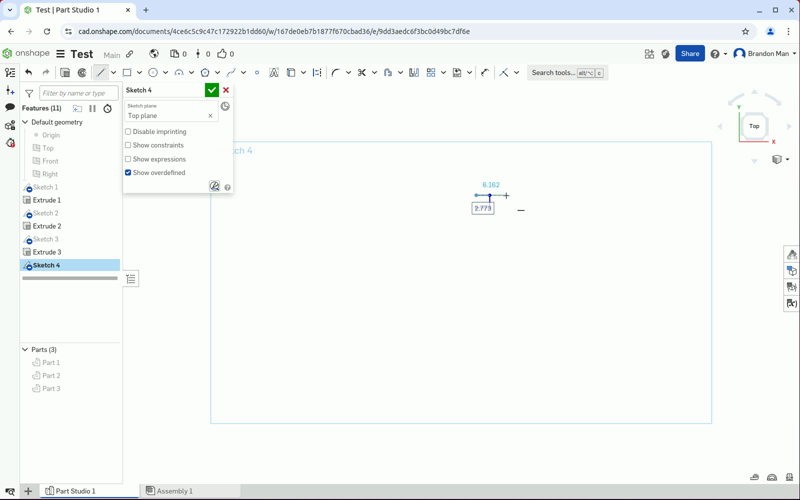
mouse_move(476, 207)
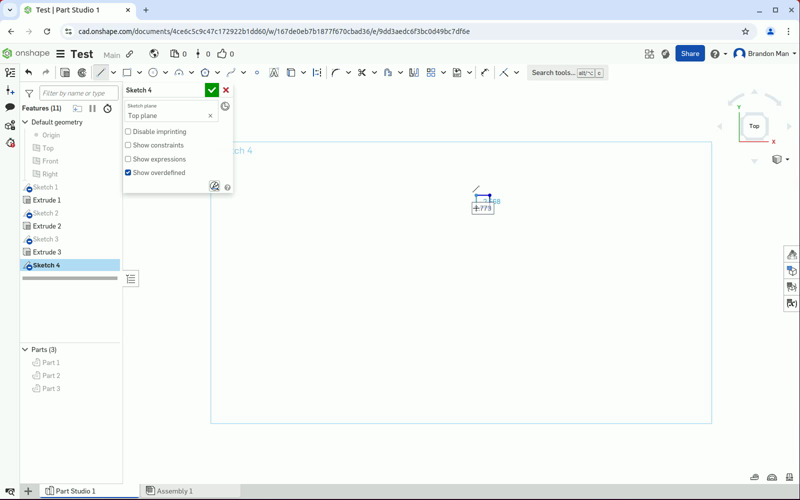
key_up(shift)
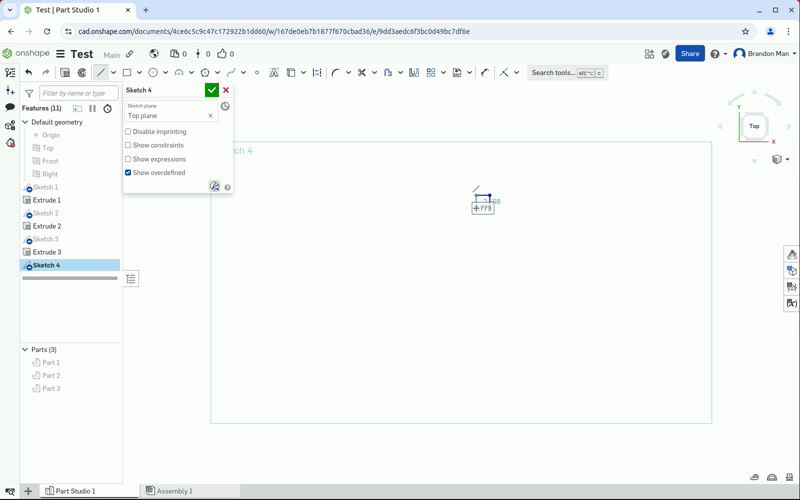
click(476, 207)
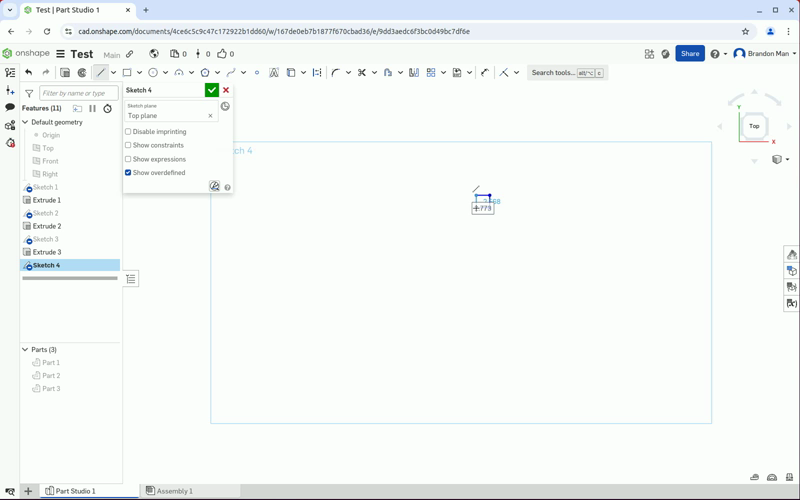
key(esc)
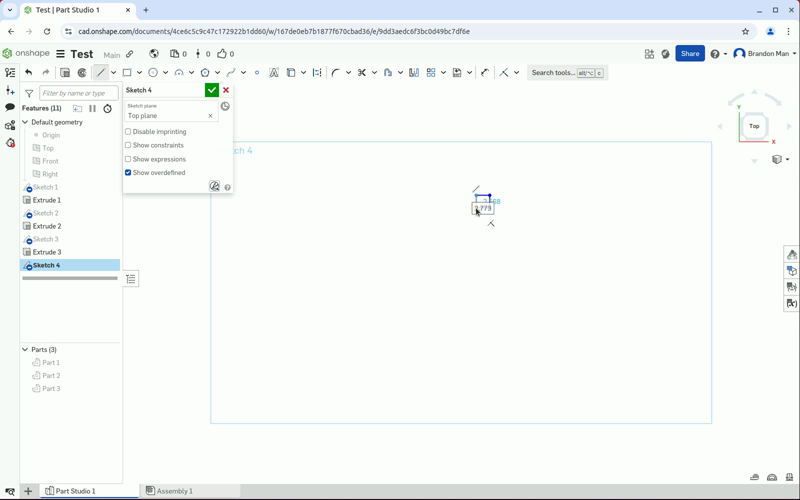
mouse_move(485, 199)
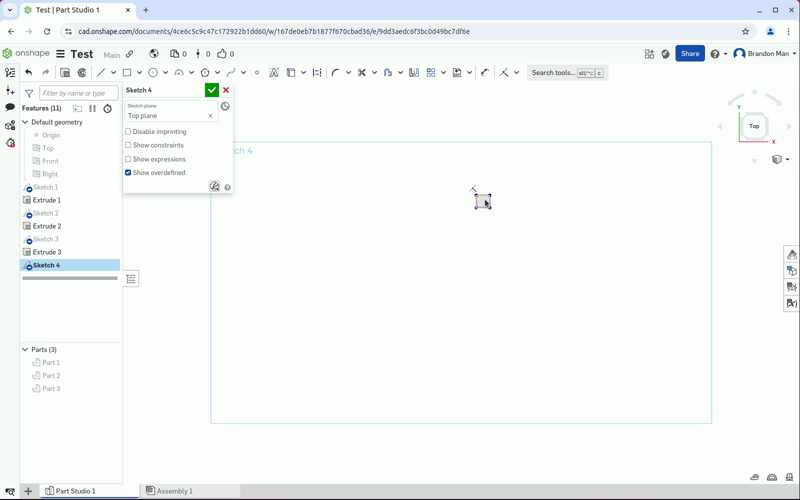
scroll(6)
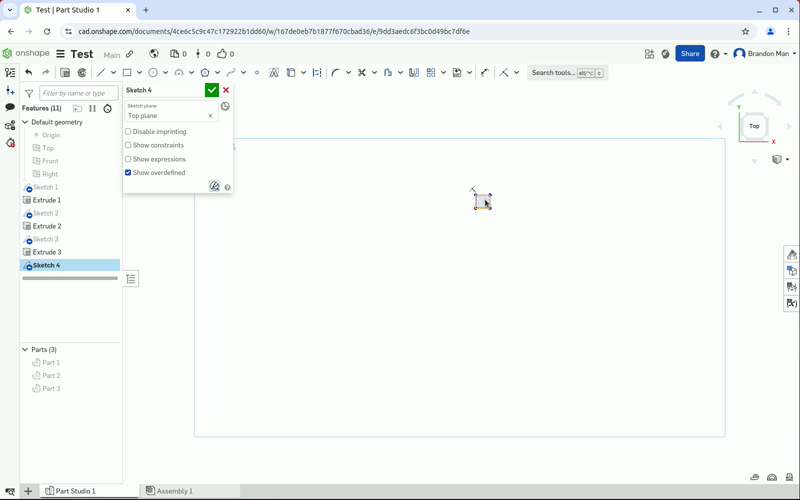
scroll(6)
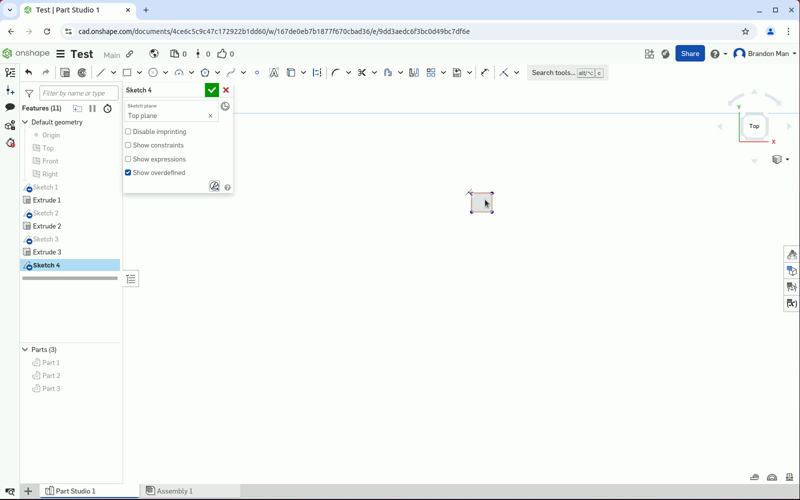
scroll(6)
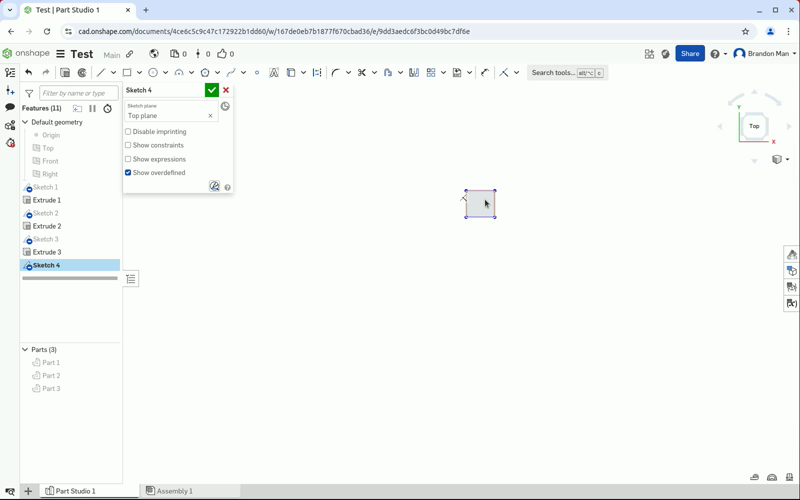
scroll(6)
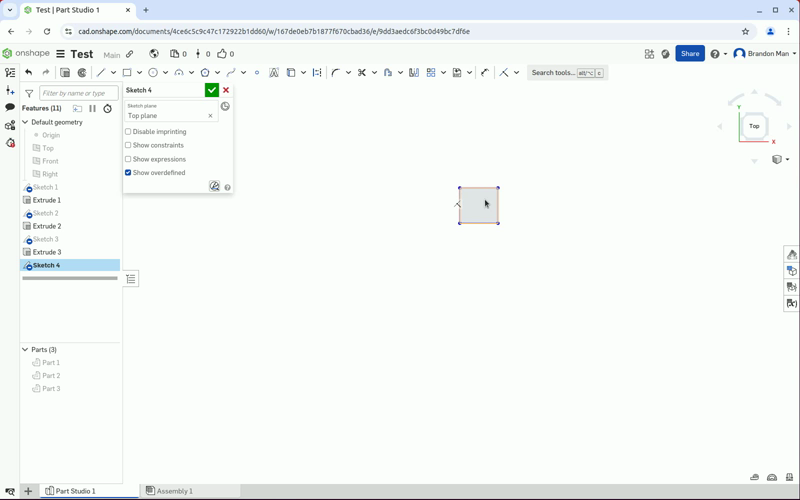
scroll(6)
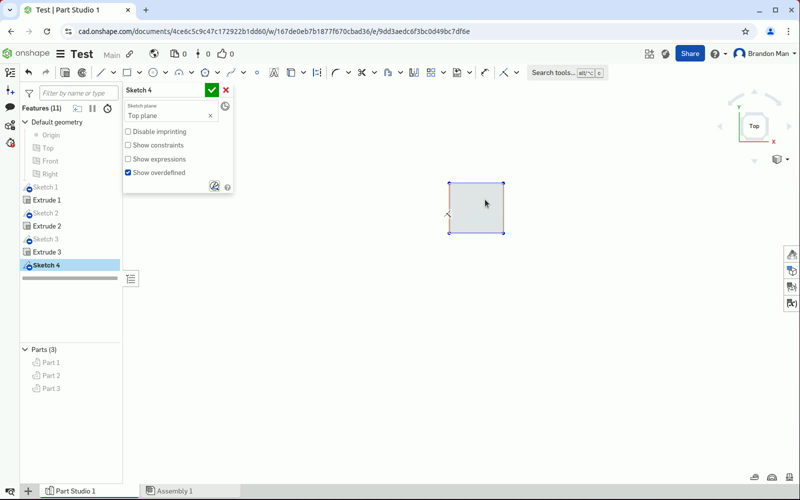
scroll(6)
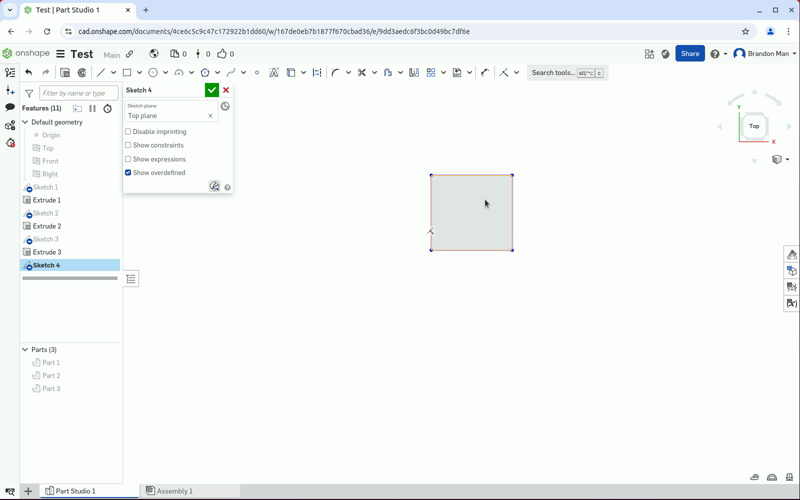
scroll(6)
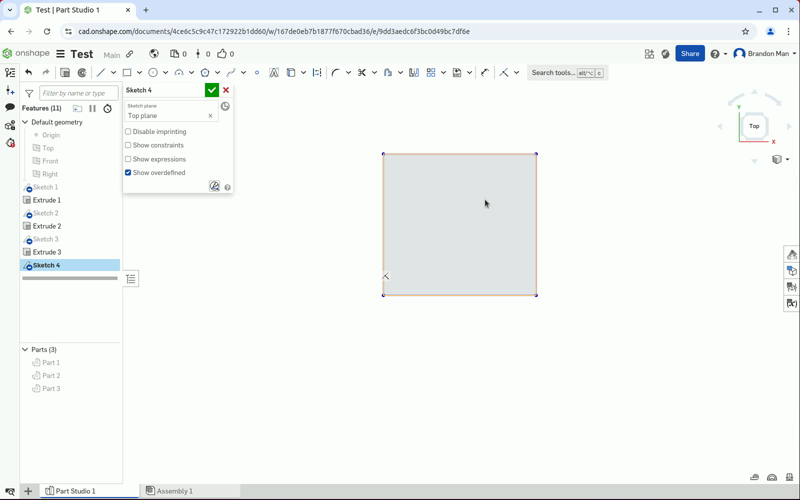
click(485, 199)
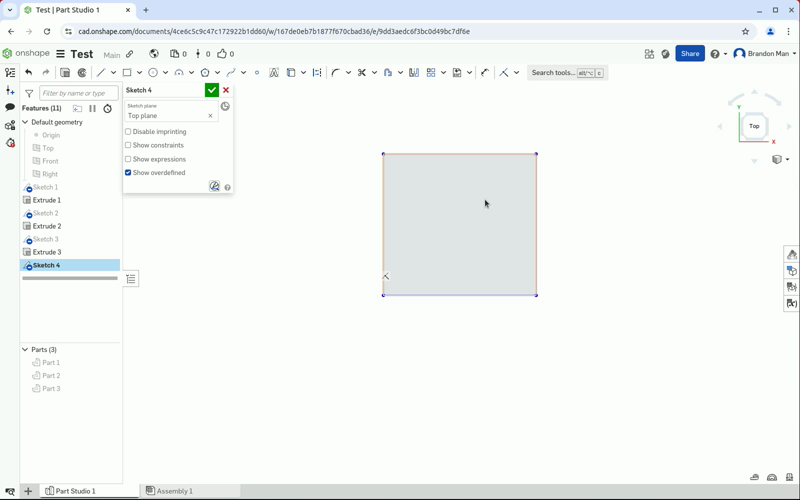
scroll(-6)
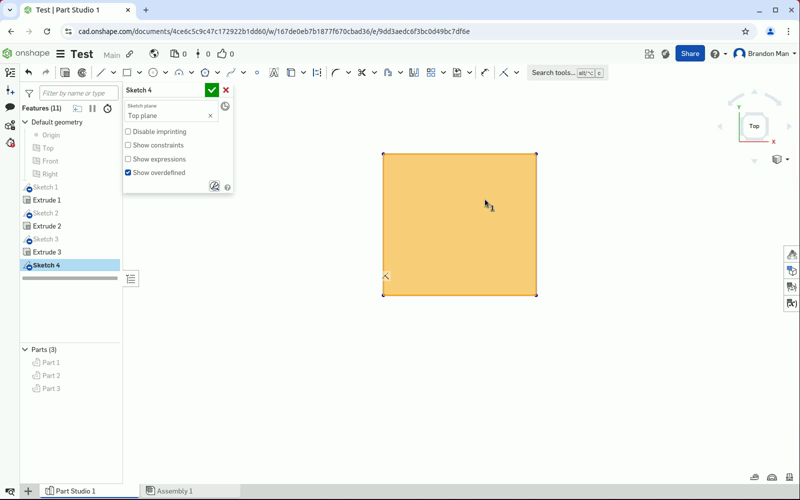
scroll(-6)
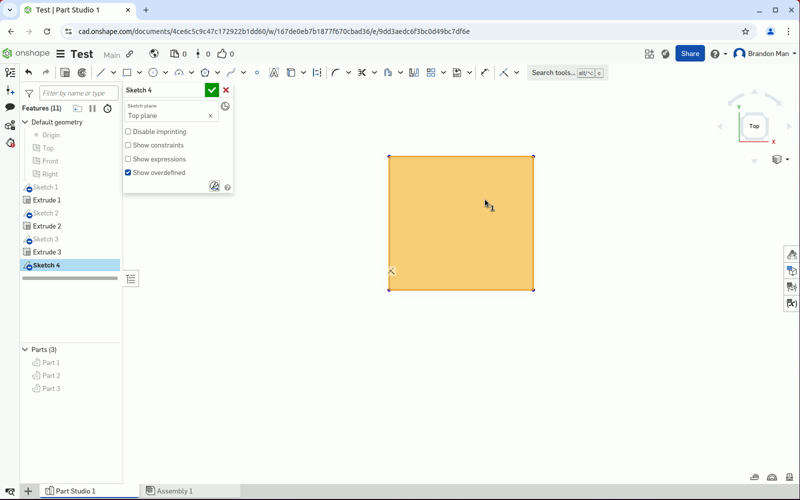
scroll(-6)
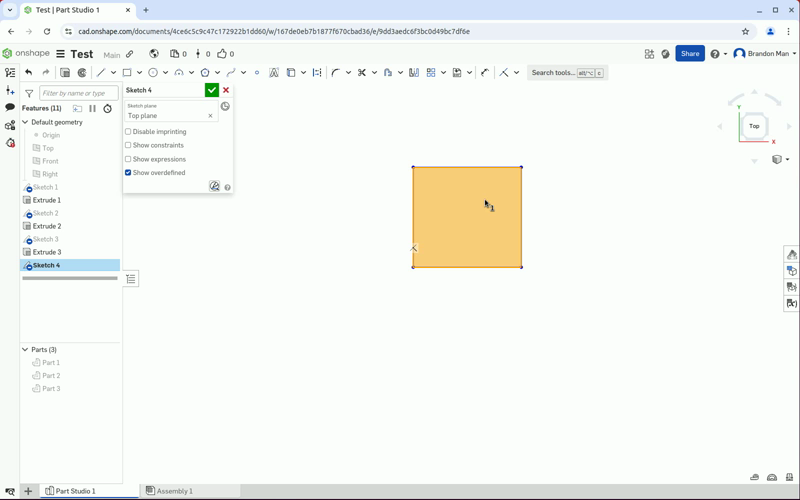
scroll(-6)
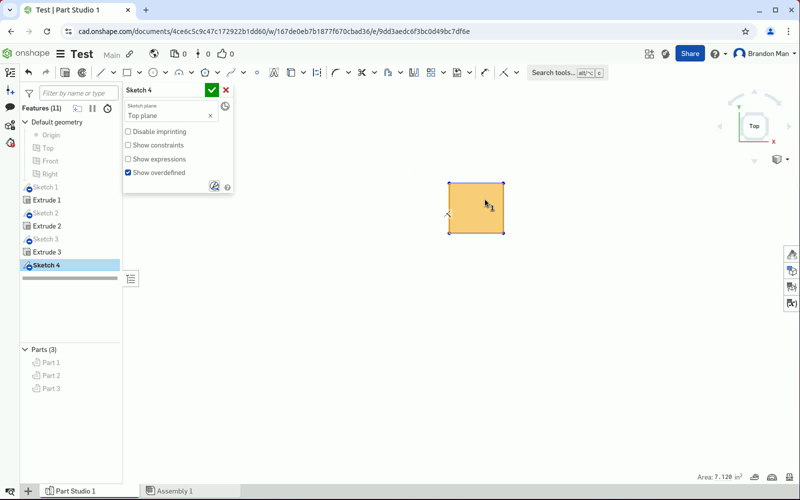
scroll(-6)
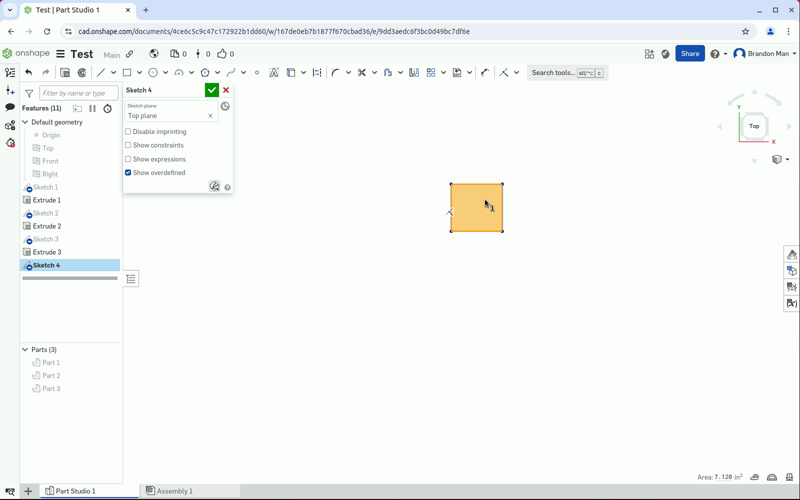
scroll(-6)
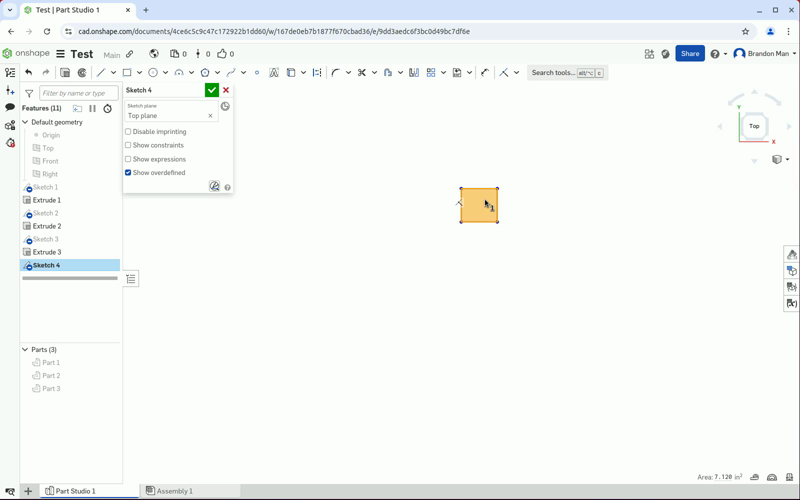
scroll(-6)
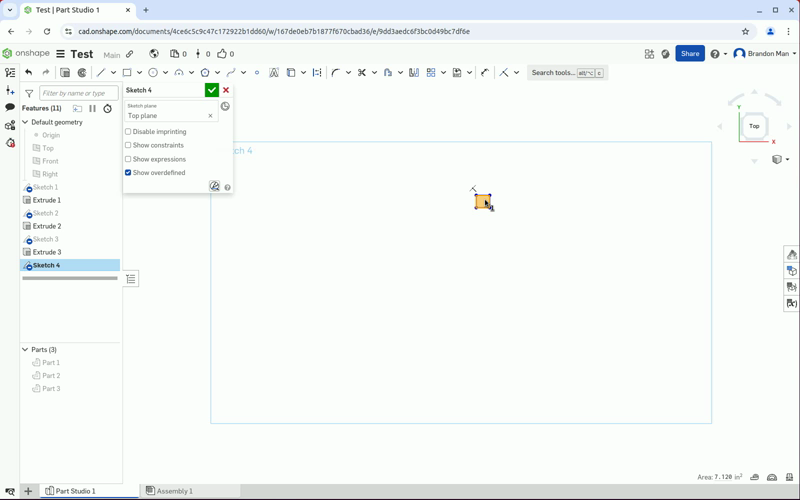
mouse_move(73, 352)
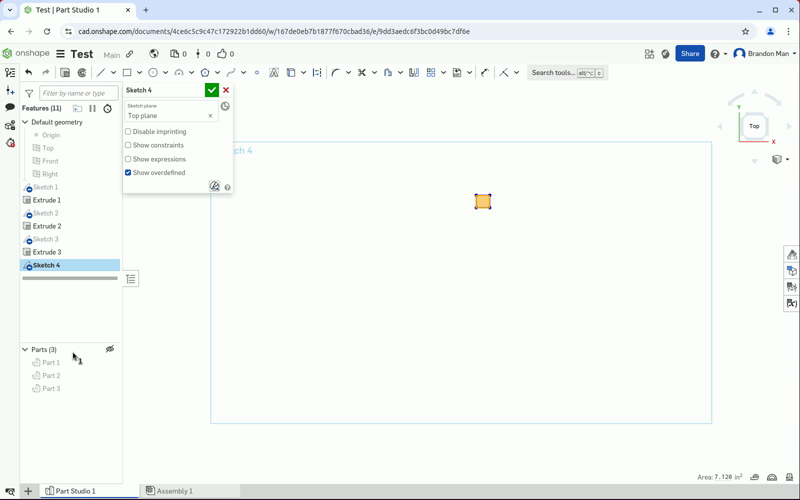
key(shift+y)
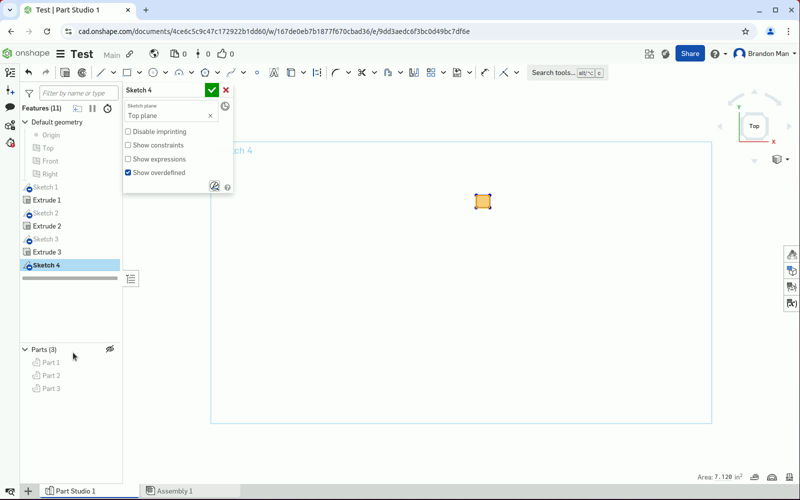
key(shift+e)
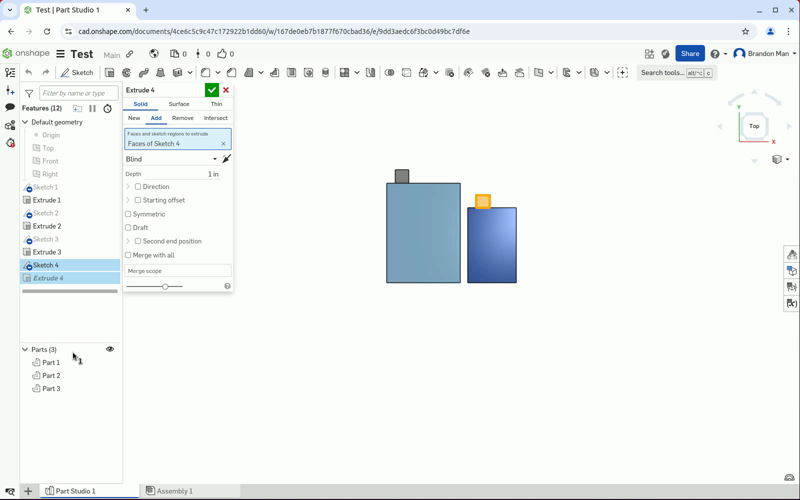
mouse_move(143, 106)
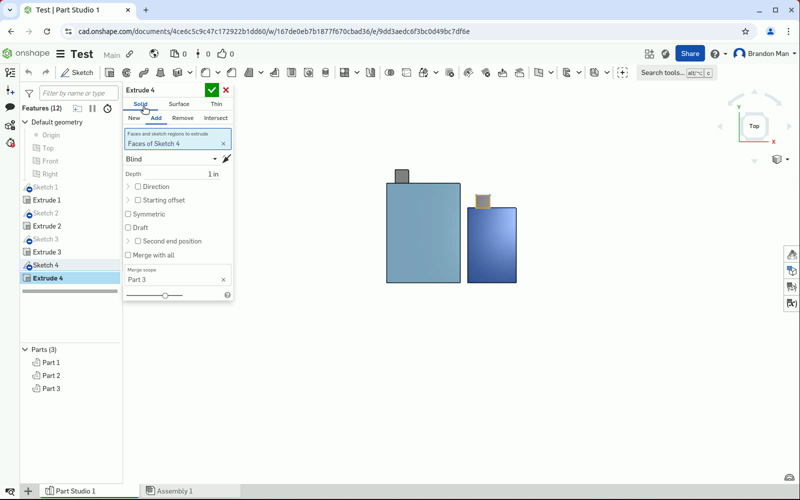
click(143, 106)
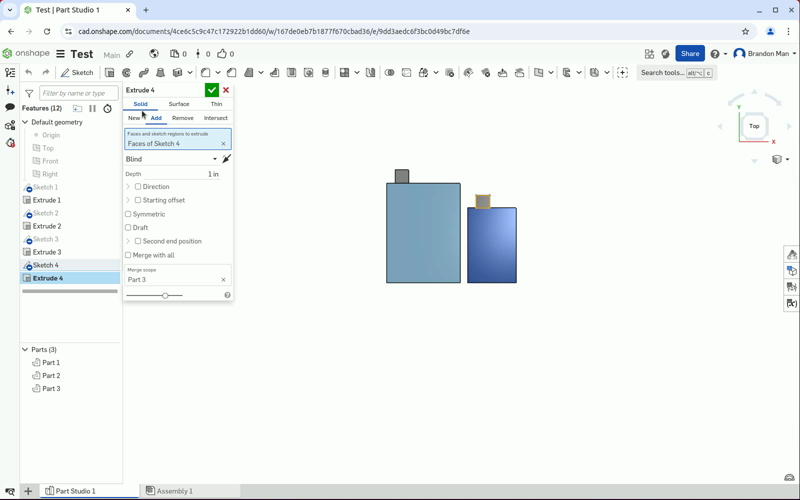
mouse_move(137, 120)
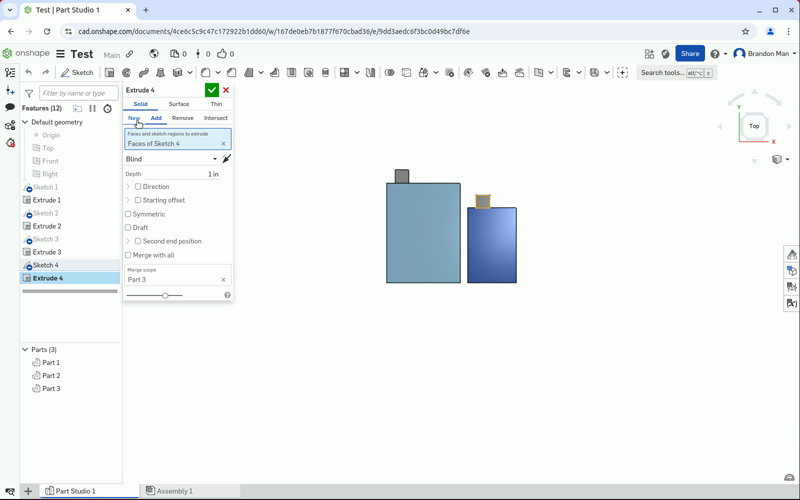
click(137, 120)
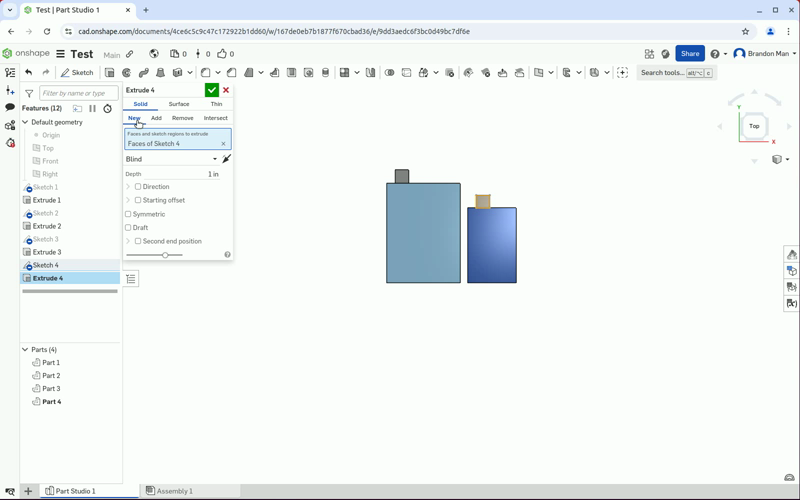
key(tab, 4)
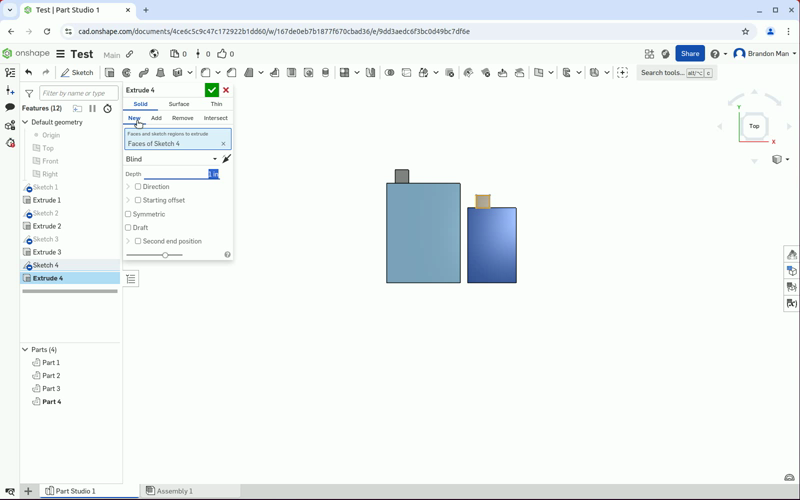
text(0.722)
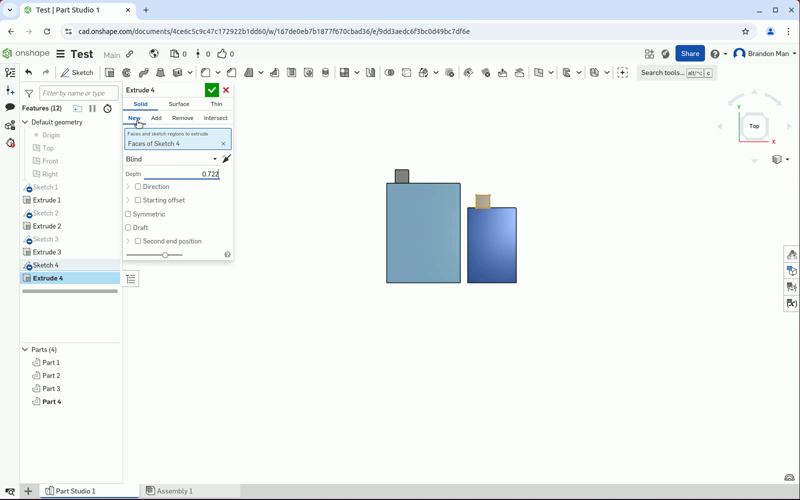
key(enter)
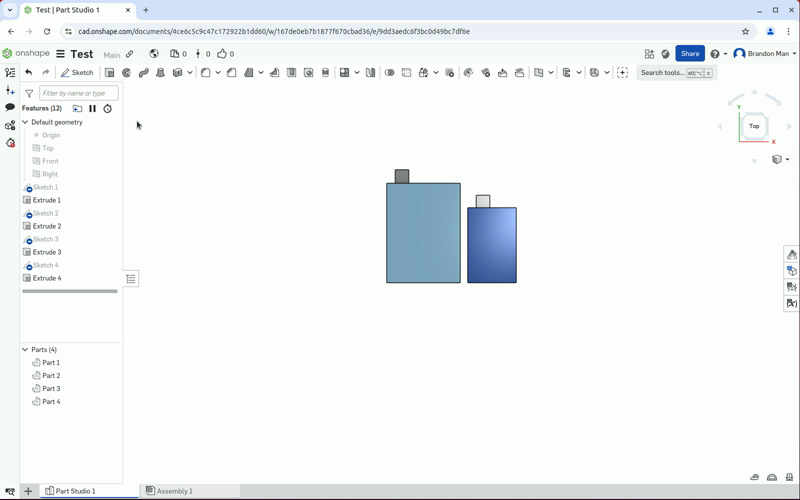
key(shift+h)
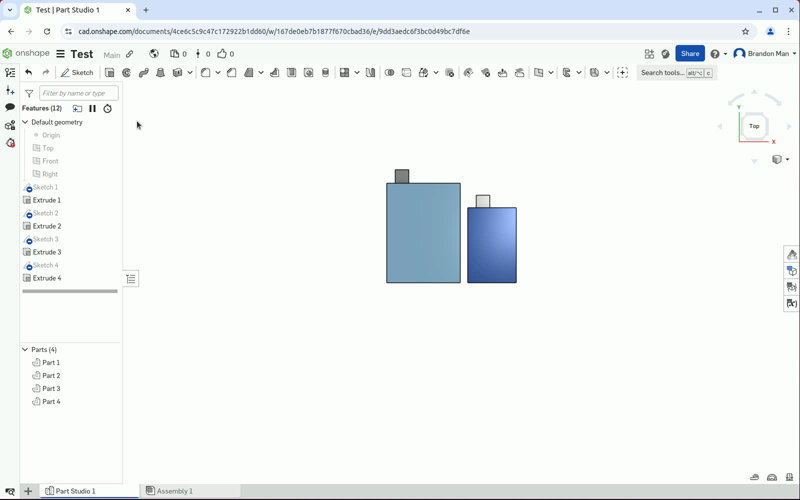
key(shift+h)
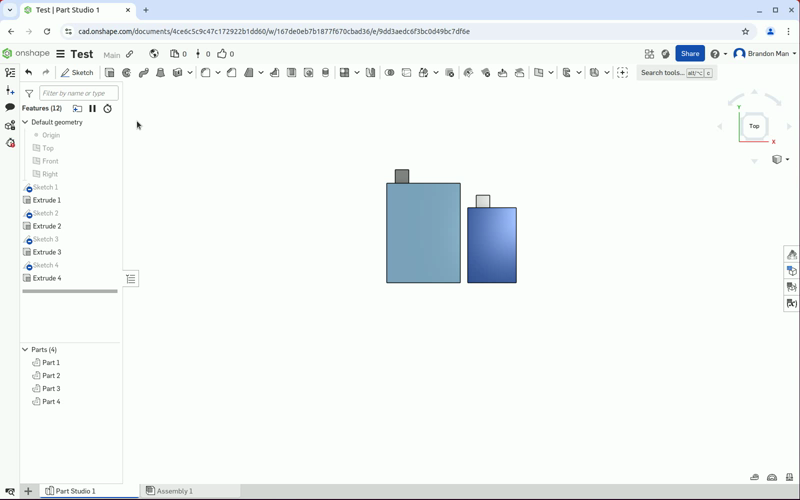
mouse_move(73, 189)
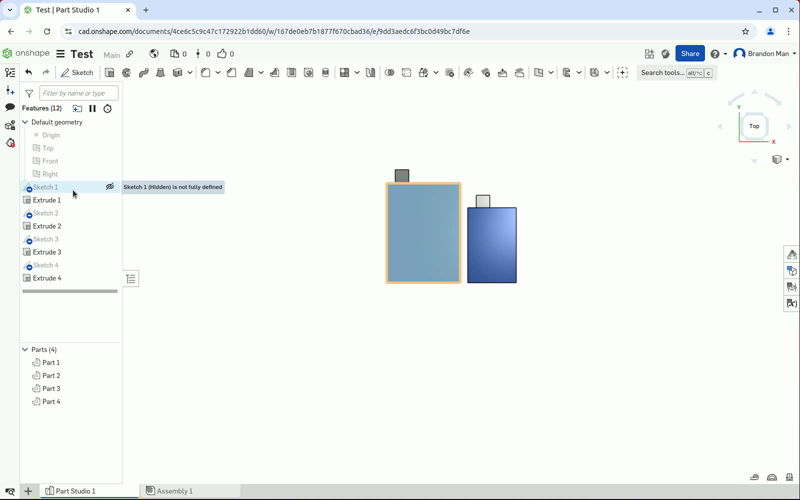
click(73, 189)
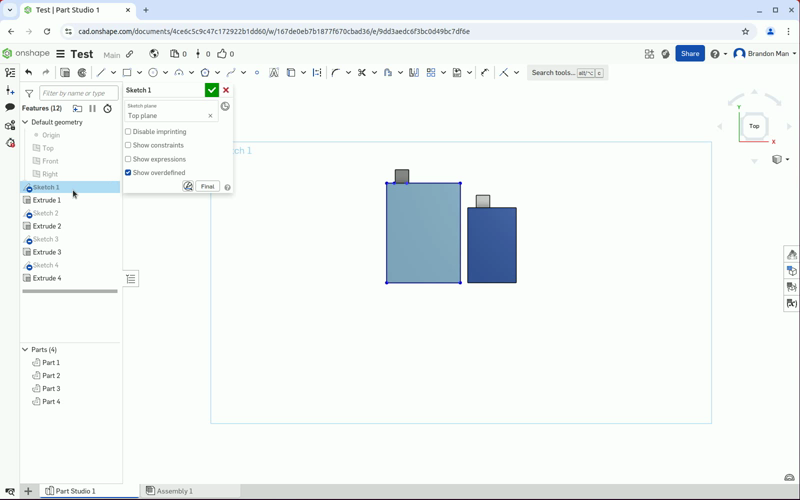
mouse_move(229, 92)
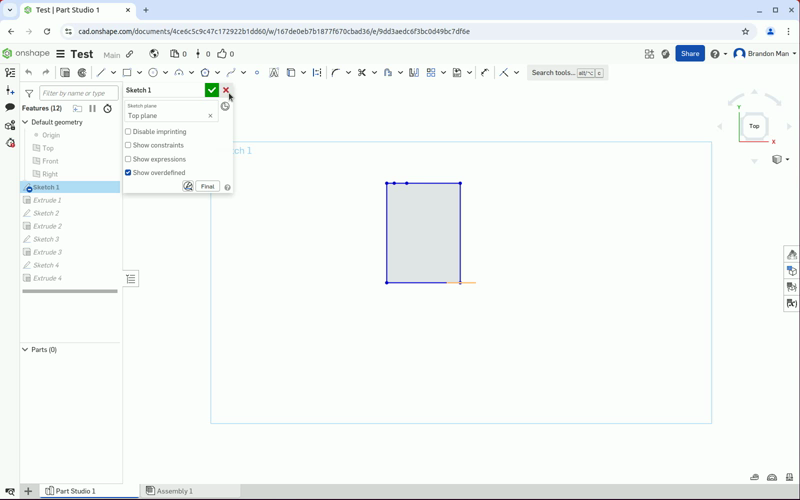
click(229, 92)
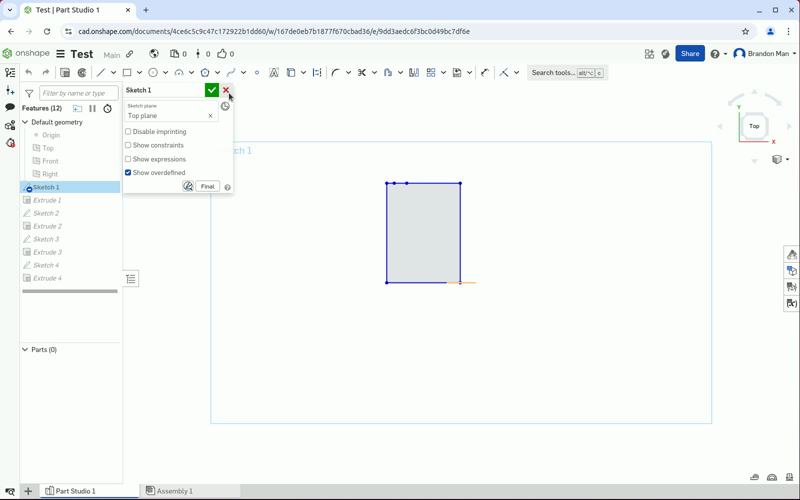
key(shift+s)
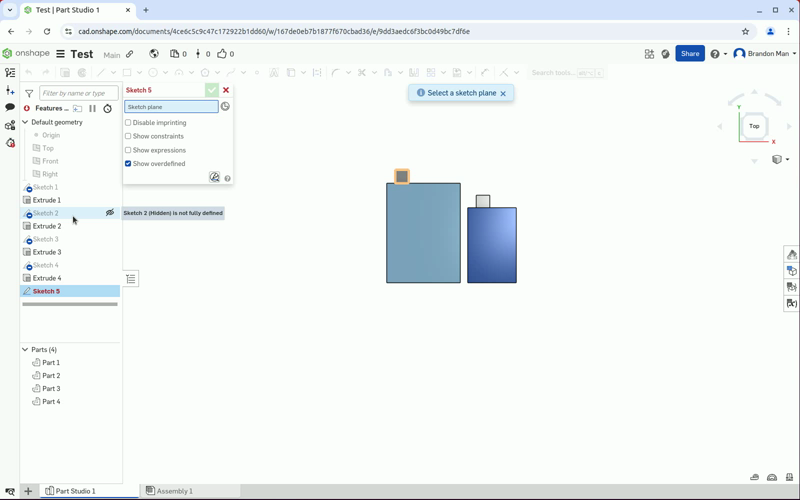
scroll(3)
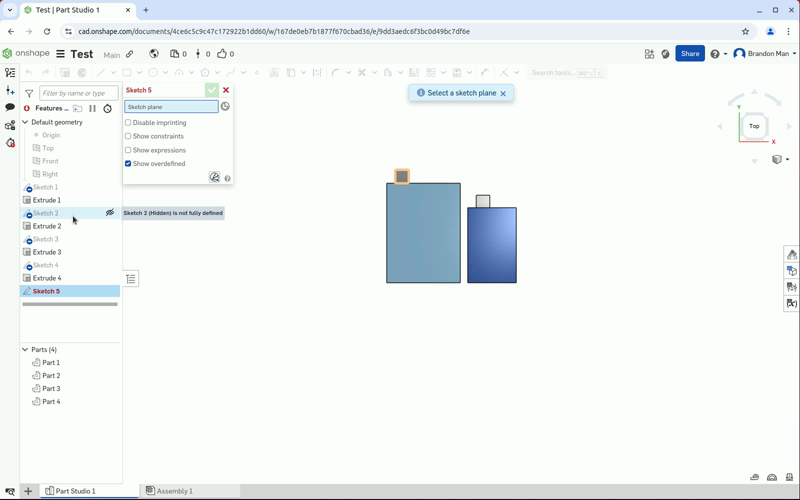
mouse_move(73, 150)
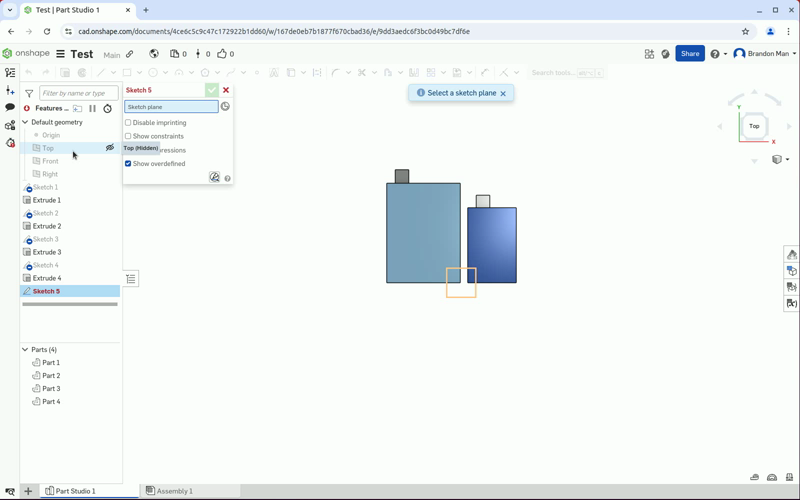
click(73, 150)
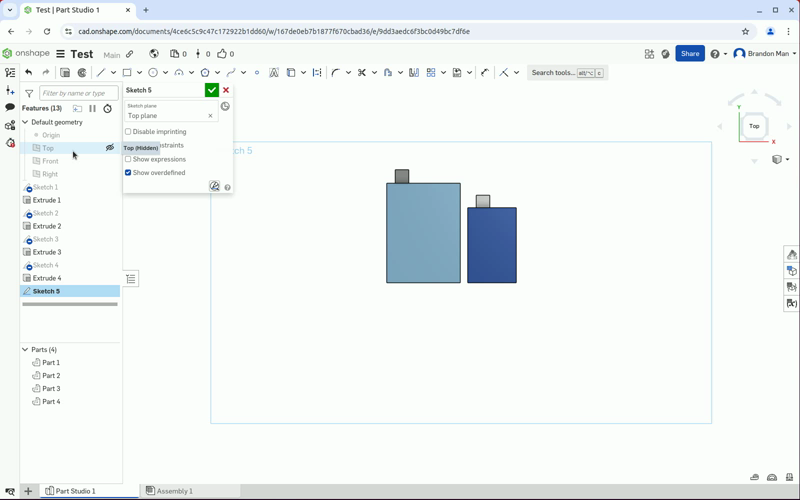
mouse_move(73, 352)
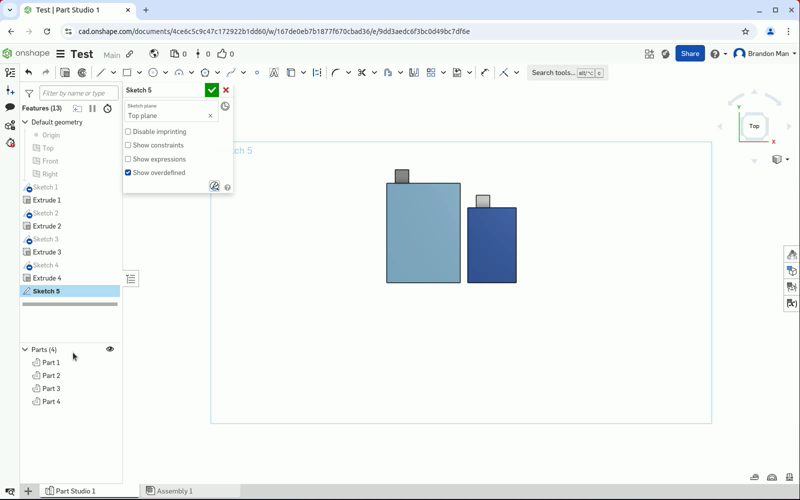
key(y)
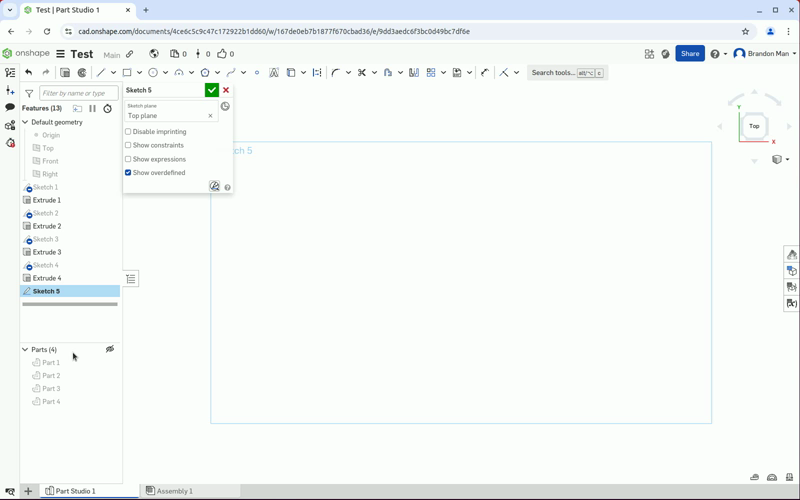
key(l)
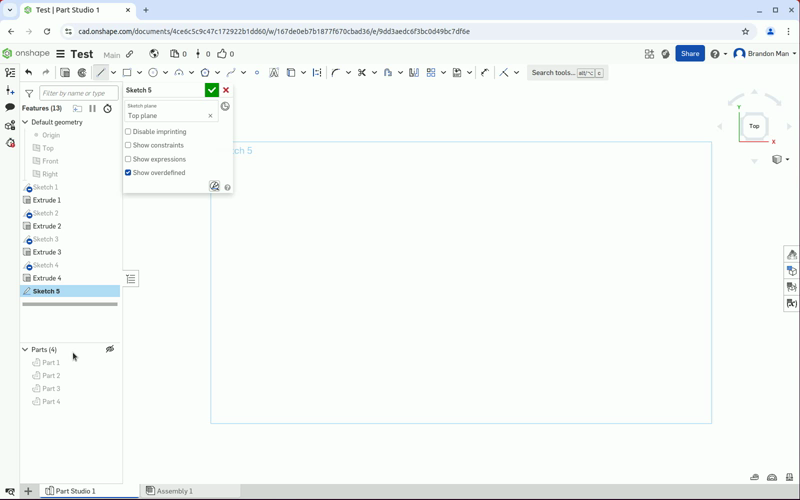
key_down(shift)
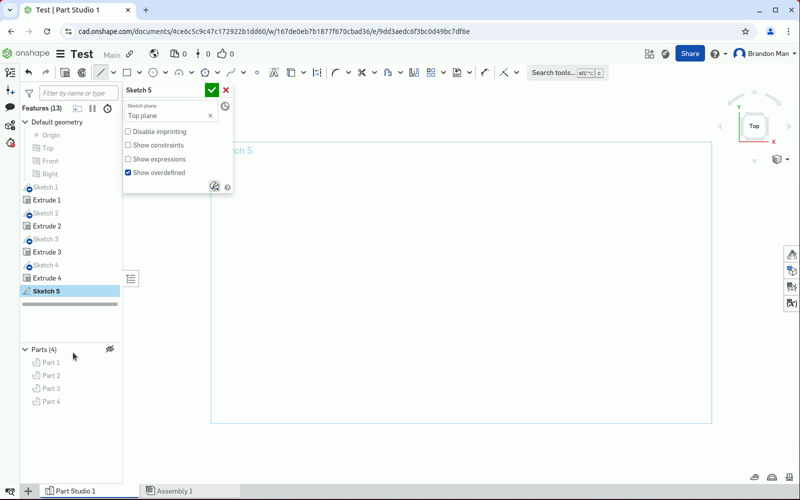
mouse_move(430, 339)
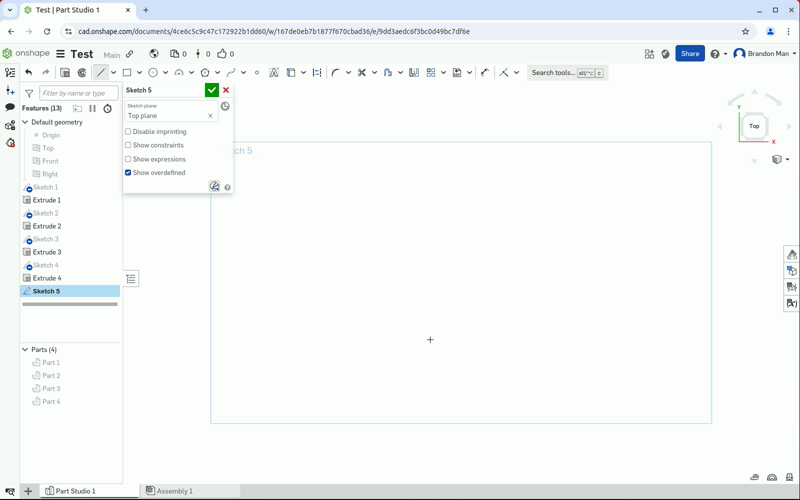
click(430, 339)
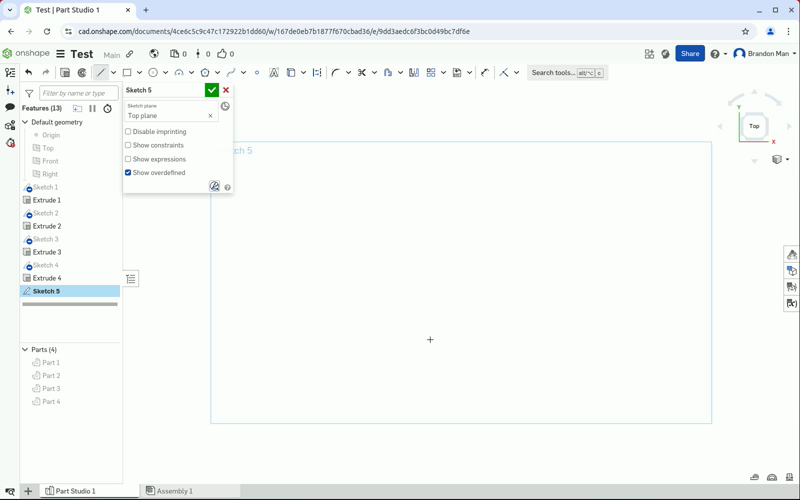
key_up(shift)
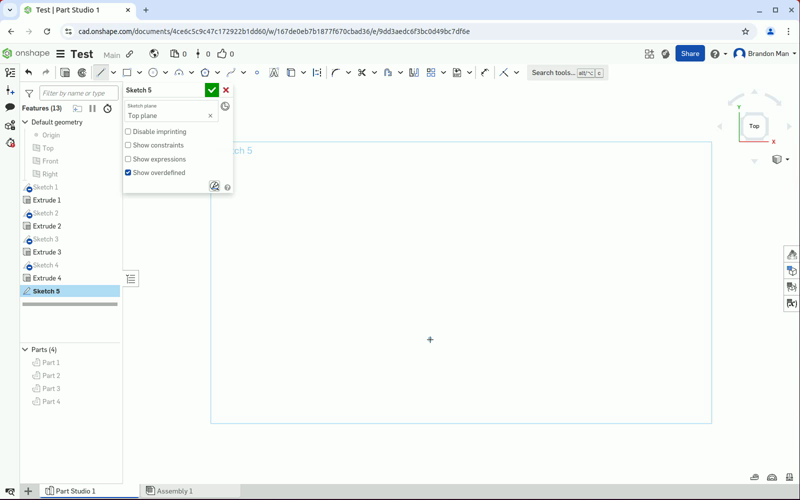
key_down(shift)
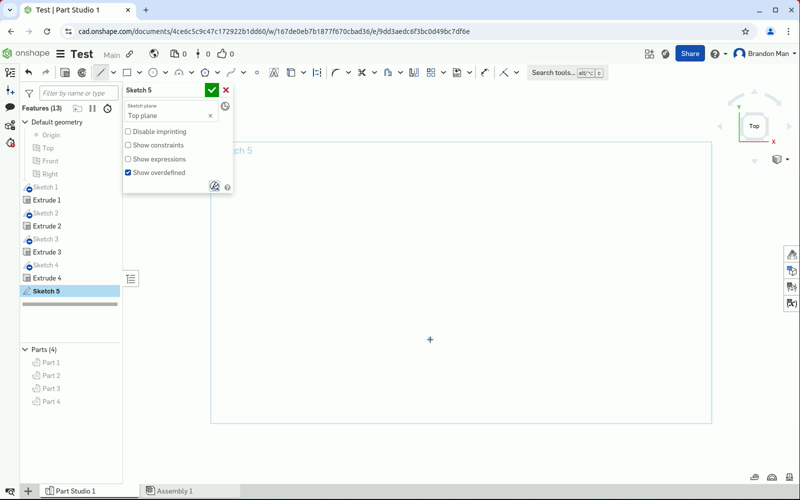
mouse_move(460, 339)
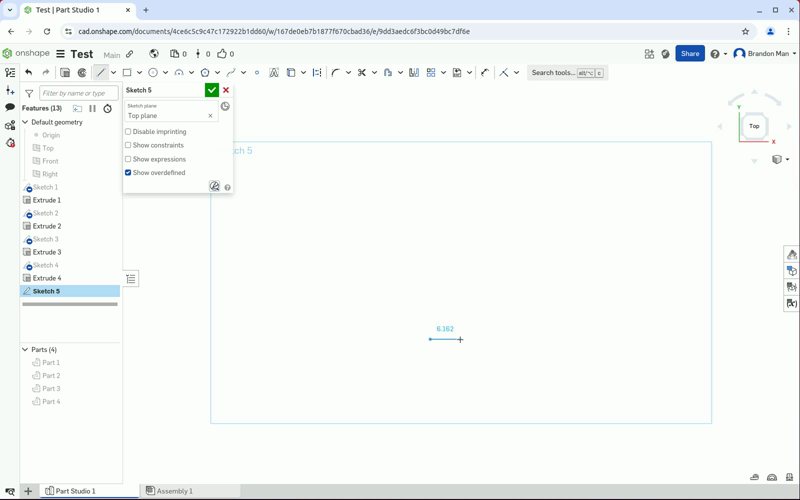
mouse_move(454, 339)
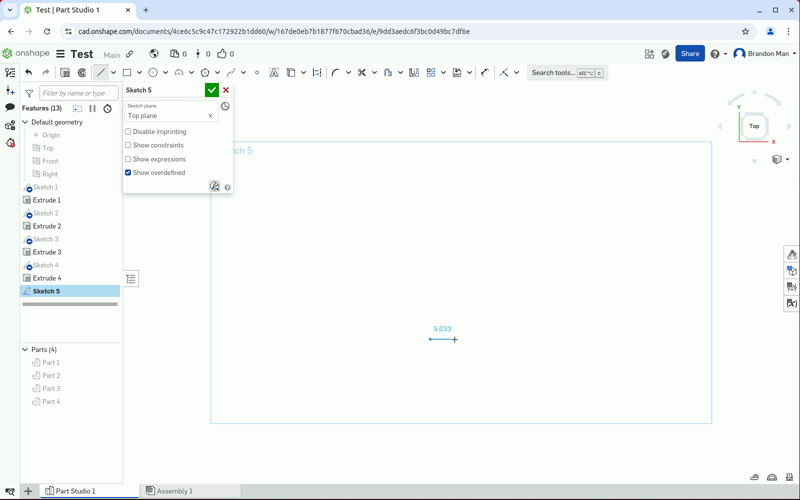
click(454, 339)
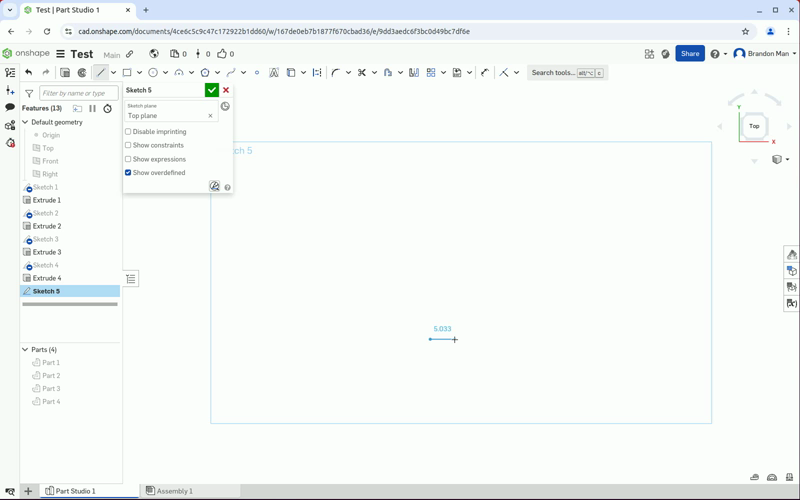
key_up(shift)
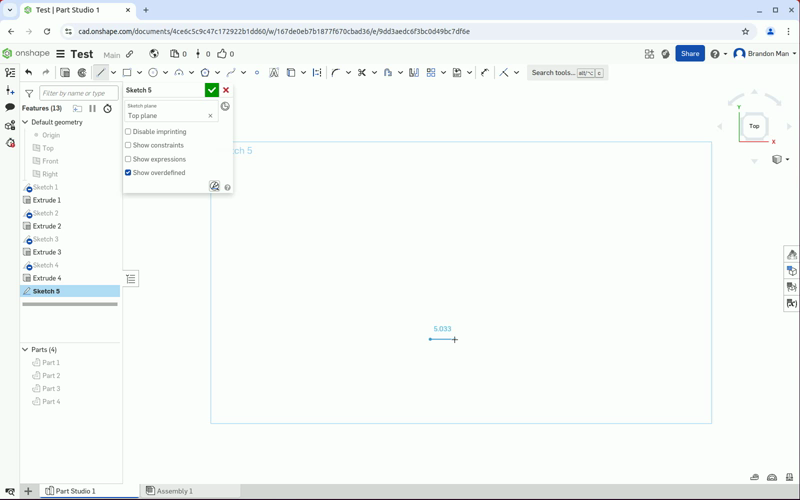
key_down(shift)
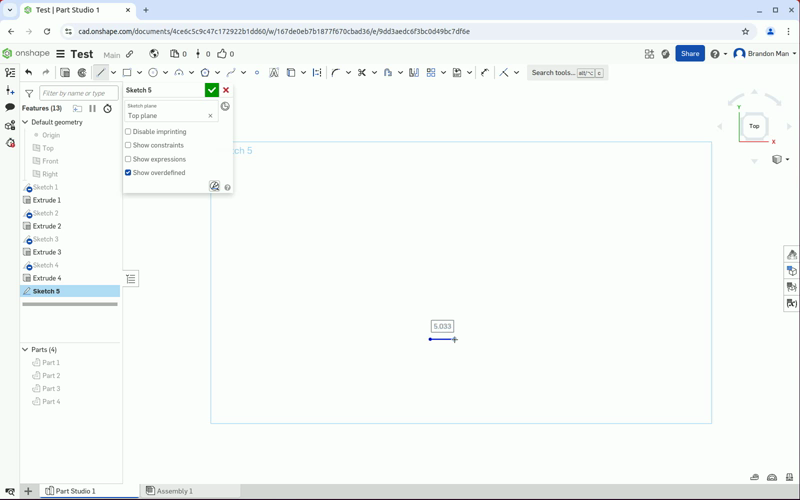
mouse_move(484, 339)
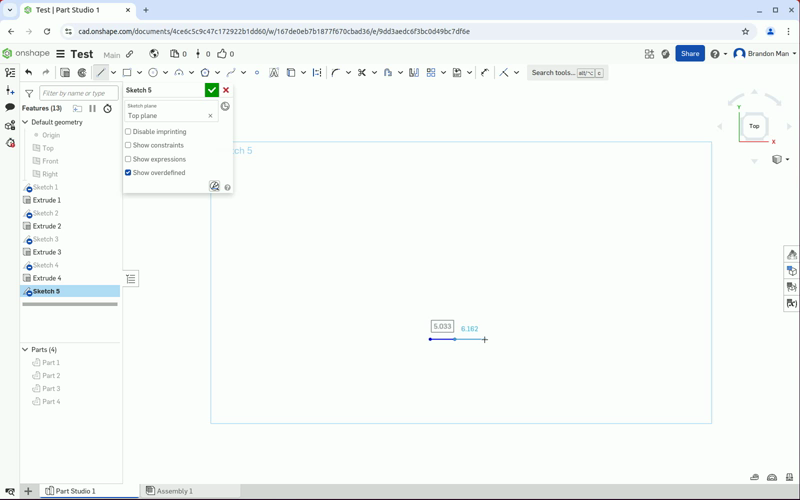
mouse_move(454, 288)
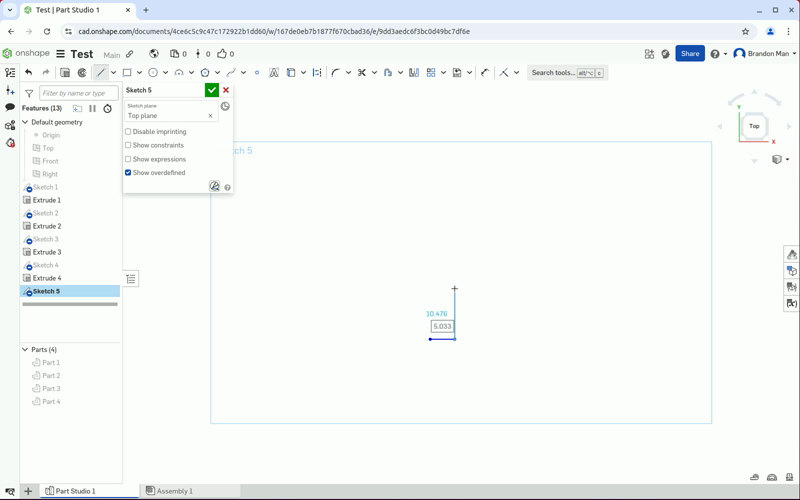
click(454, 288)
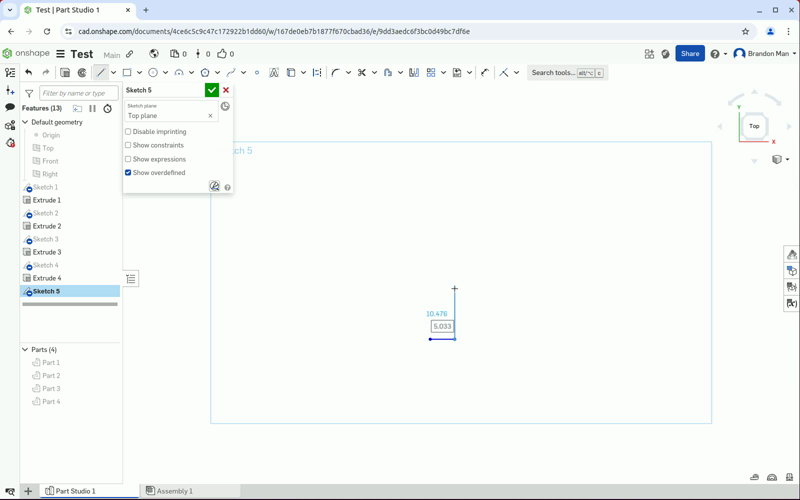
key_up(shift)
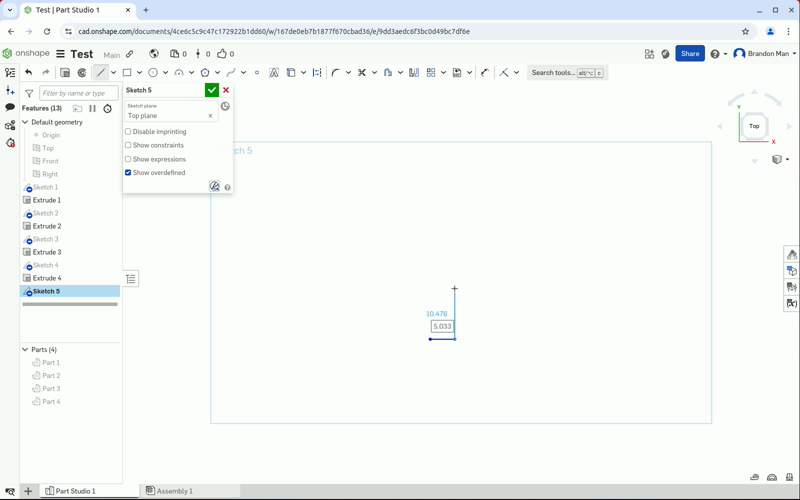
key_down(shift)
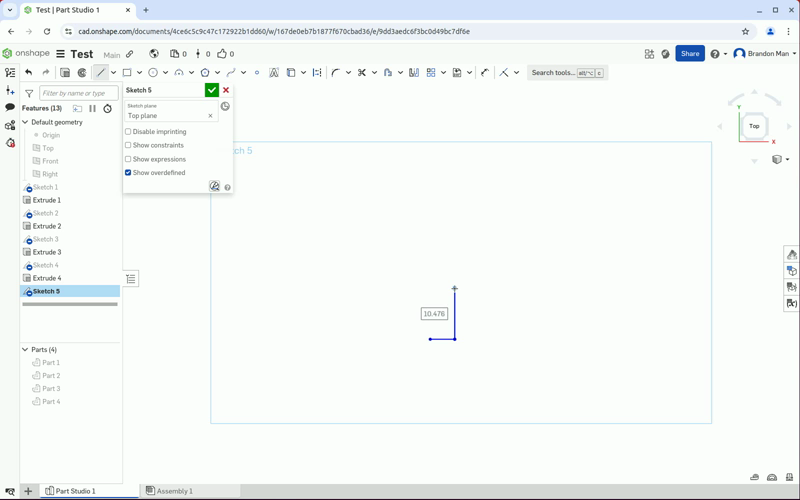
mouse_move(484, 288)
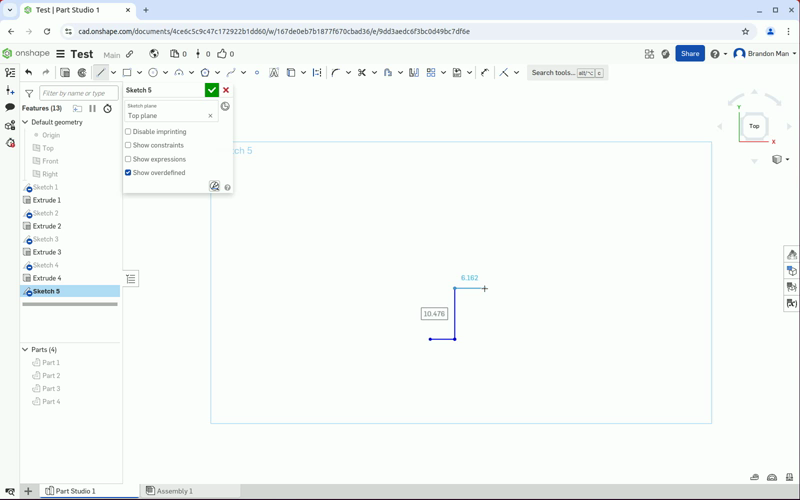
mouse_move(430, 288)
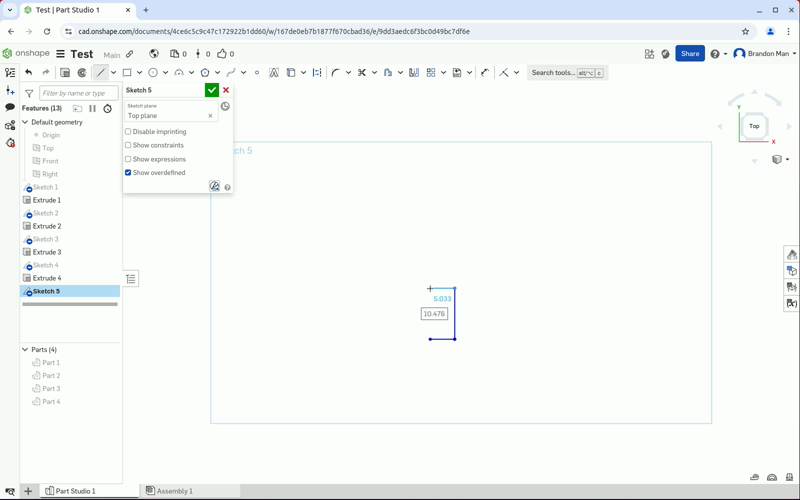
click(430, 288)
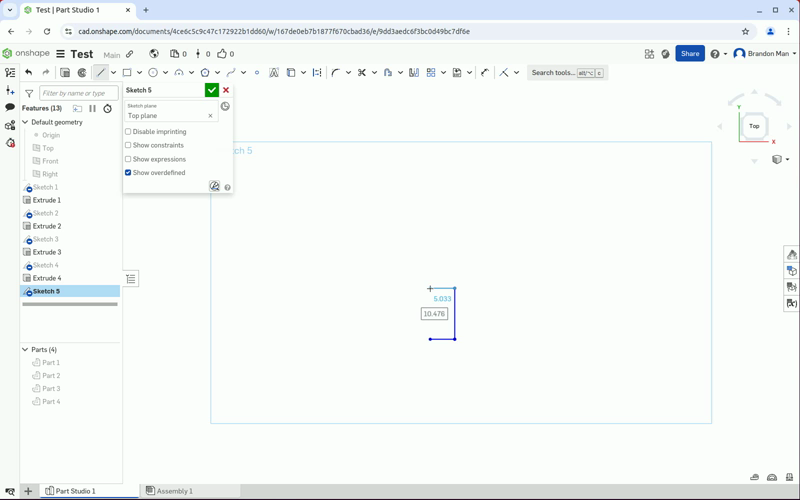
key_up(shift)
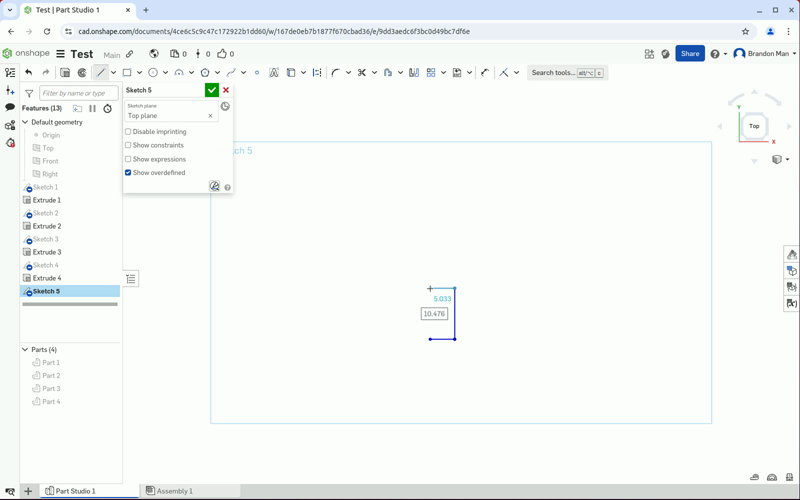
mouse_move(460, 288)
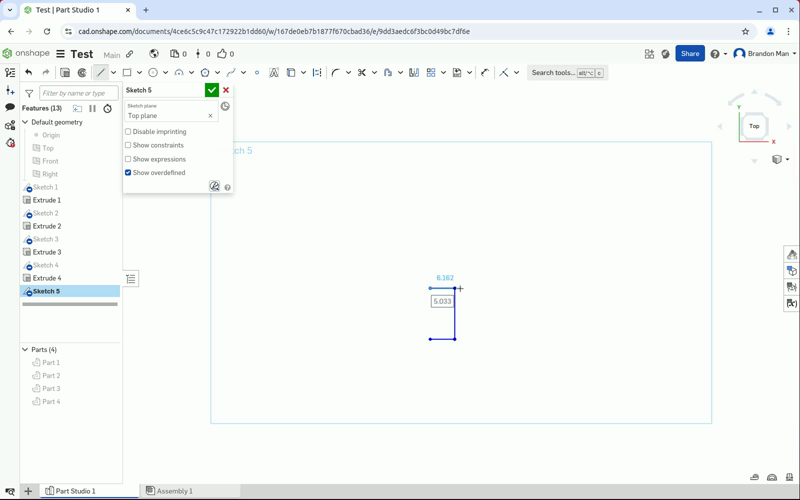
key_down(shift)
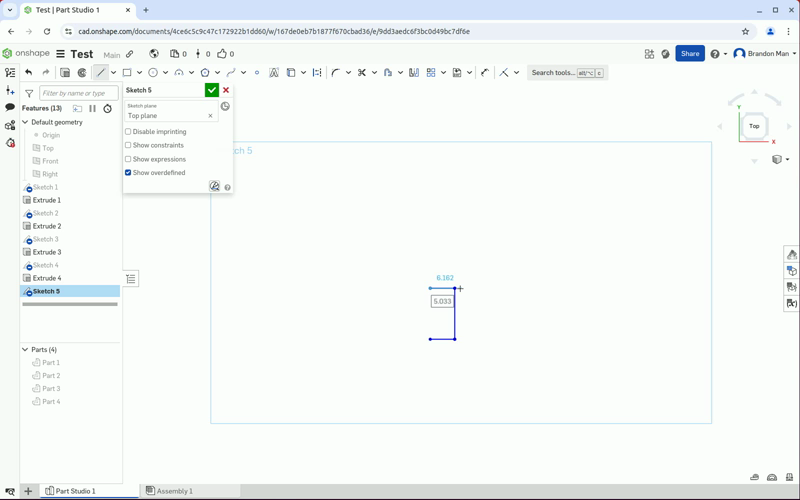
mouse_move(430, 339)
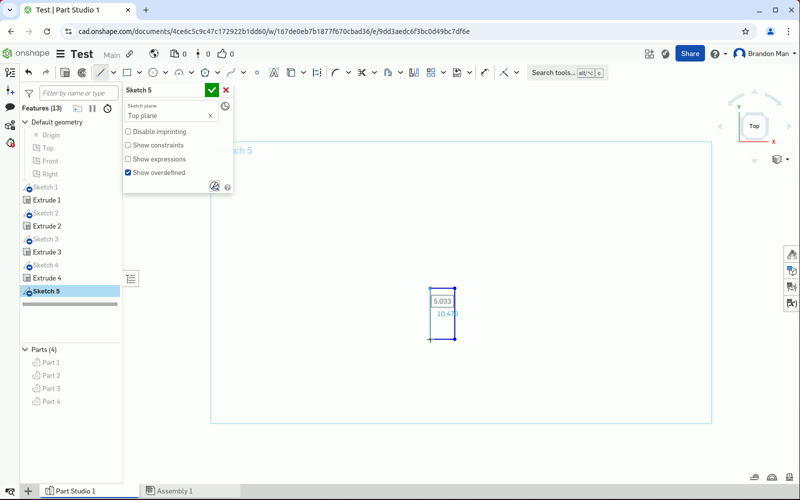
key_up(shift)
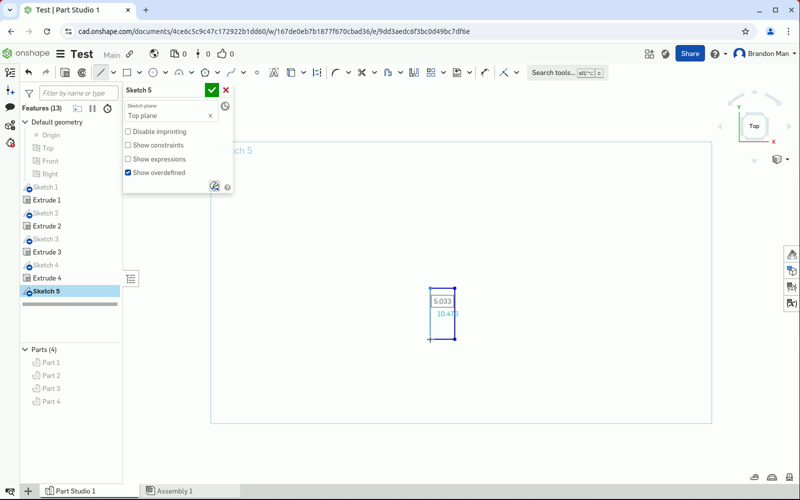
click(430, 339)
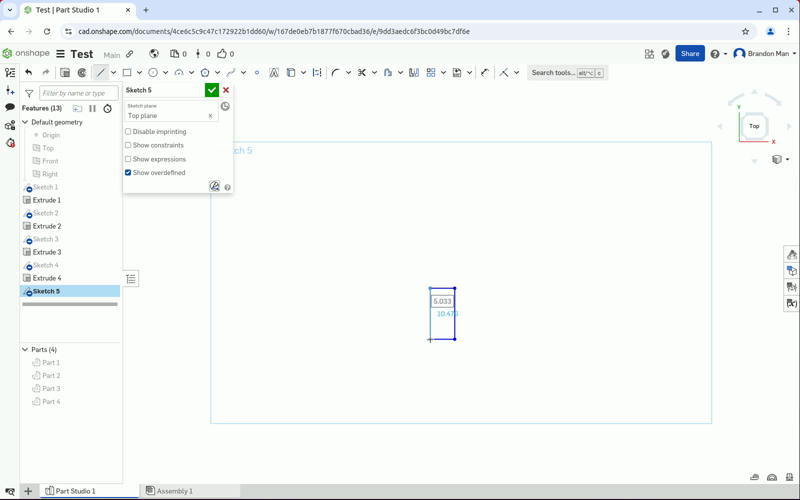
key(esc)
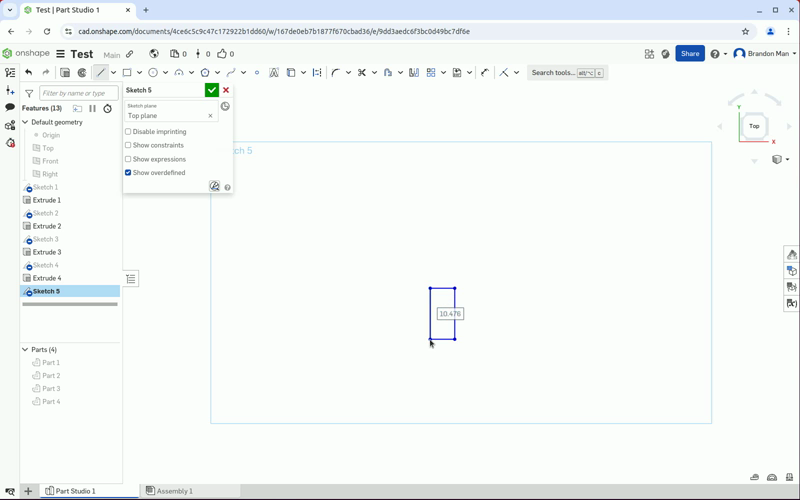
mouse_move(439, 336)
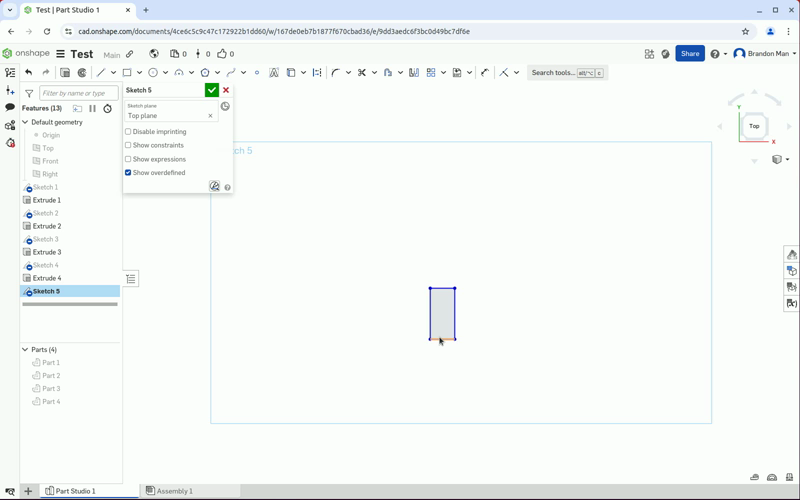
scroll(6)
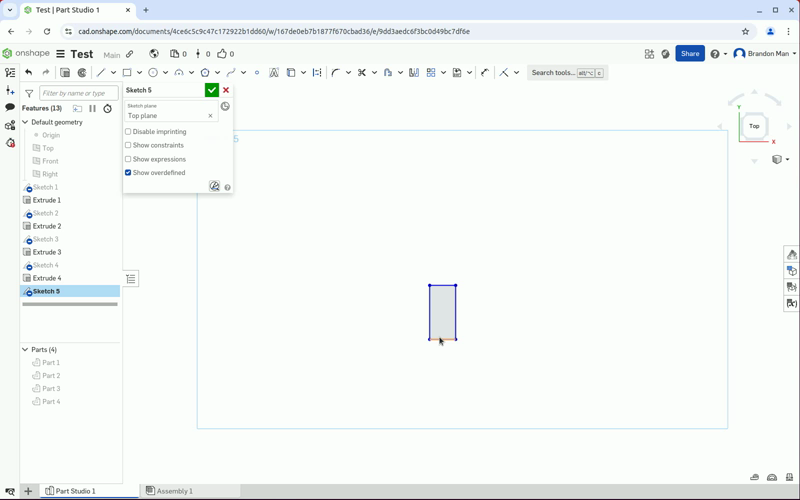
scroll(6)
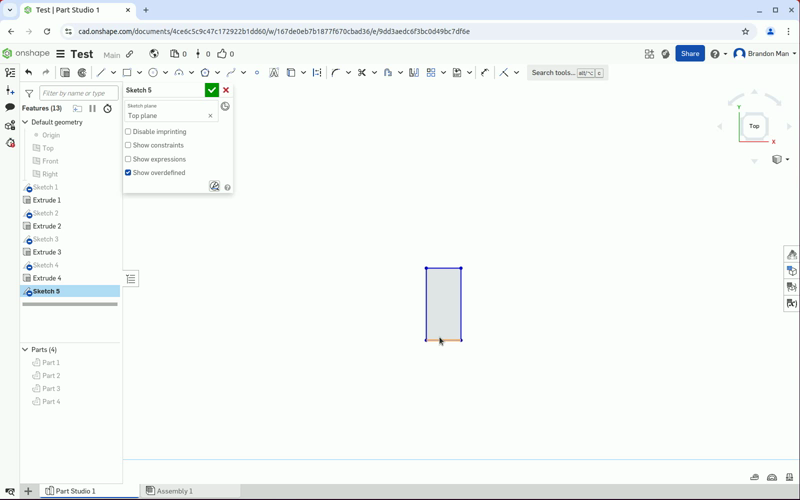
scroll(6)
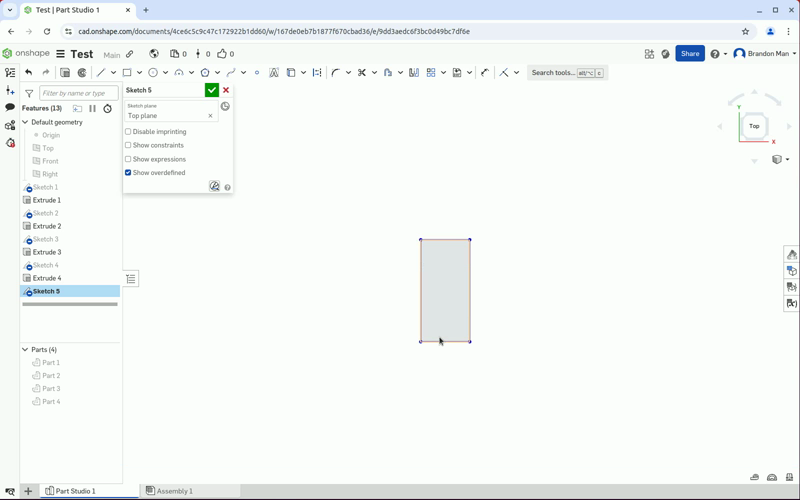
scroll(6)
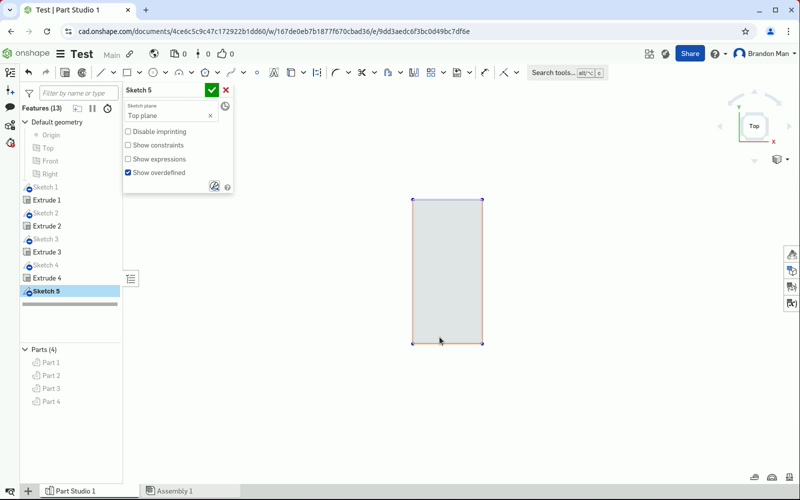
scroll(6)
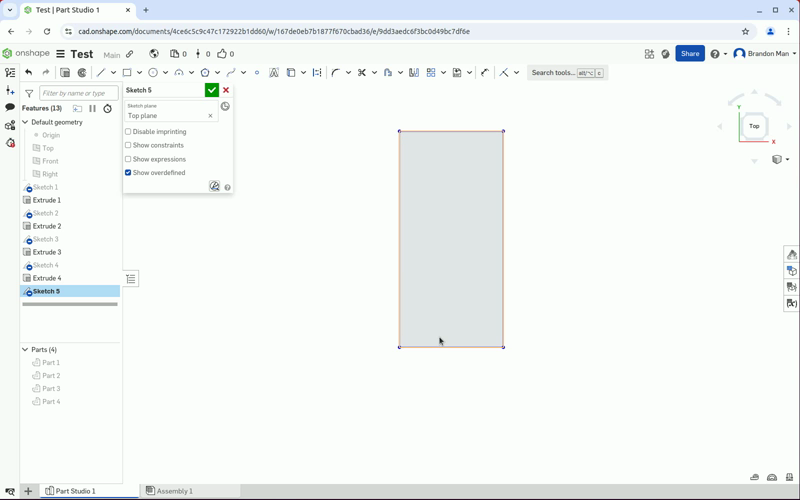
scroll(6)
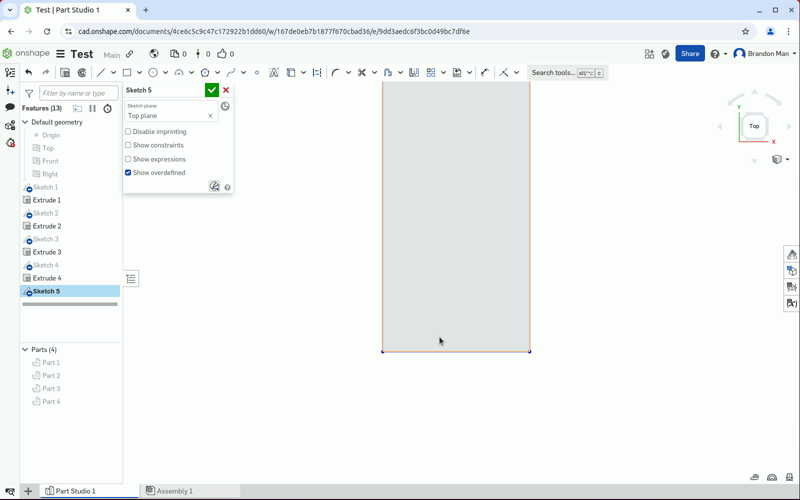
scroll(6)
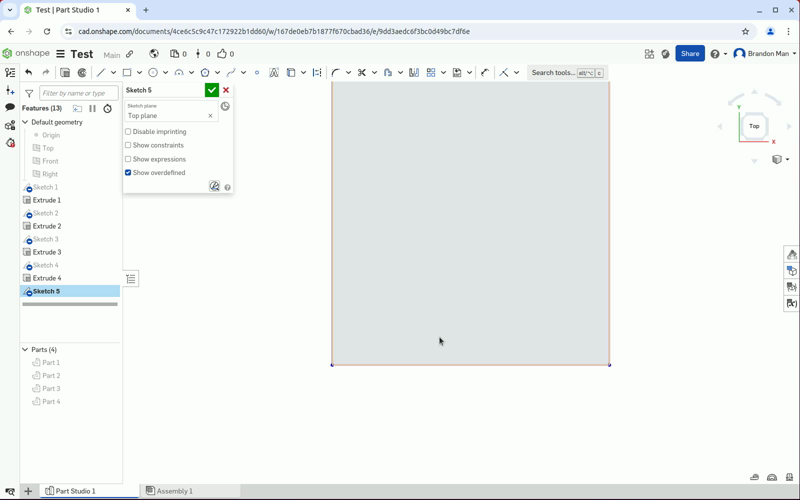
click(439, 336)
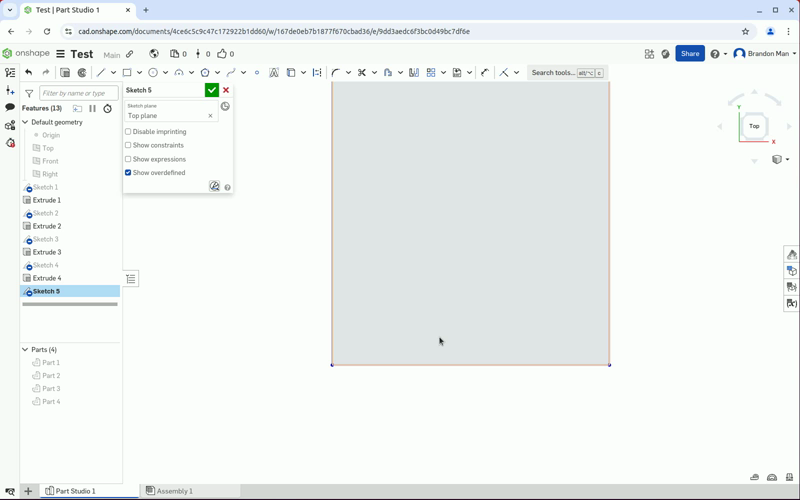
scroll(-6)
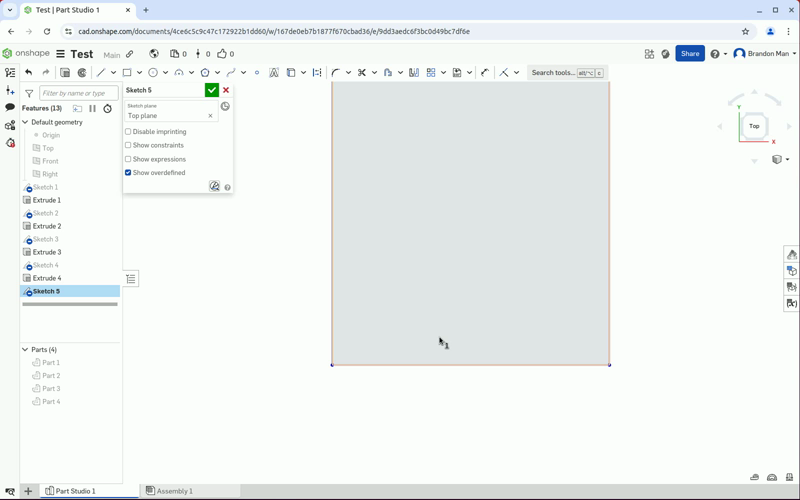
scroll(-6)
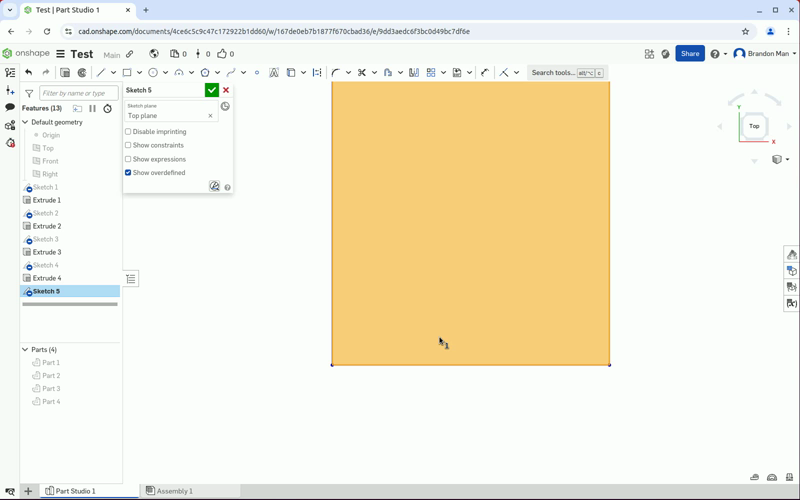
scroll(-6)
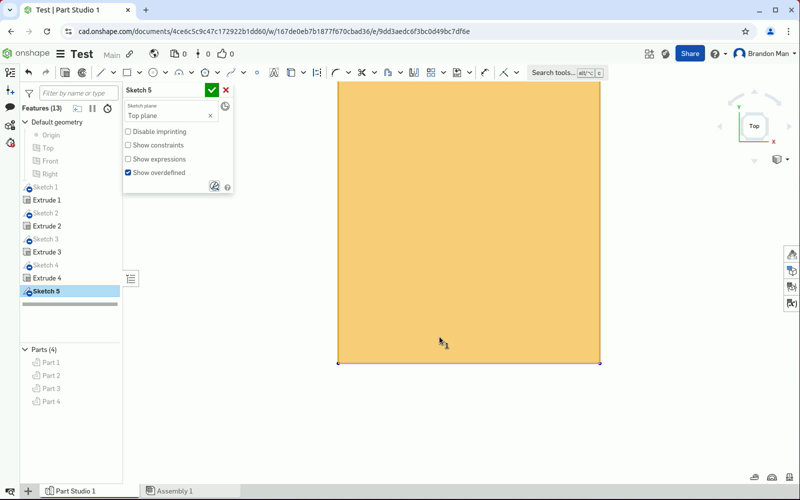
scroll(-6)
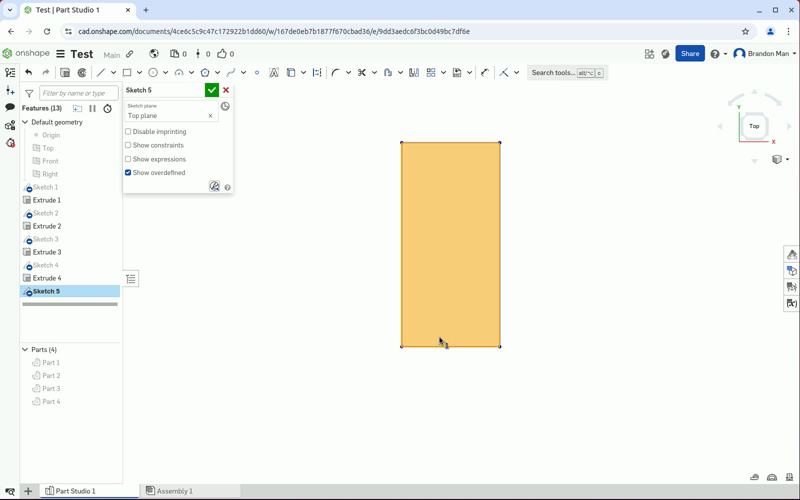
scroll(-6)
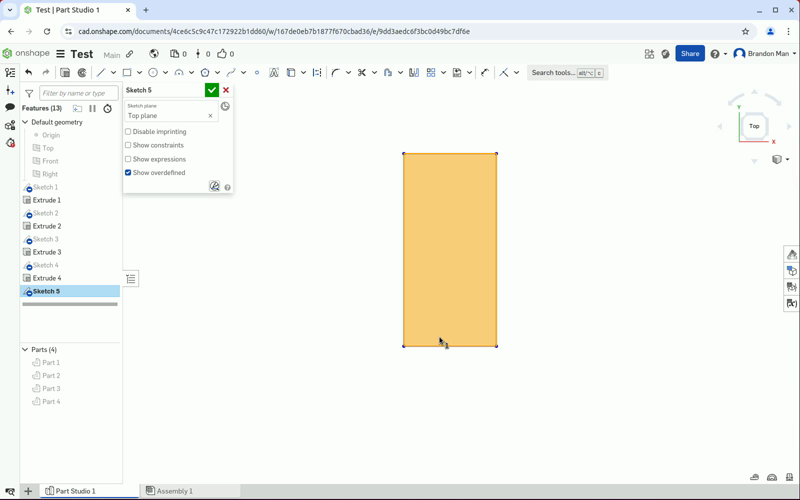
scroll(-6)
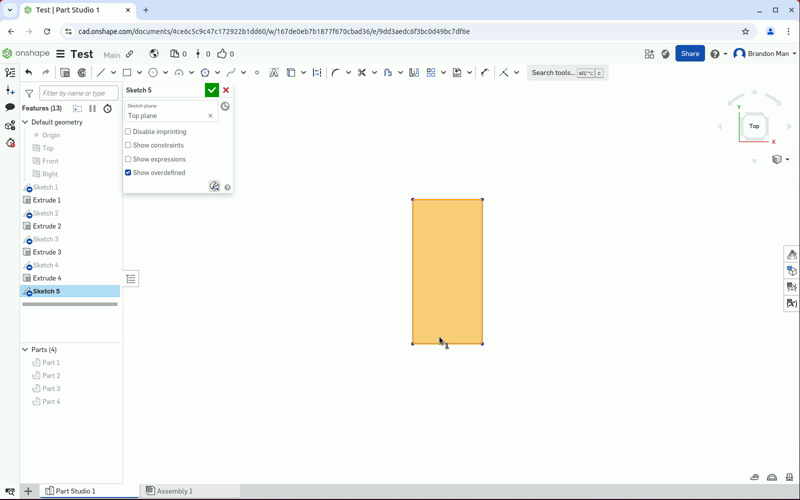
scroll(-6)
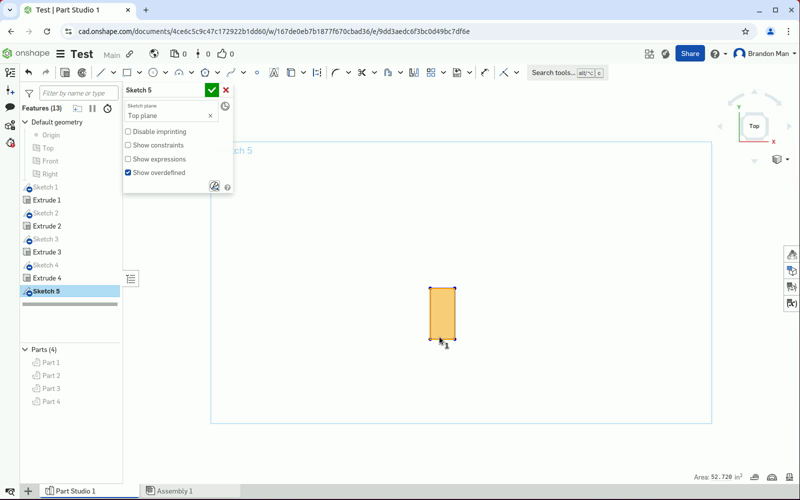
mouse_move(73, 352)
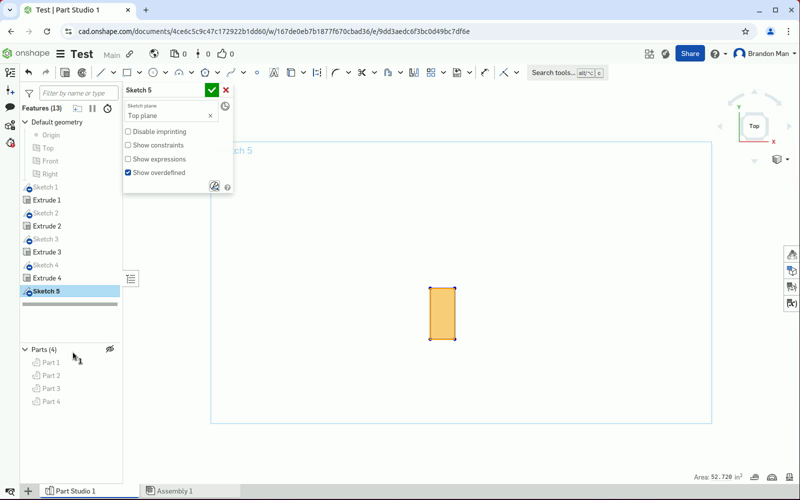
key(shift+y)
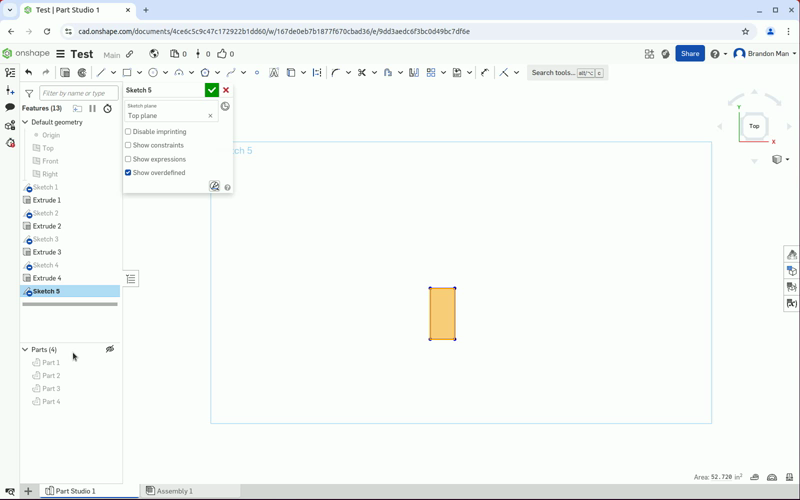
key(shift+e)
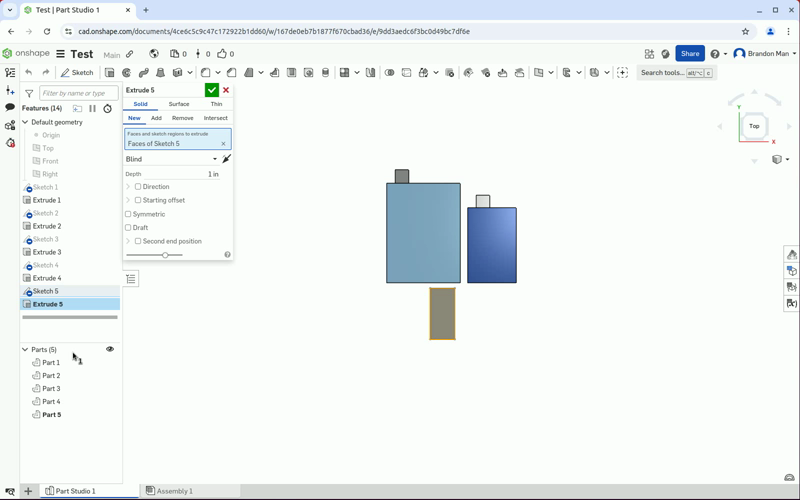
mouse_move(143, 106)
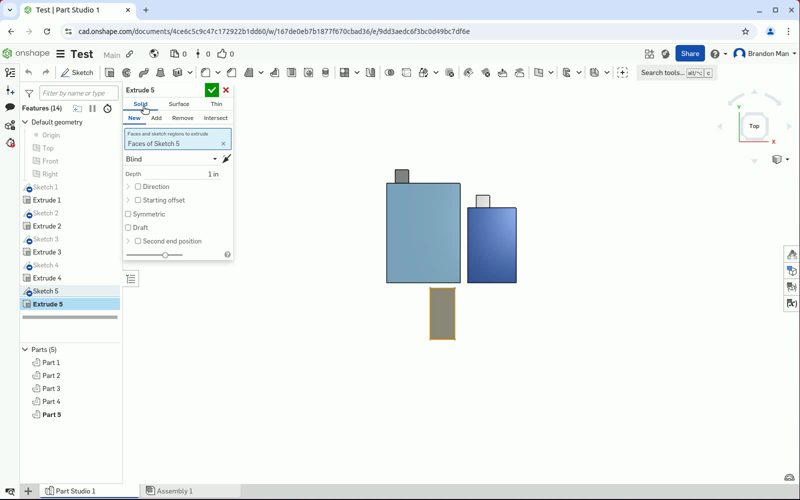
click(143, 106)
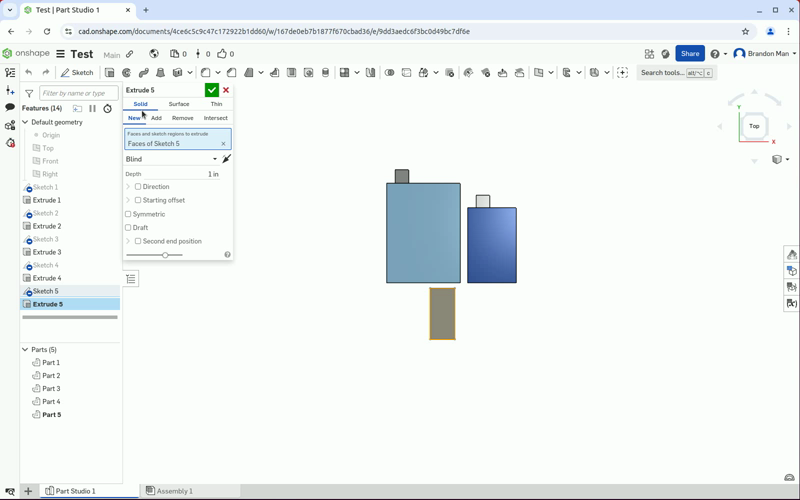
mouse_move(137, 120)
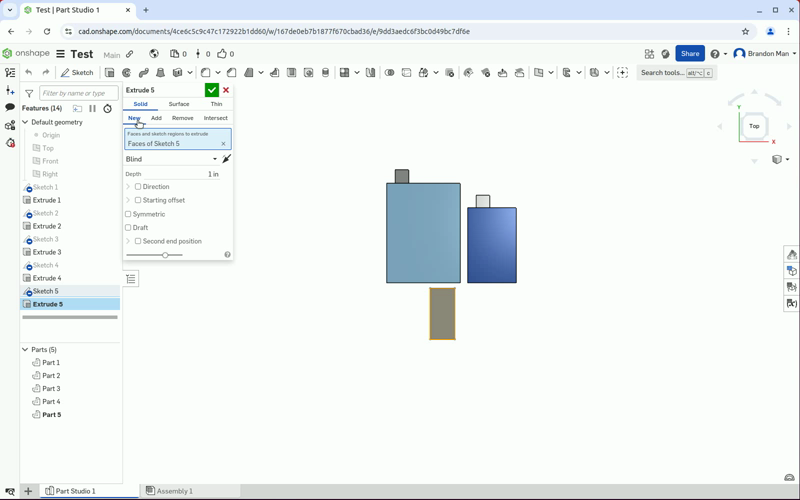
click(137, 120)
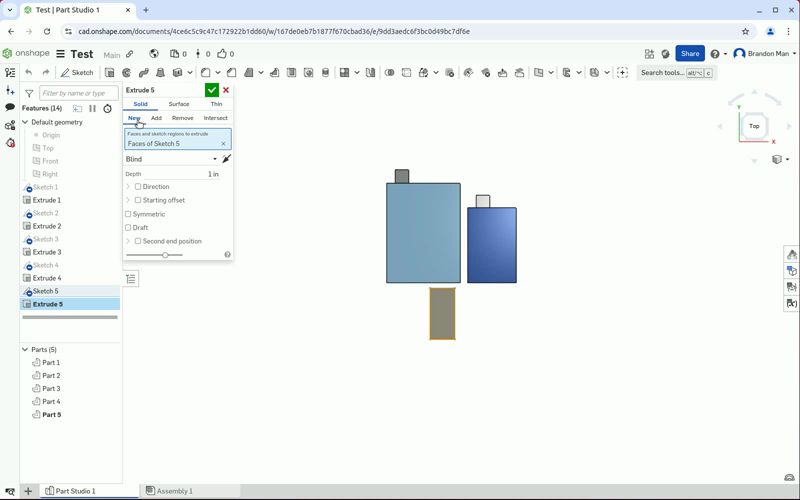
key(tab, 4)
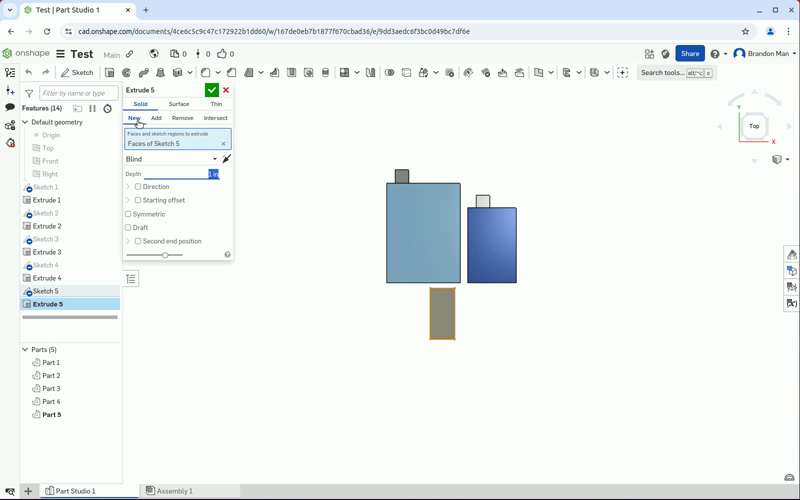
text(1.204)
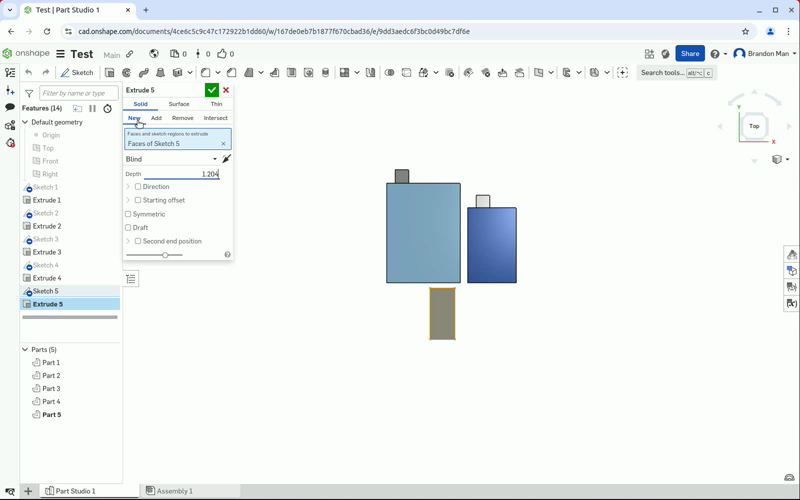
key(enter)
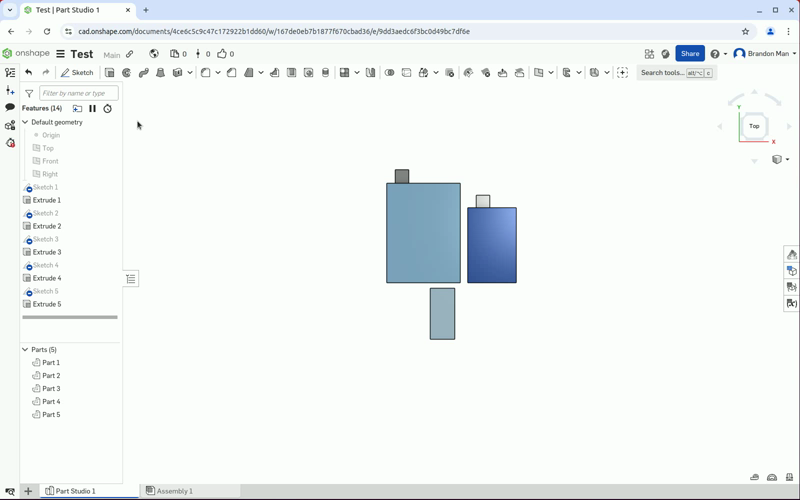
key(shift+h)
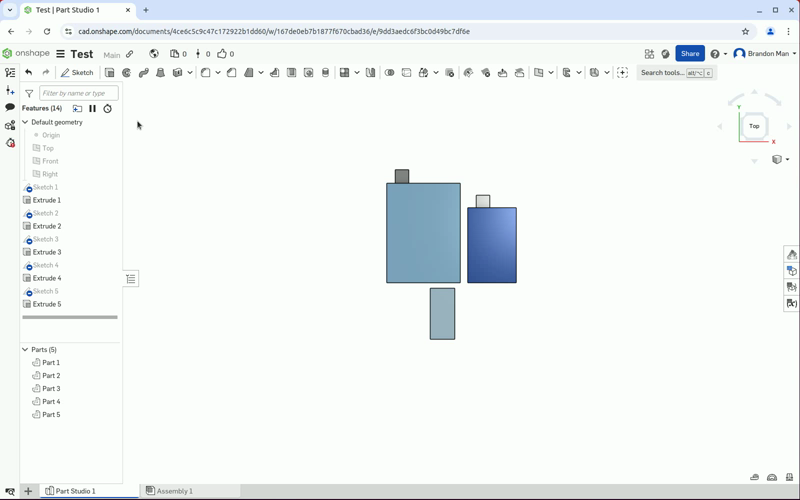
key(shift+h)
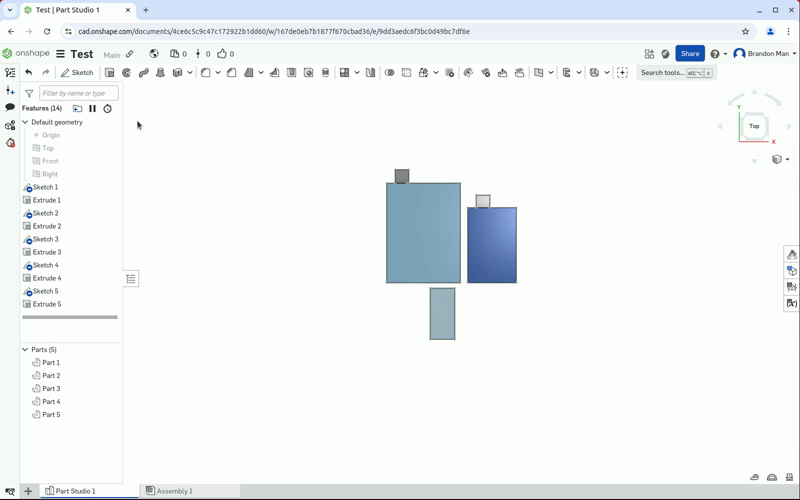
key(shift+7)
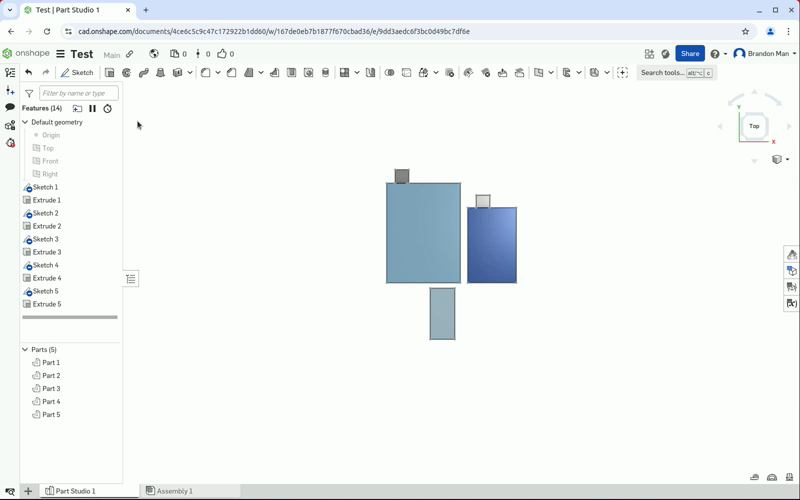
key(up, 3)
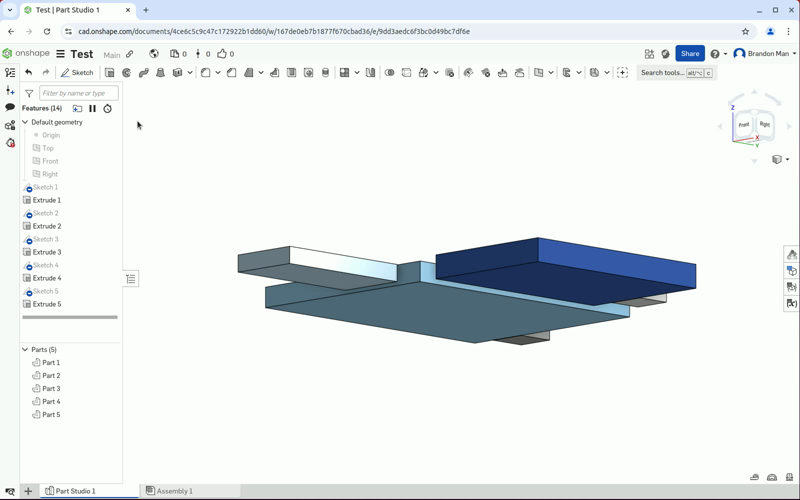
key(left, 3)
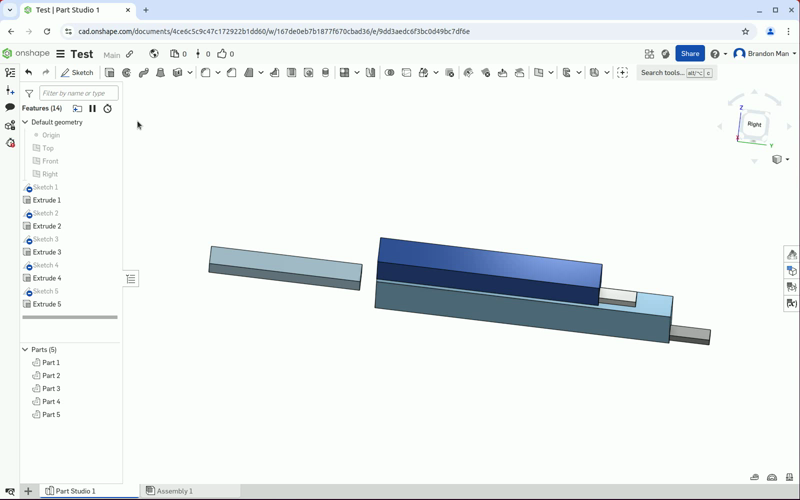
key(right, 3)
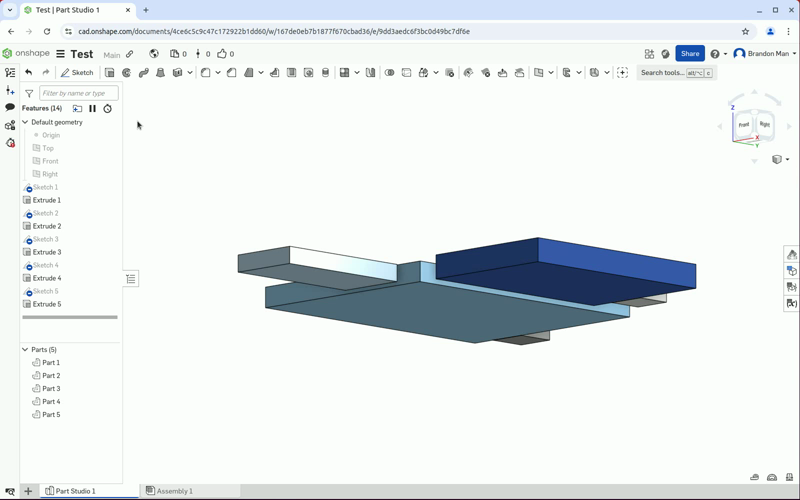
key(down, 3)
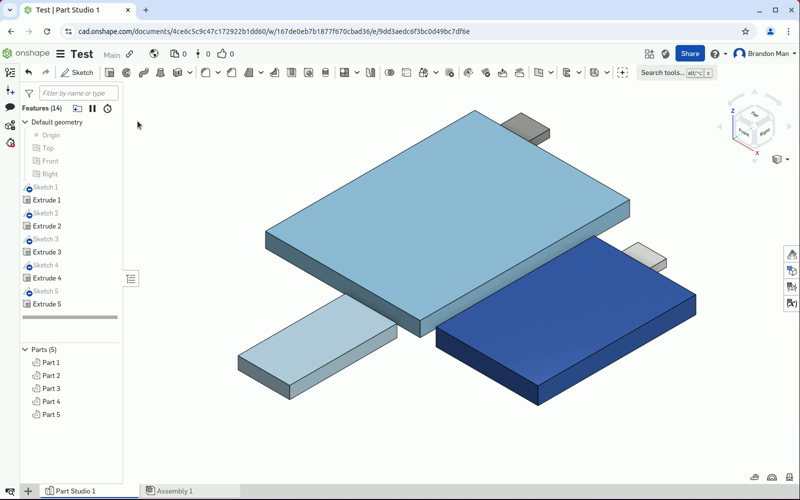
mouse_move(73, 189)
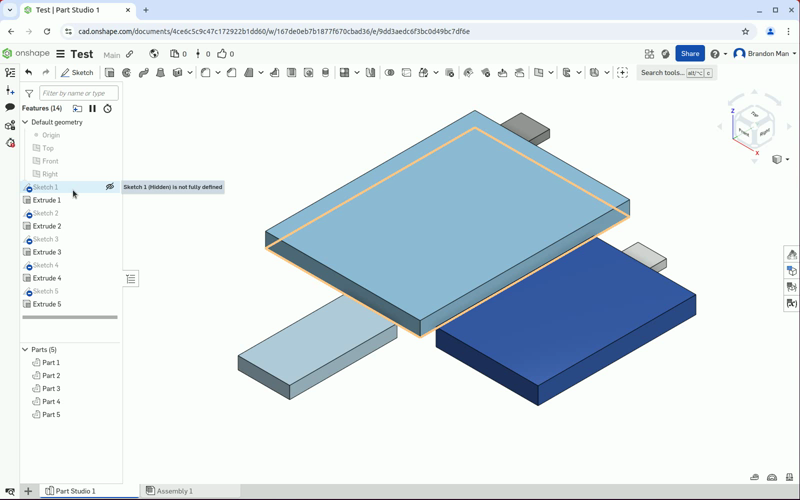
click(73, 189)